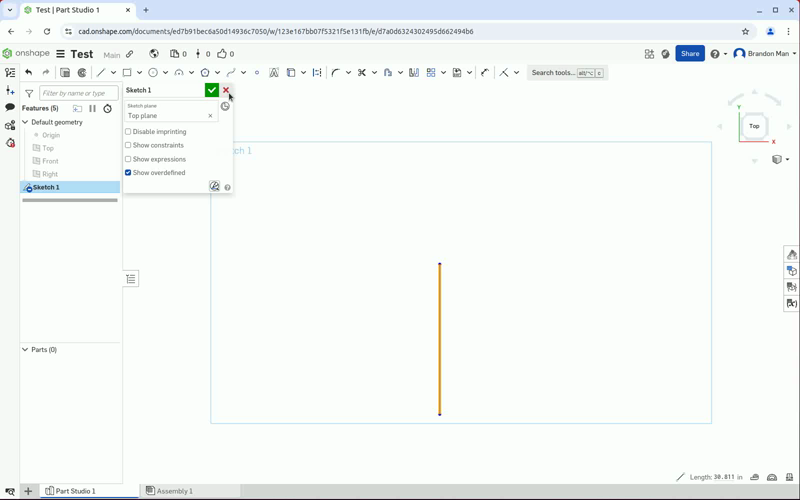
key(shift+h)
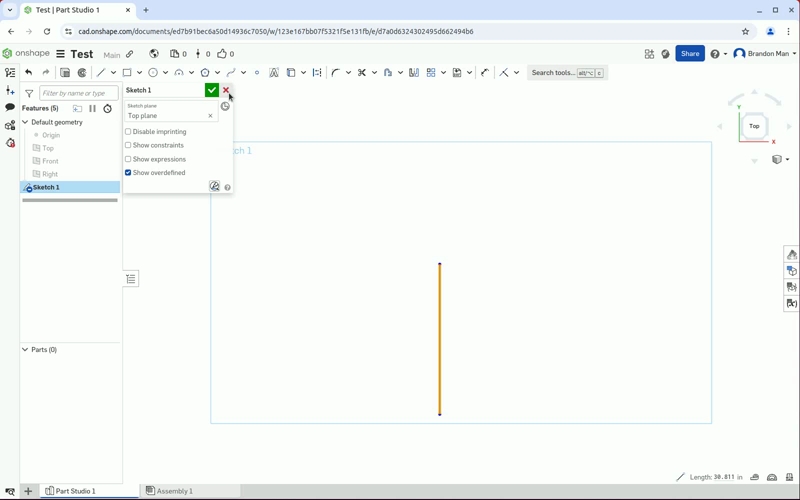
key(shift+s)
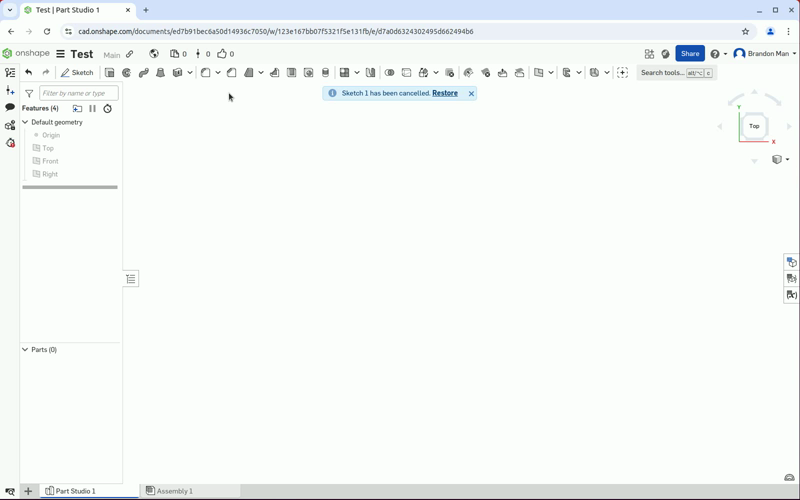
mouse_move(73, 150)
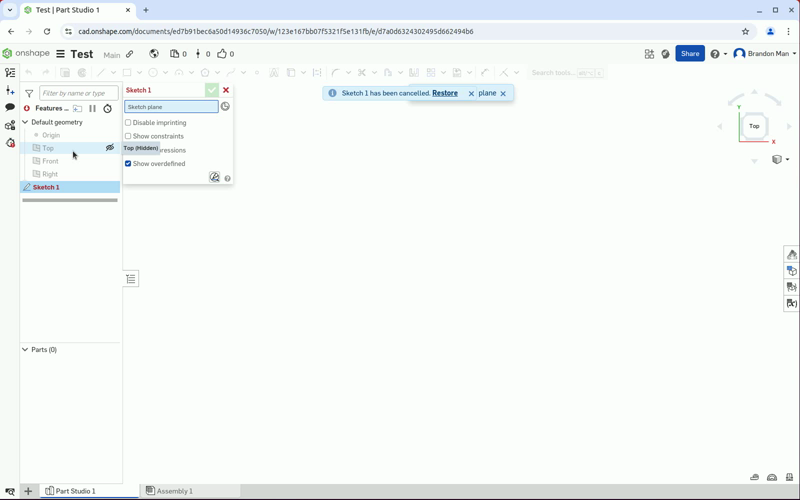
click(73, 150)
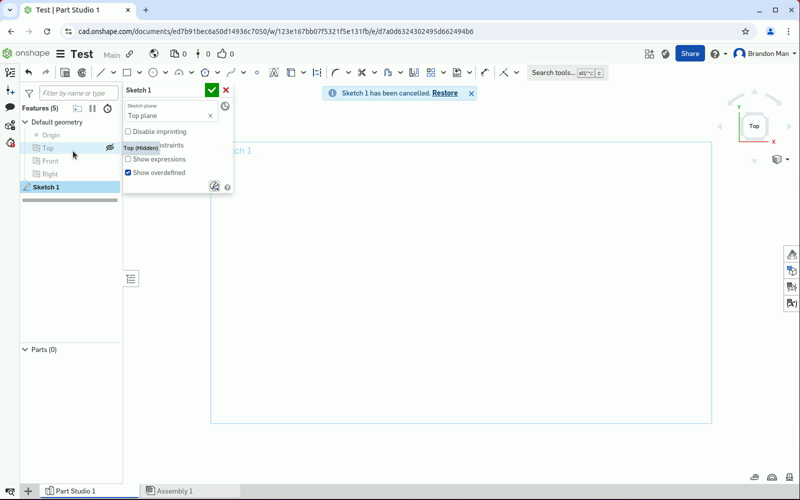
mouse_move(73, 352)
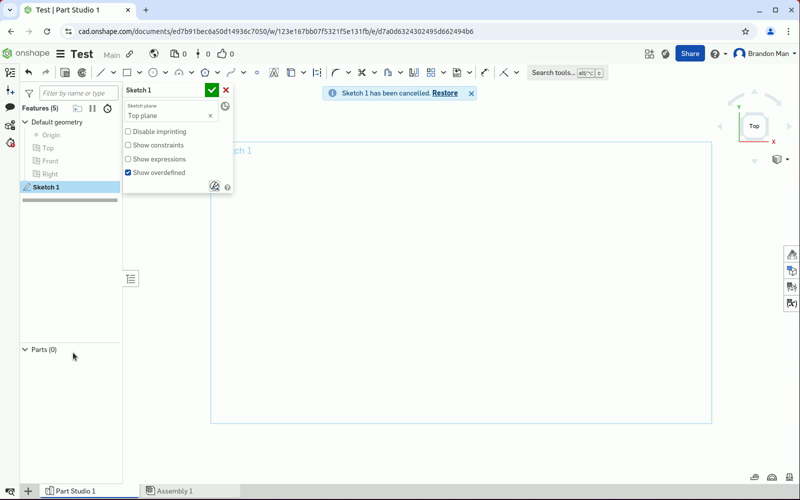
key(y)
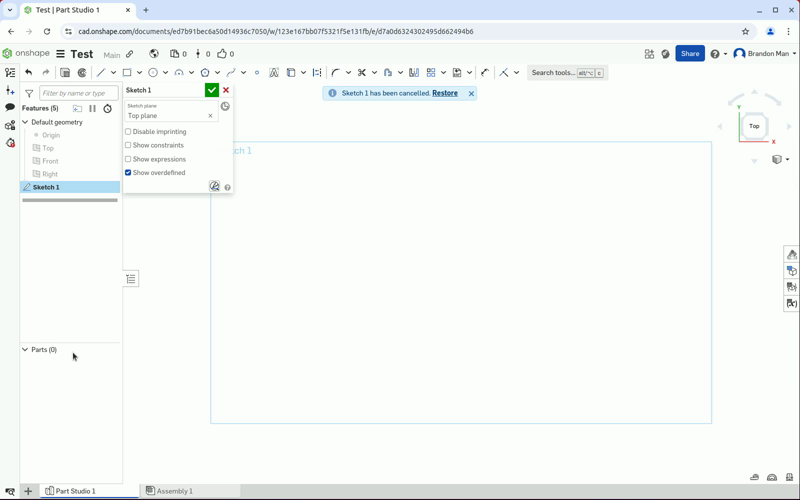
key(l)
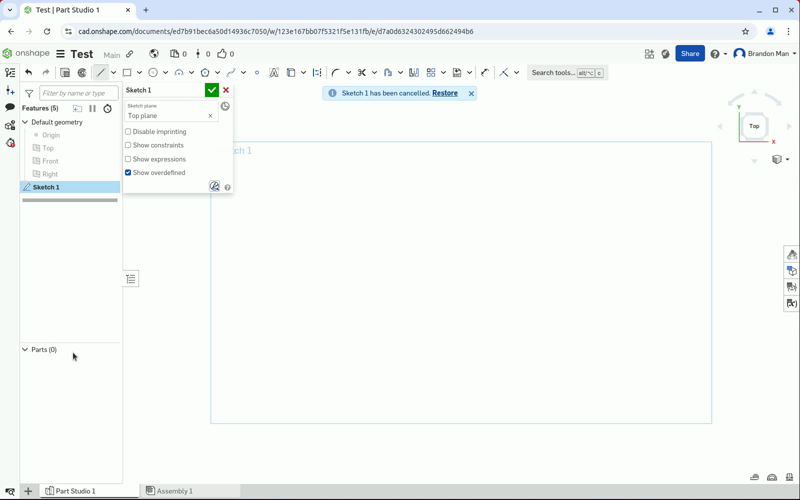
key_down(shift)
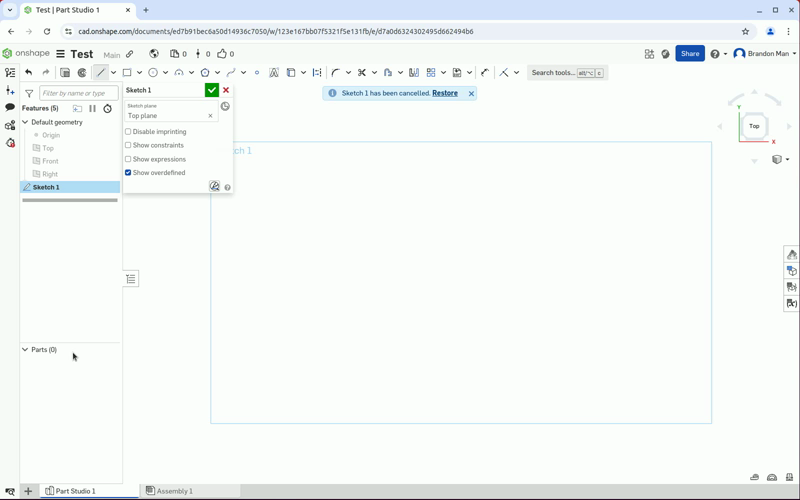
mouse_move(463, 393)
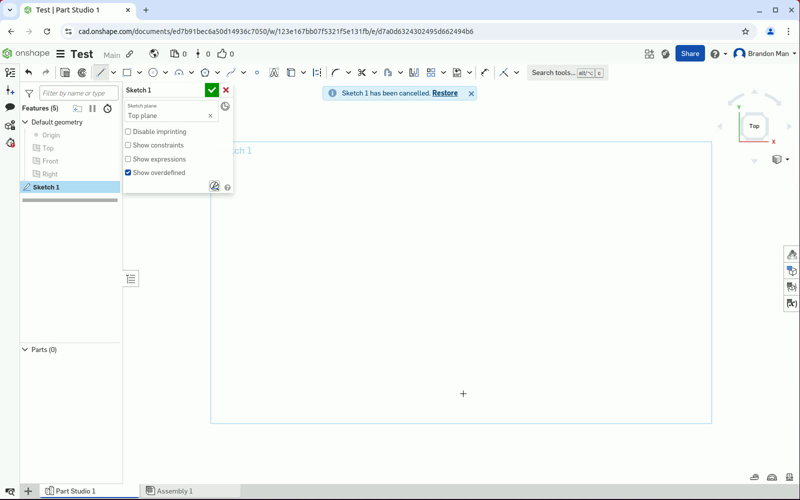
click(463, 393)
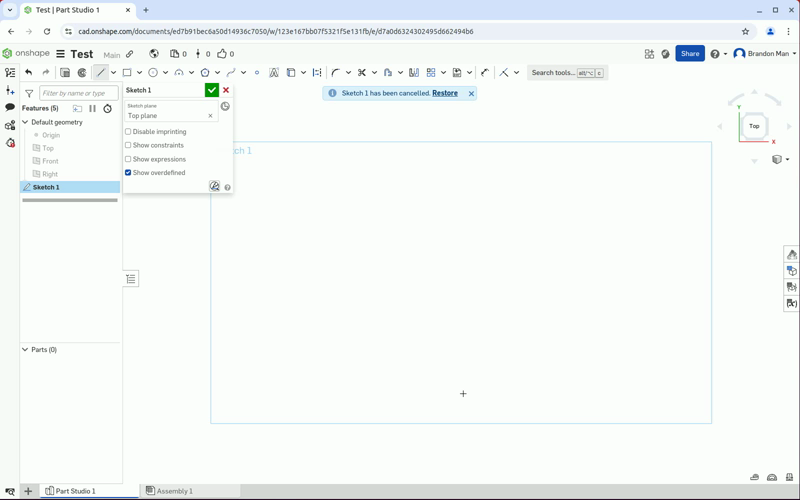
key_up(shift)
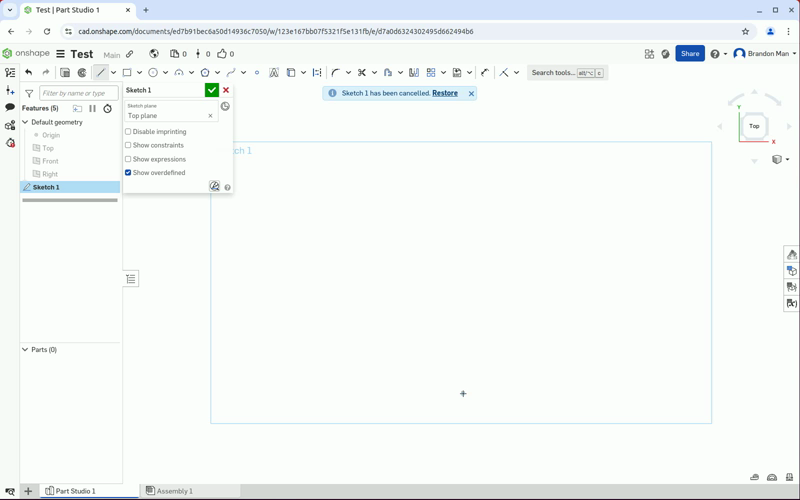
key_down(shift)
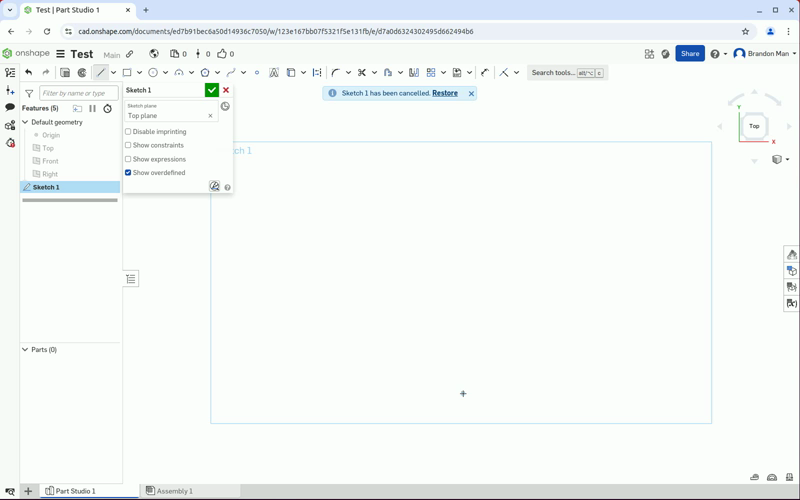
mouse_move(572, 393)
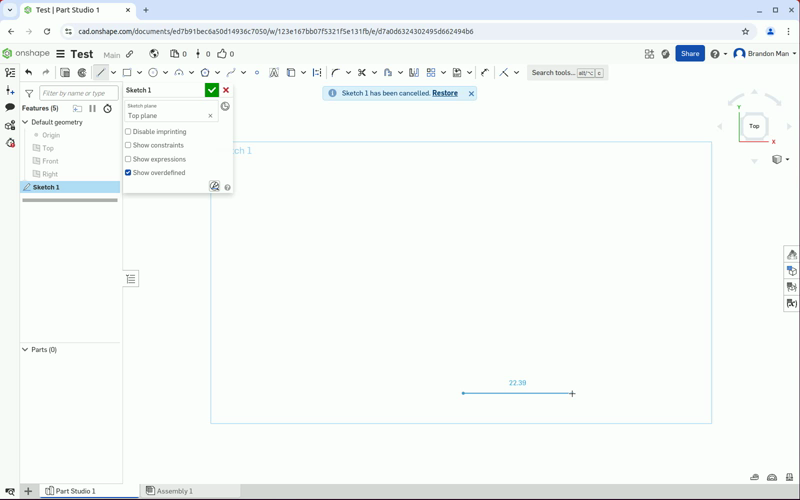
click(572, 393)
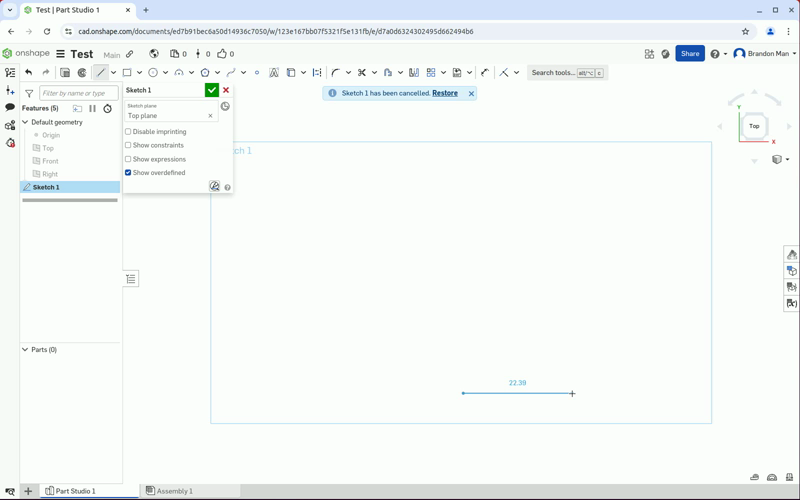
key_up(shift)
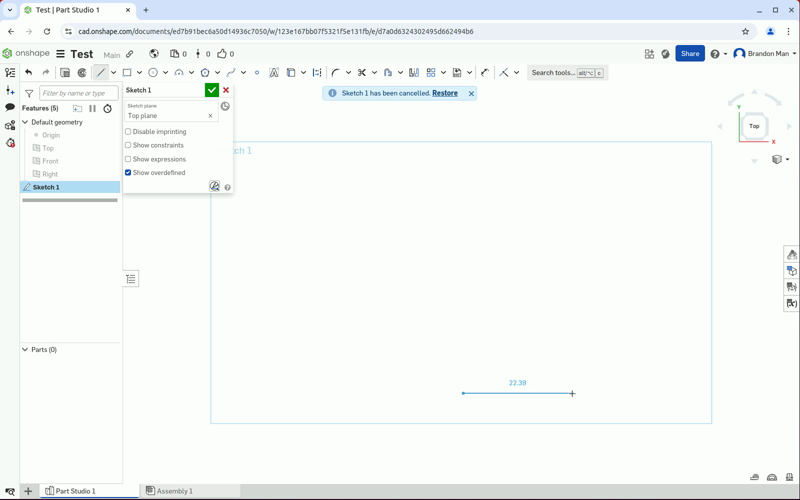
key_down(shift)
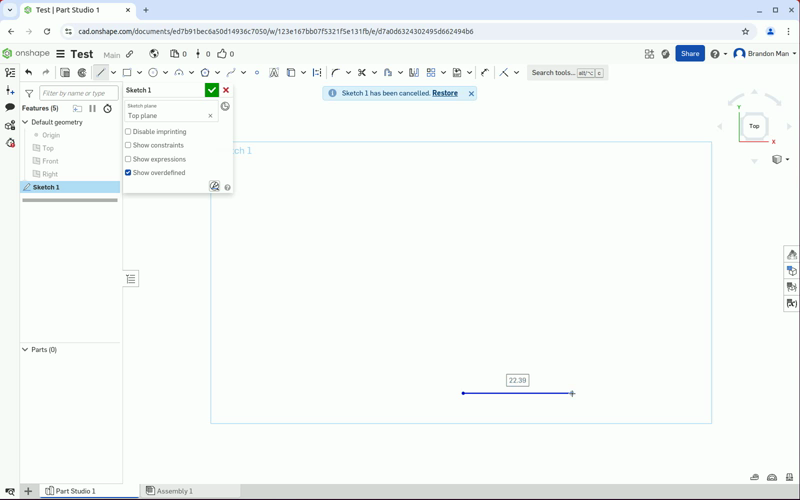
mouse_move(572, 284)
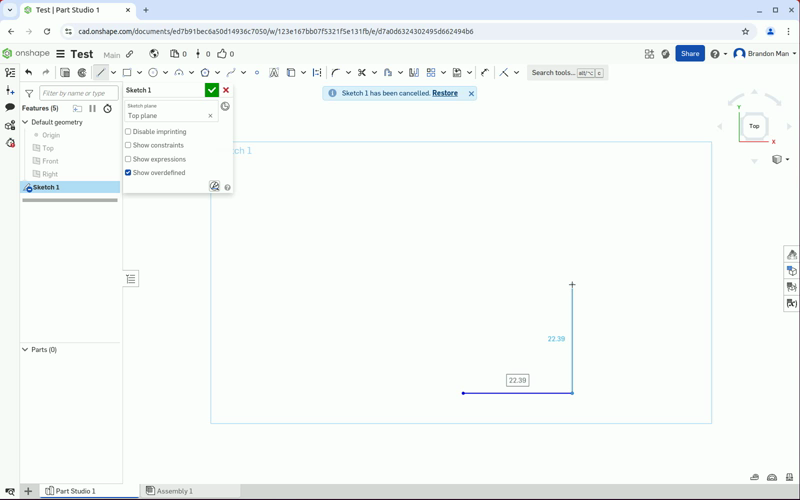
click(572, 284)
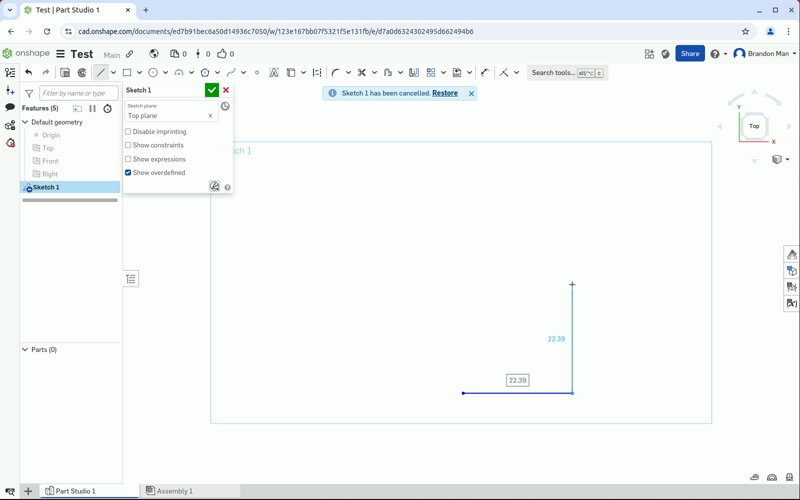
key_up(shift)
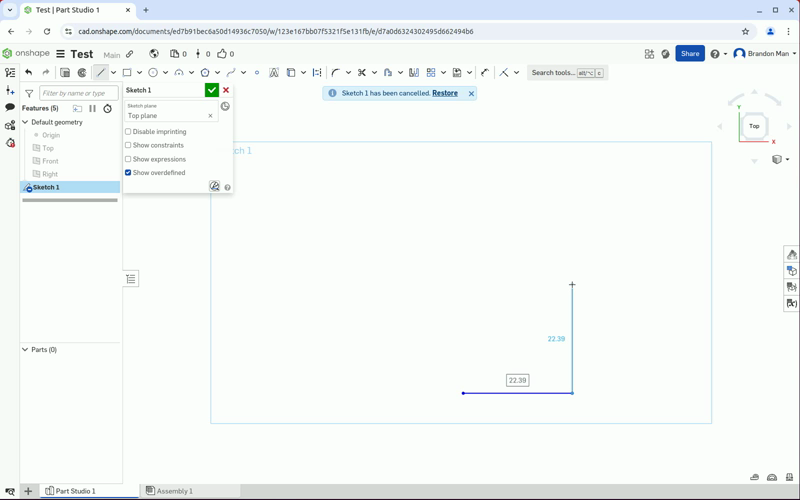
key_down(shift)
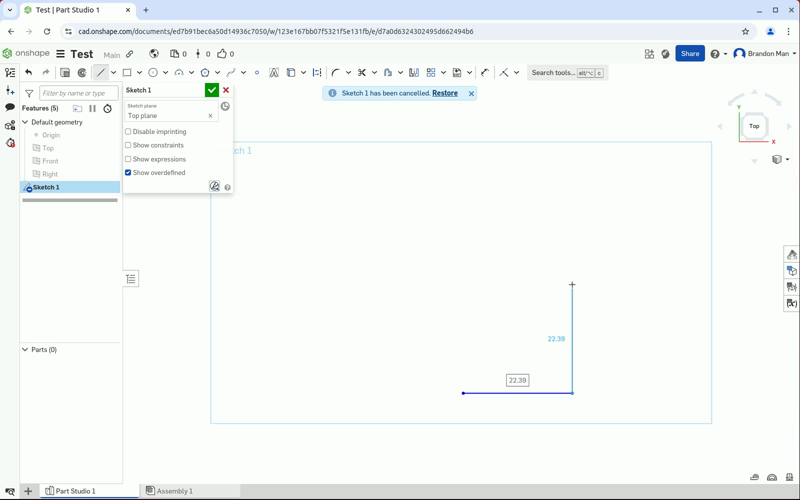
mouse_move(463, 284)
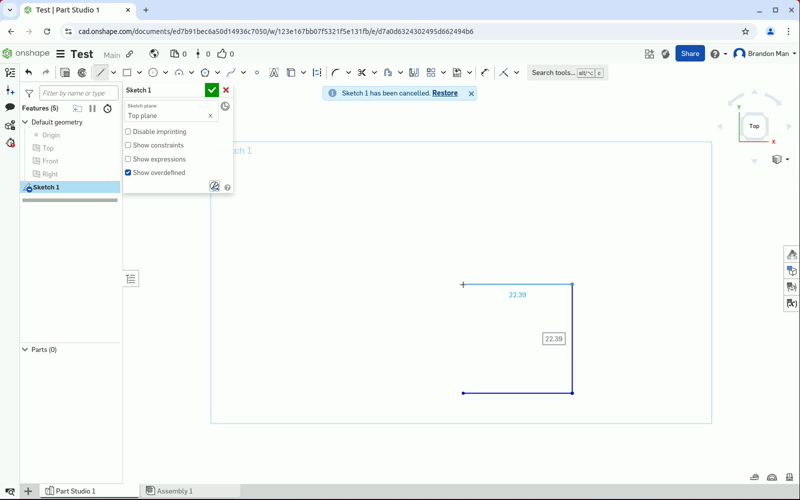
click(463, 284)
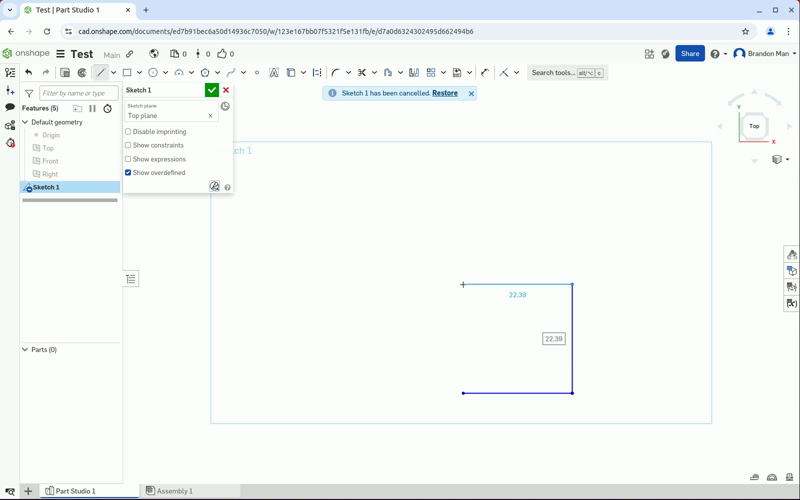
key_up(shift)
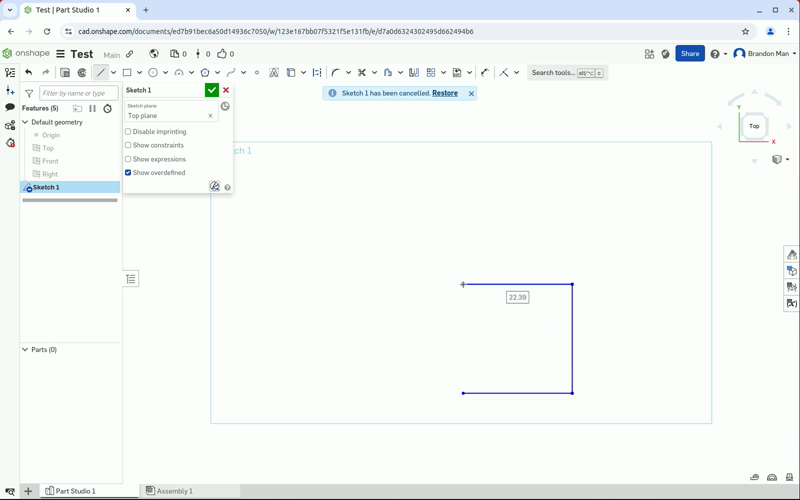
key_down(shift)
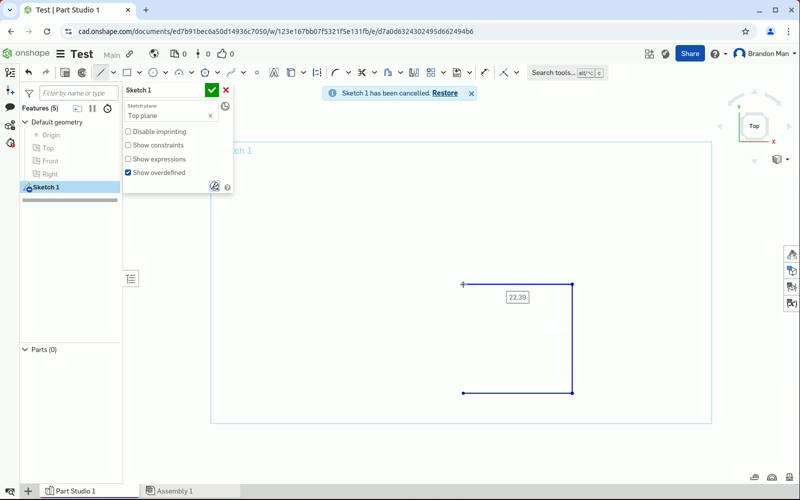
mouse_move(463, 393)
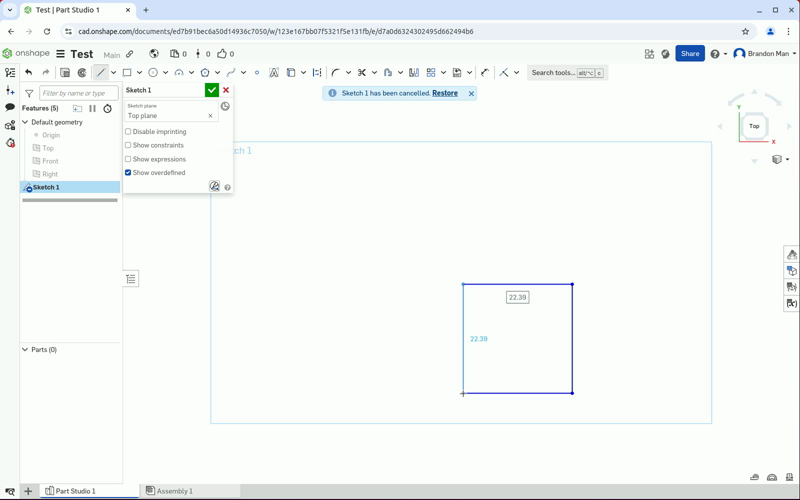
key_up(shift)
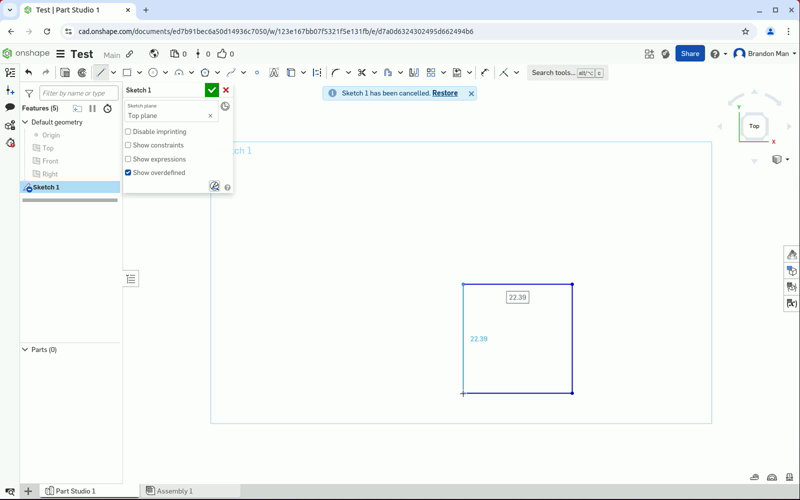
click(463, 393)
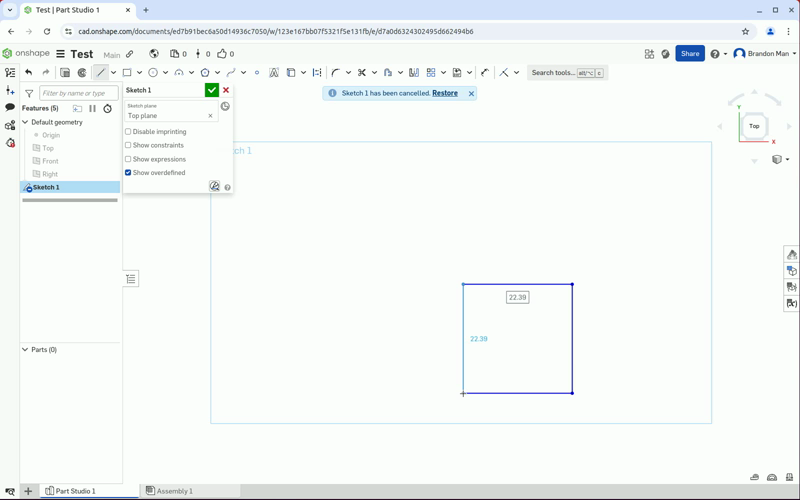
key(esc)
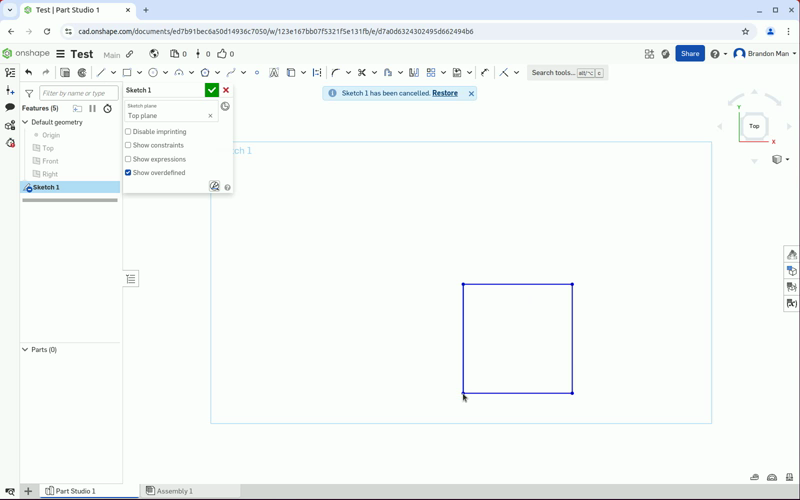
mouse_move(498, 296)
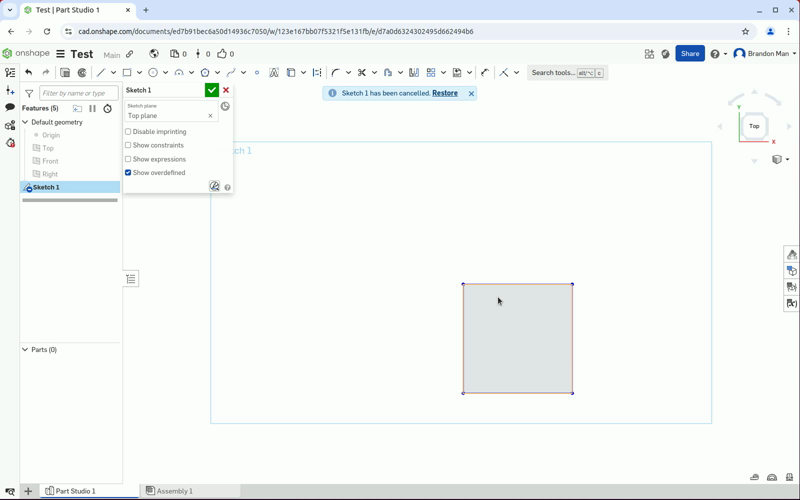
click(498, 296)
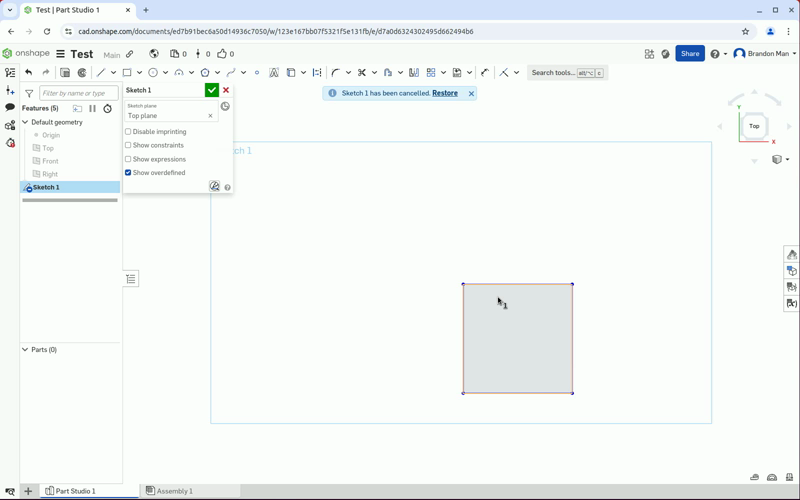
mouse_move(73, 352)
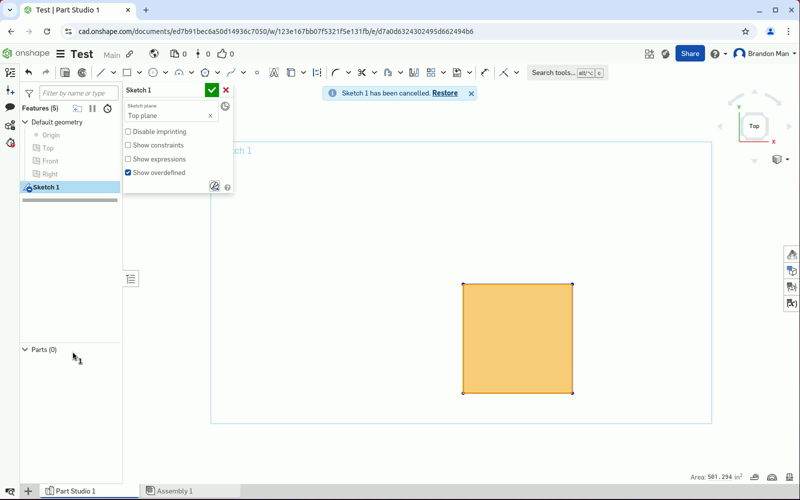
key(shift+y)
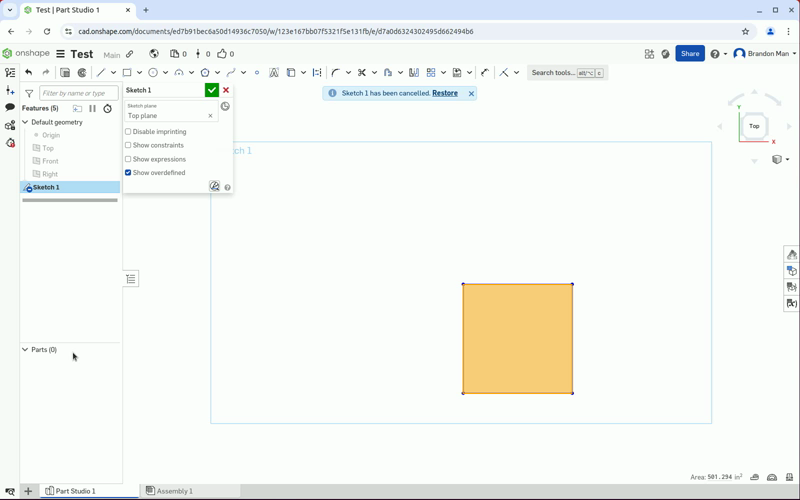
key(shift+e)
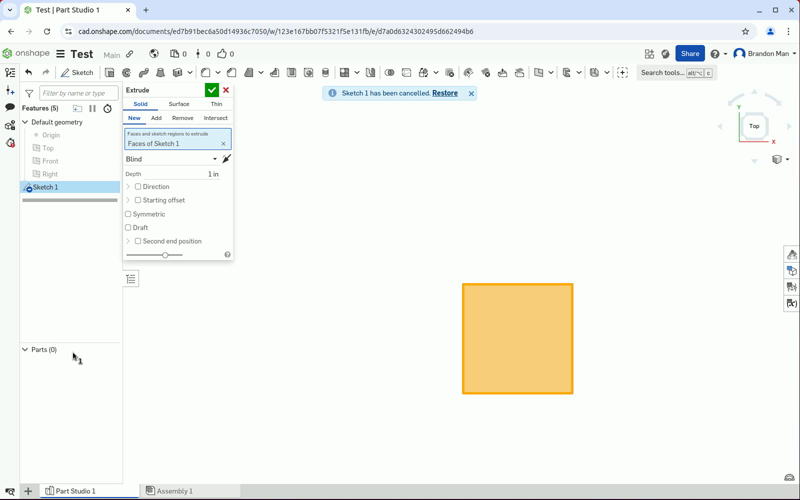
mouse_move(143, 106)
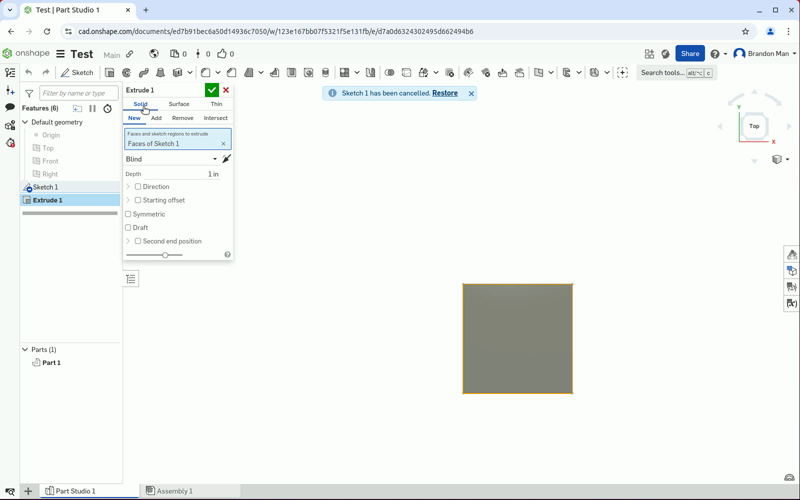
click(143, 106)
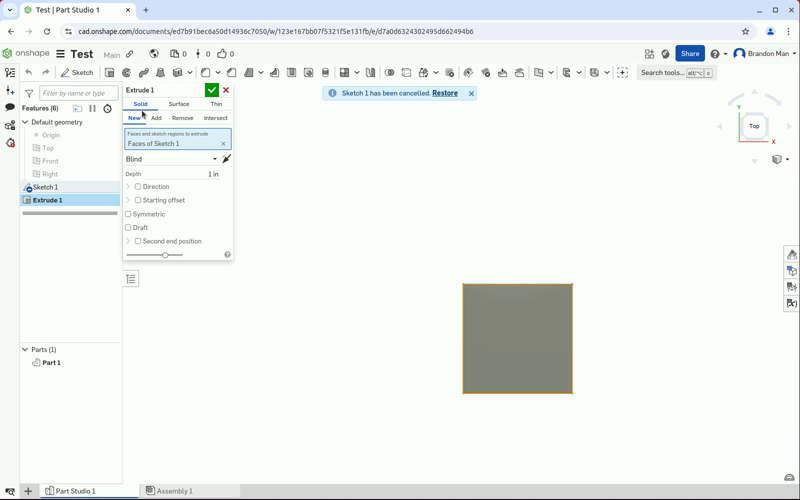
mouse_move(137, 120)
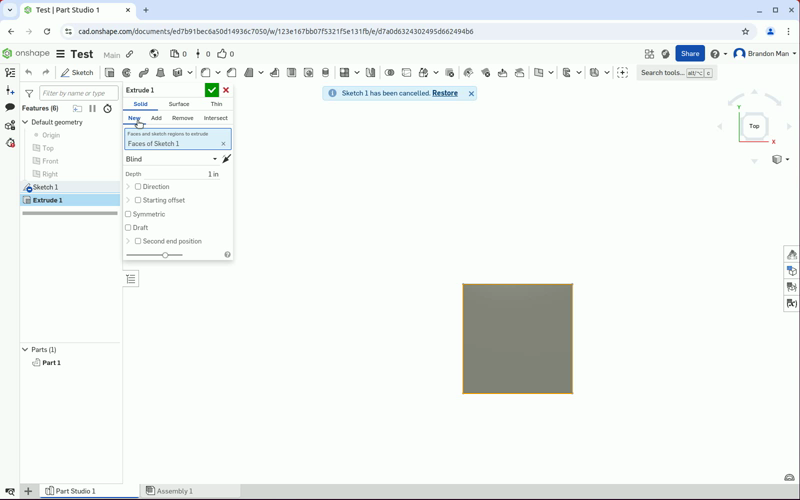
click(137, 120)
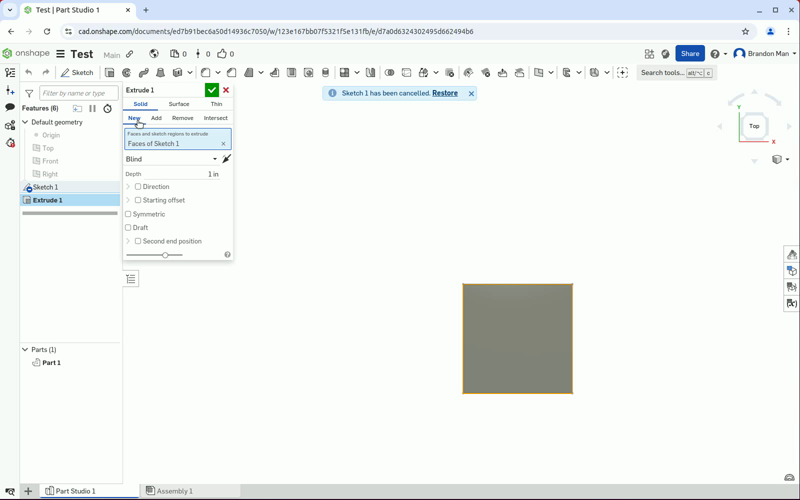
key(tab, 4)
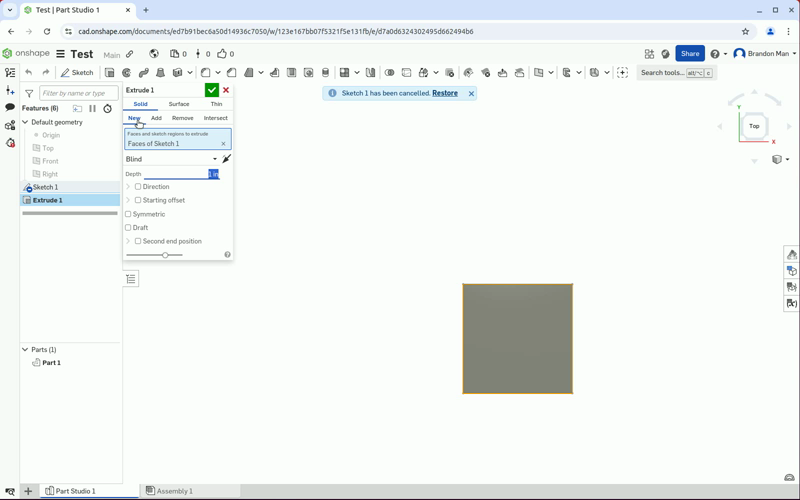
text(0.481)
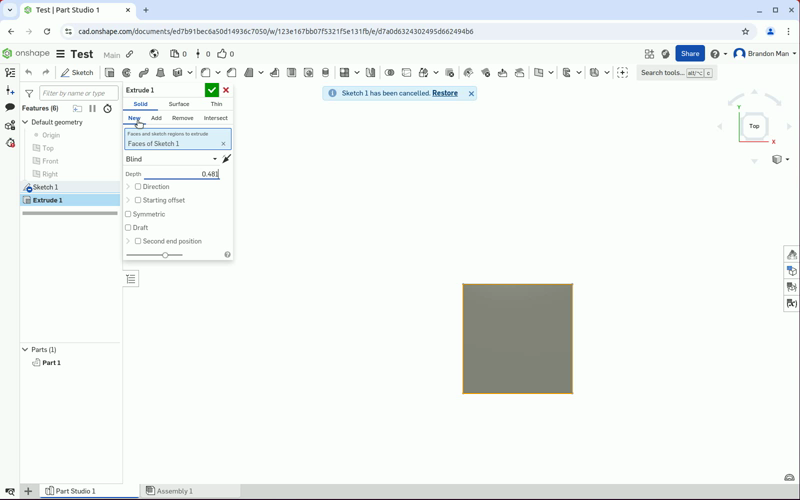
key(enter)
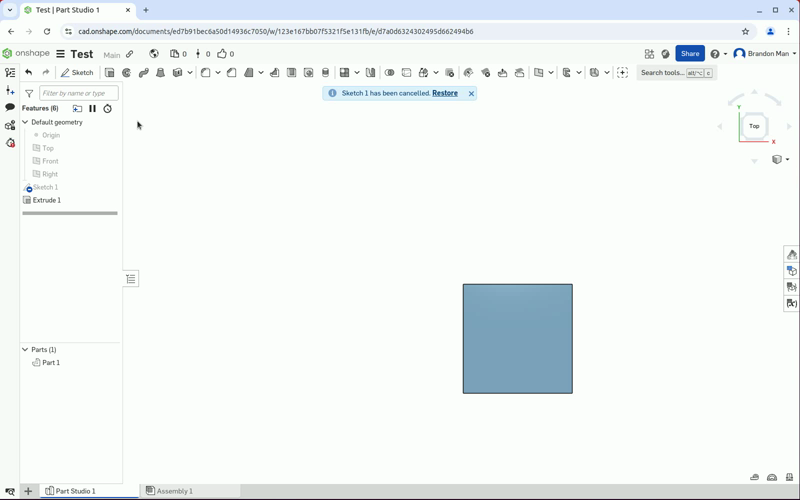
key(shift+h)
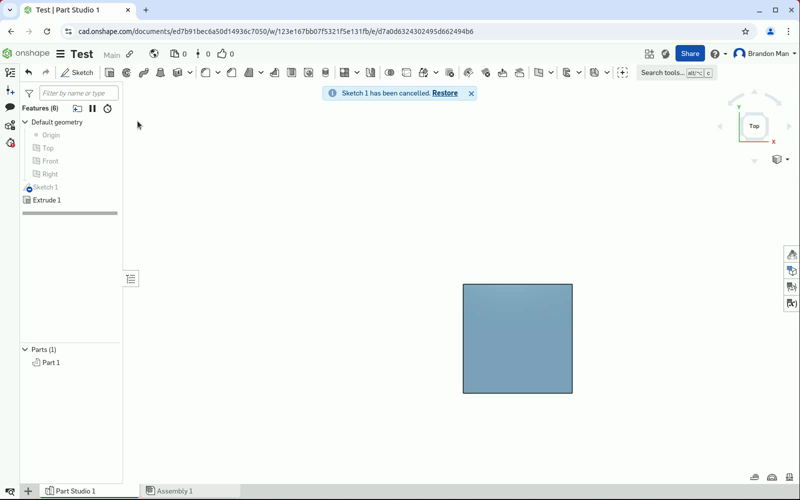
key(shift+h)
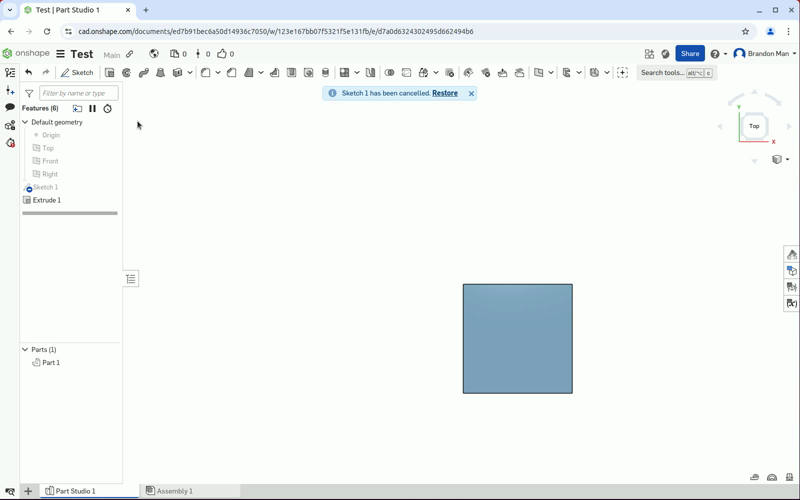
mouse_move(73, 189)
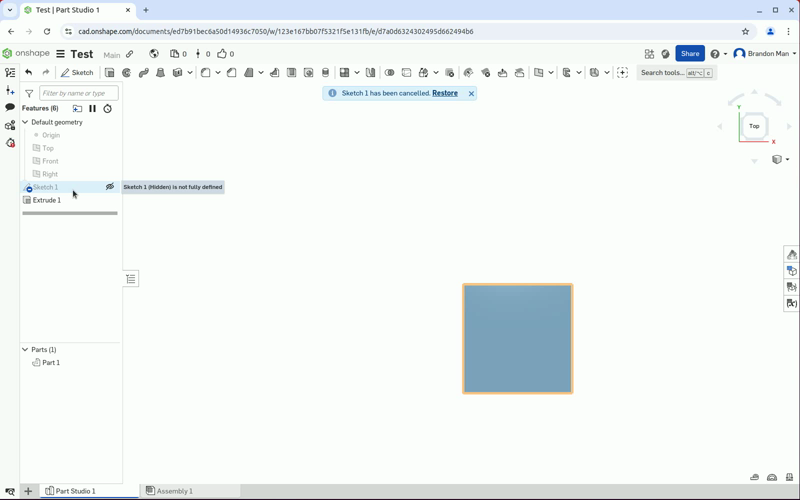
click(73, 189)
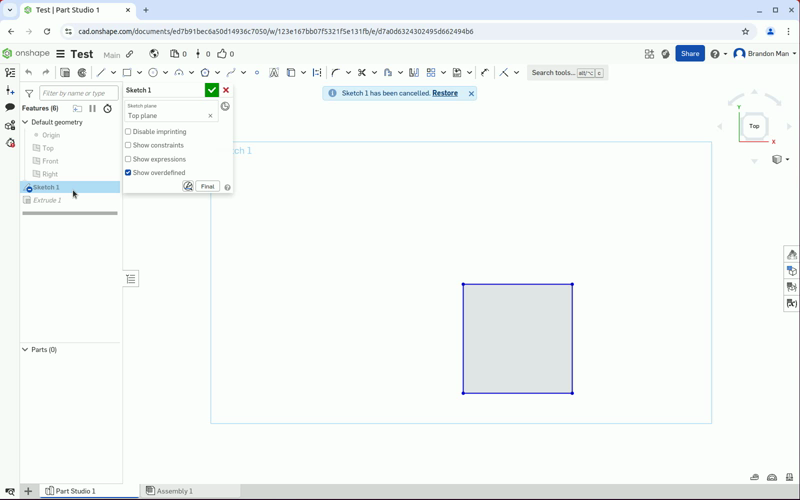
mouse_move(229, 92)
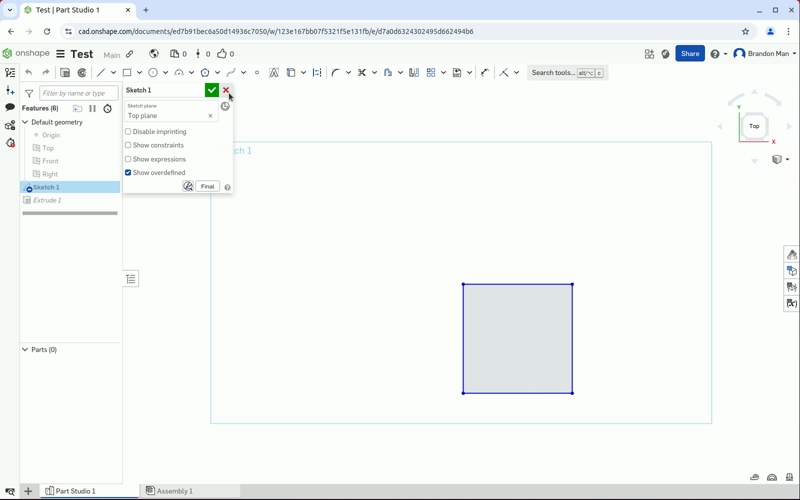
click(229, 92)
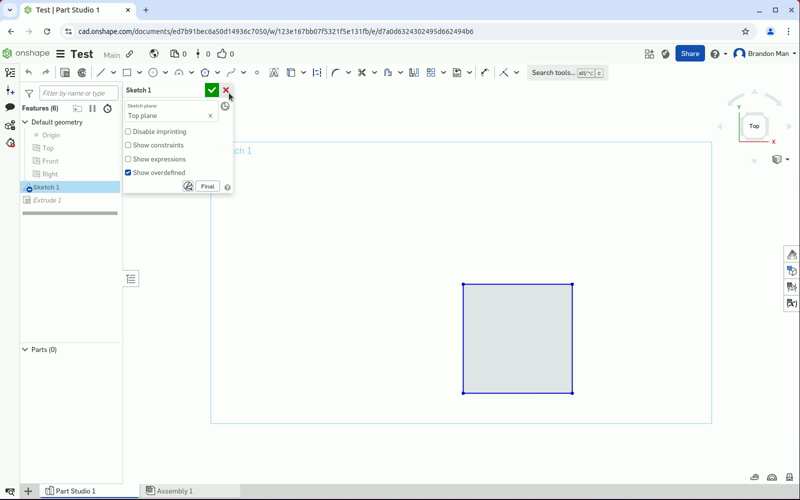
key(shift+s)
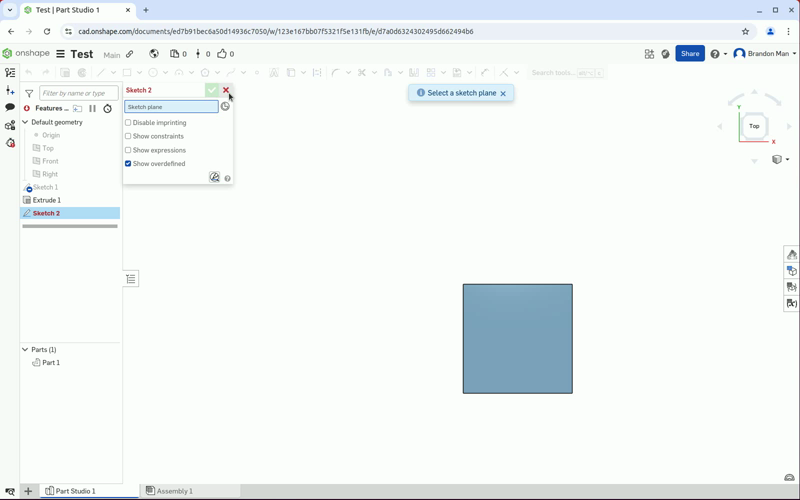
mouse_move(73, 150)
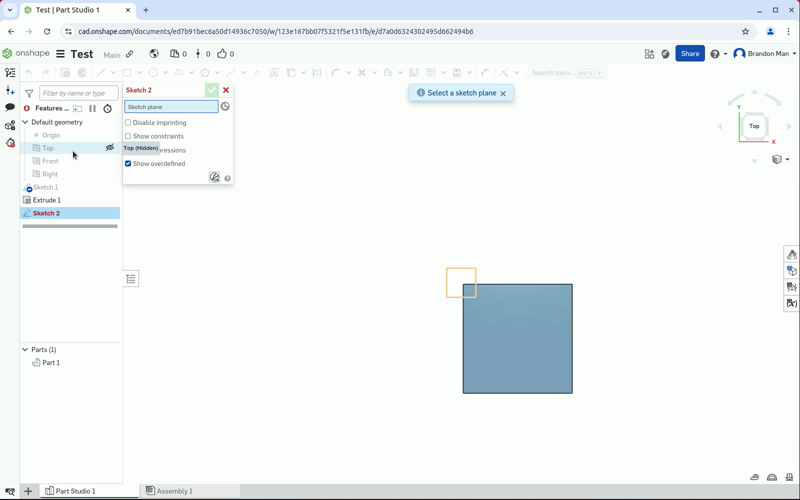
click(73, 150)
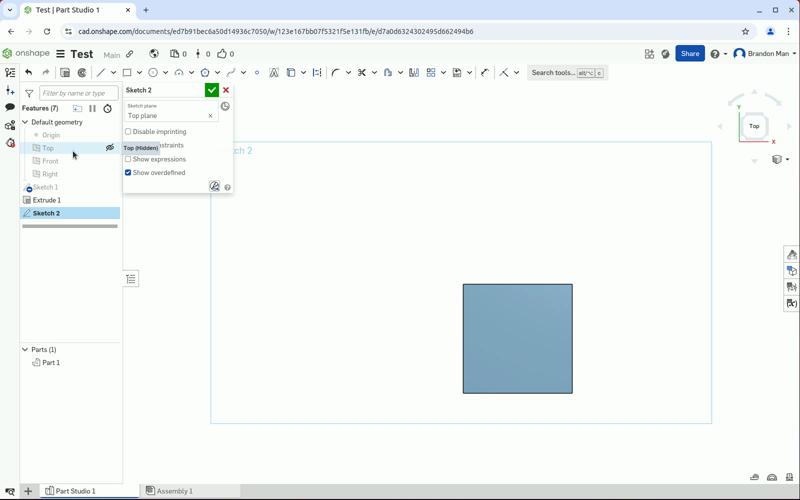
mouse_move(73, 352)
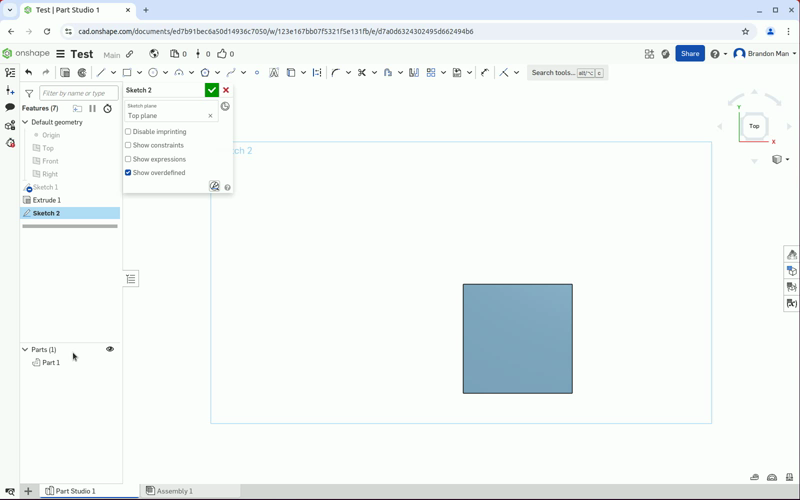
key(y)
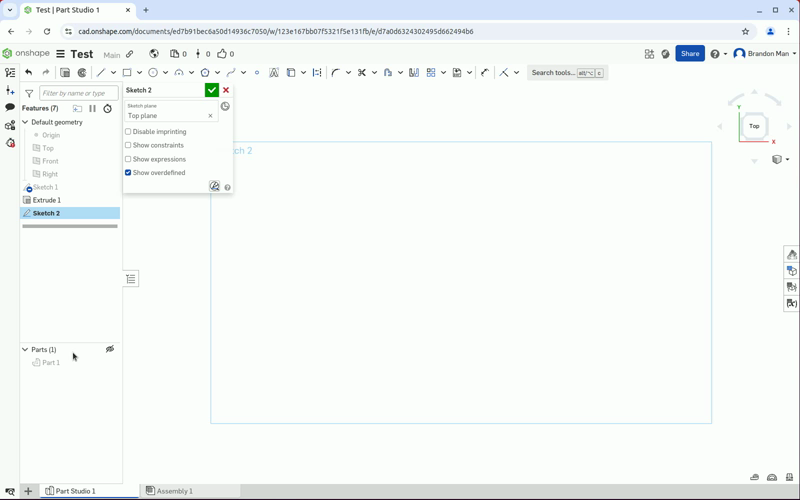
key(l)
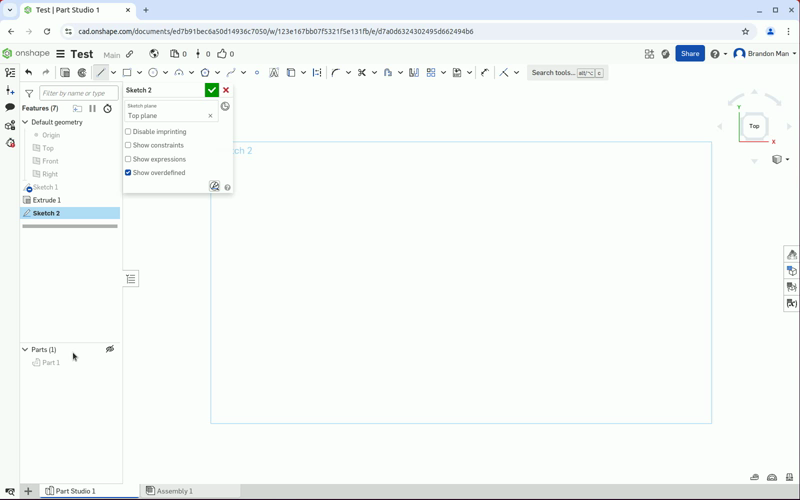
key_down(shift)
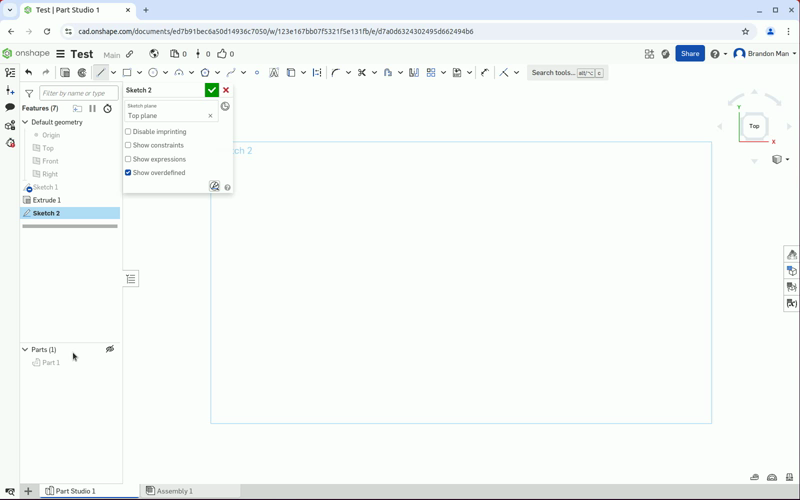
mouse_move(460, 395)
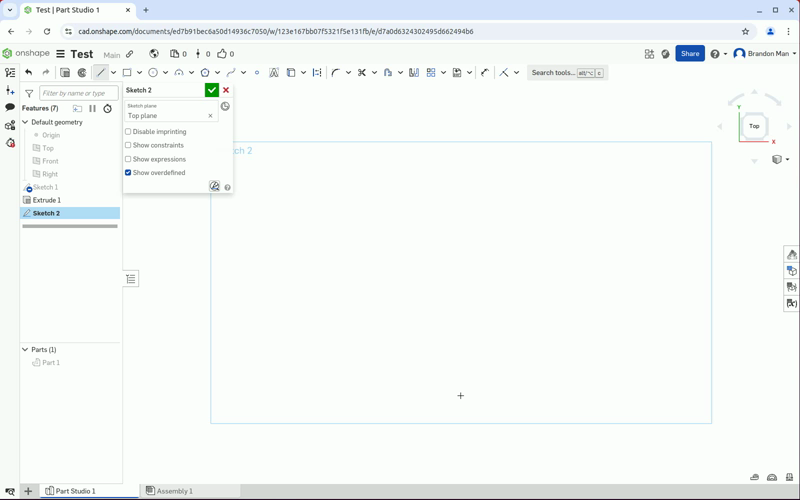
click(460, 395)
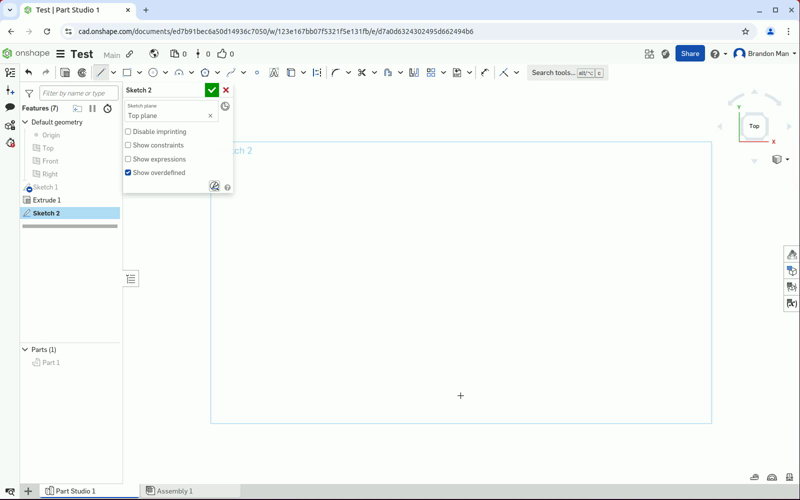
key_up(shift)
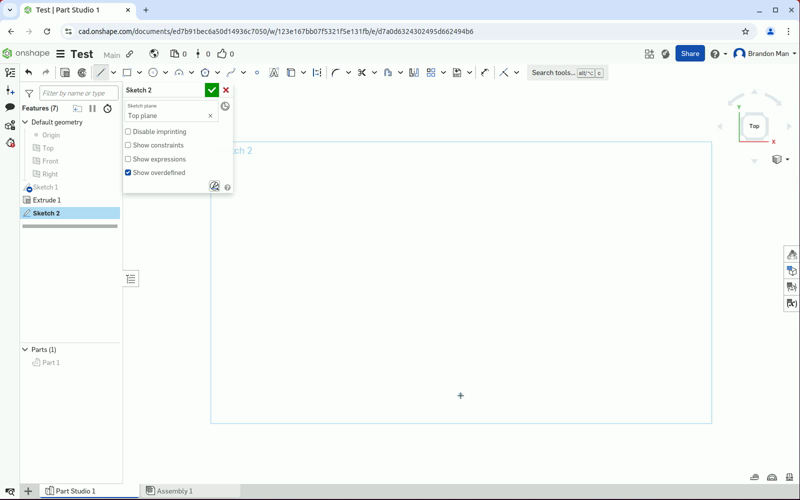
key_down(shift)
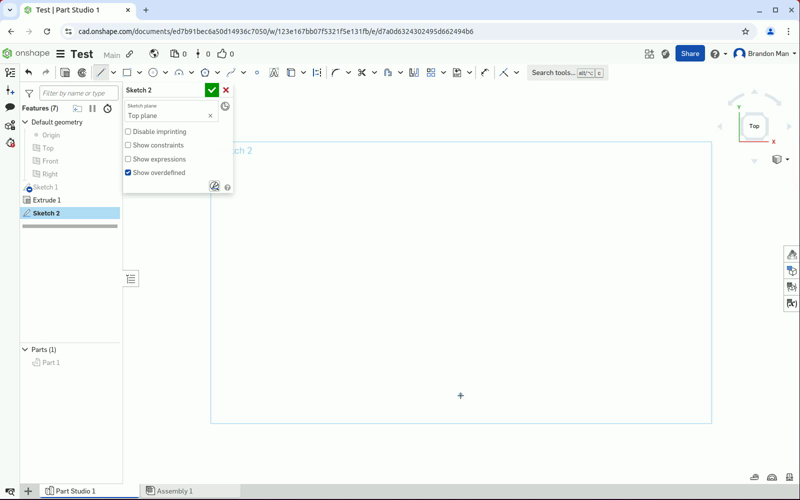
mouse_move(573, 395)
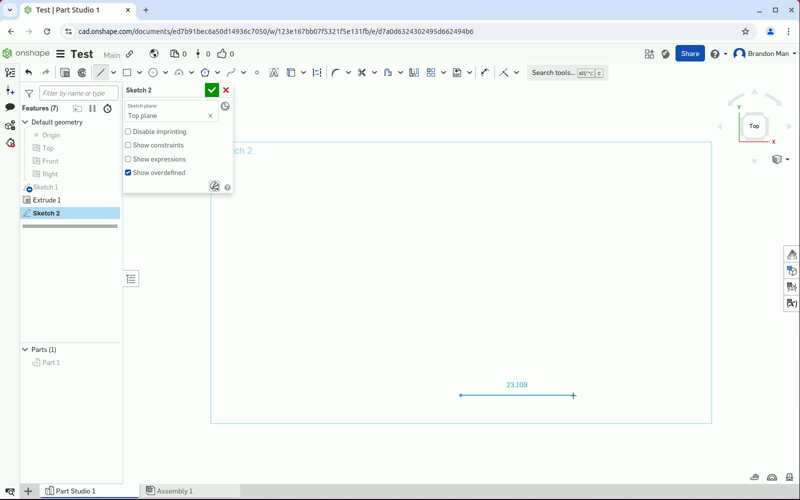
click(573, 395)
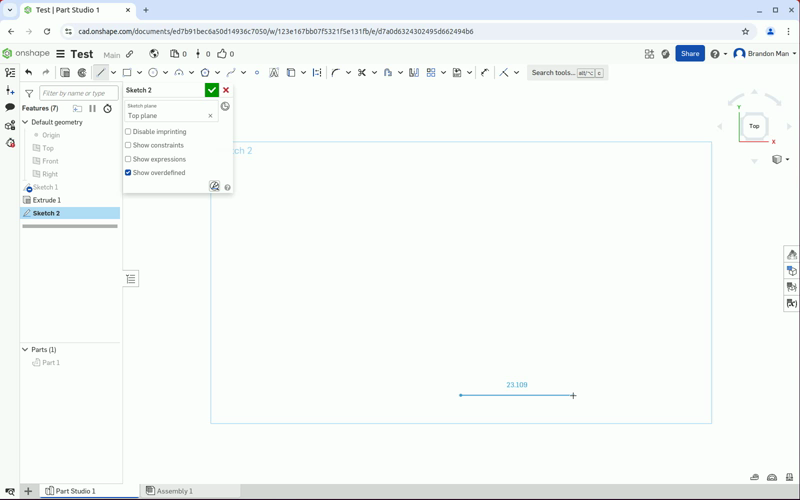
key_up(shift)
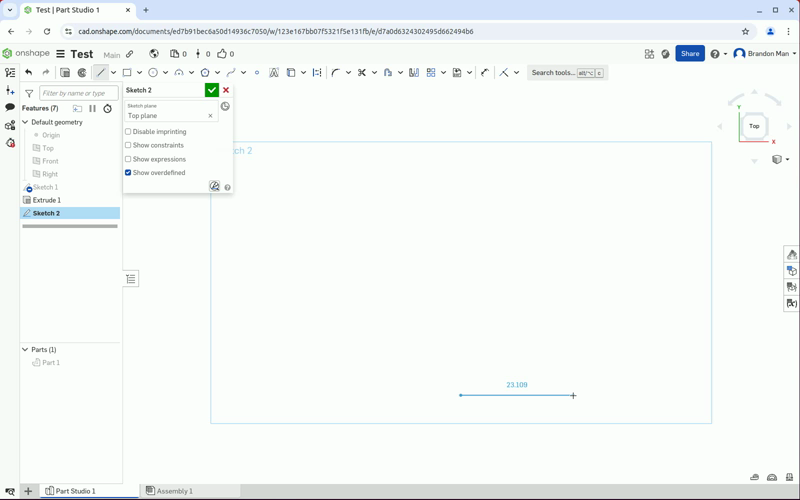
key_down(shift)
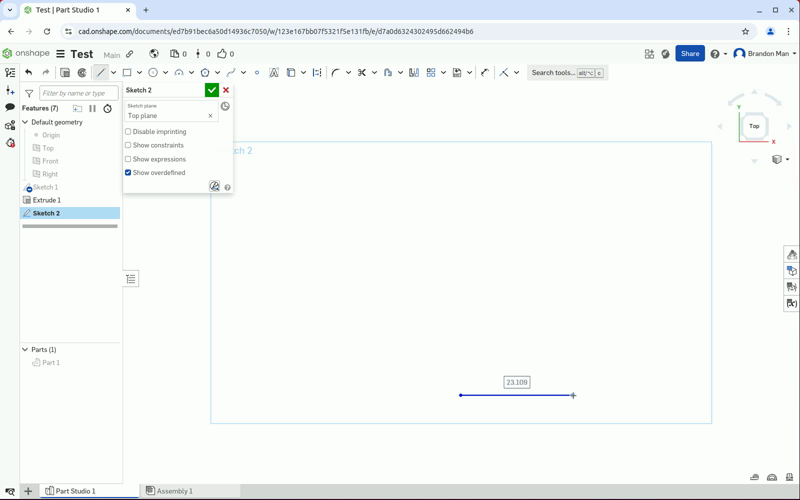
mouse_move(573, 282)
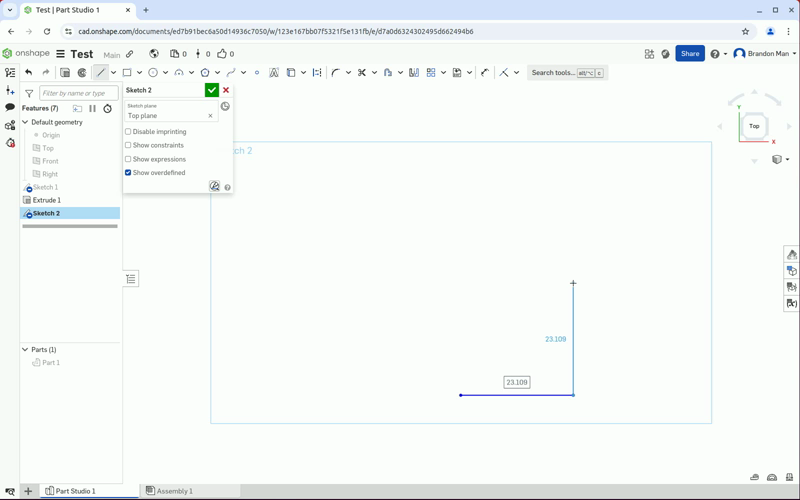
click(573, 282)
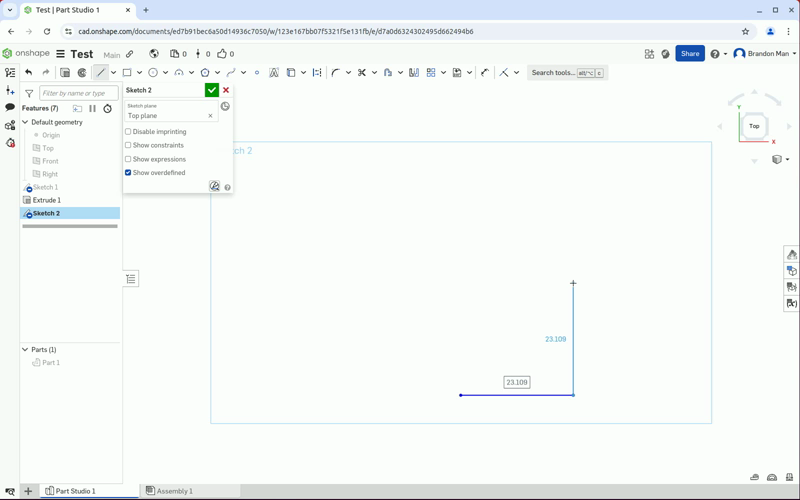
key_up(shift)
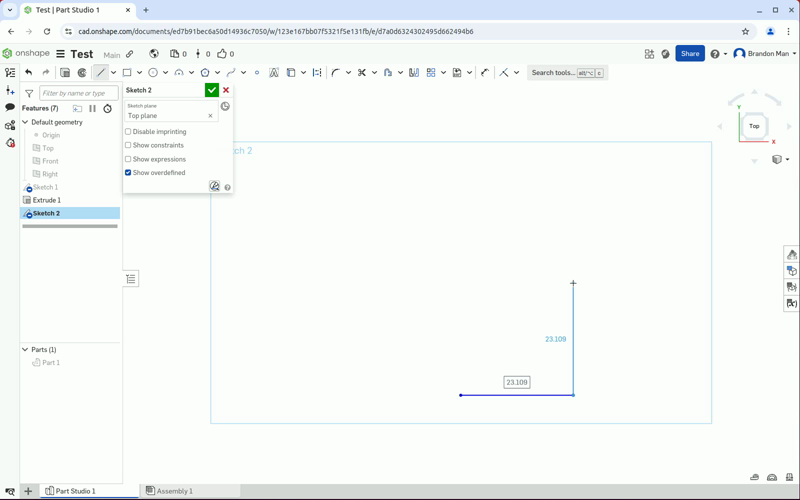
key_down(shift)
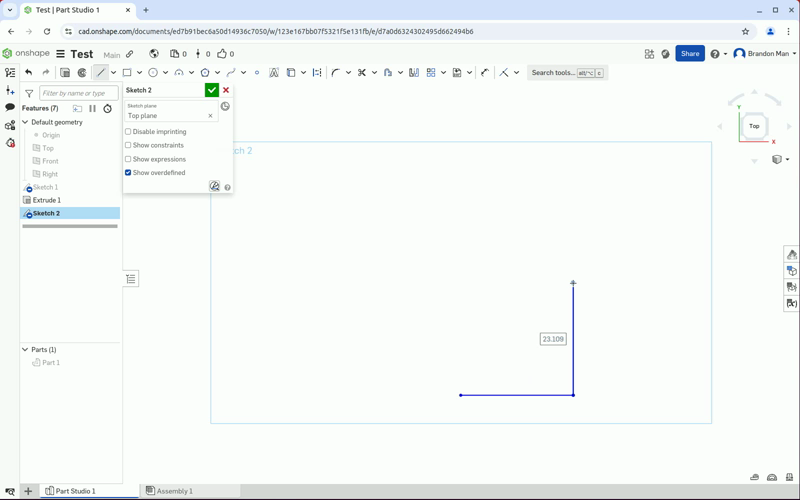
mouse_move(460, 282)
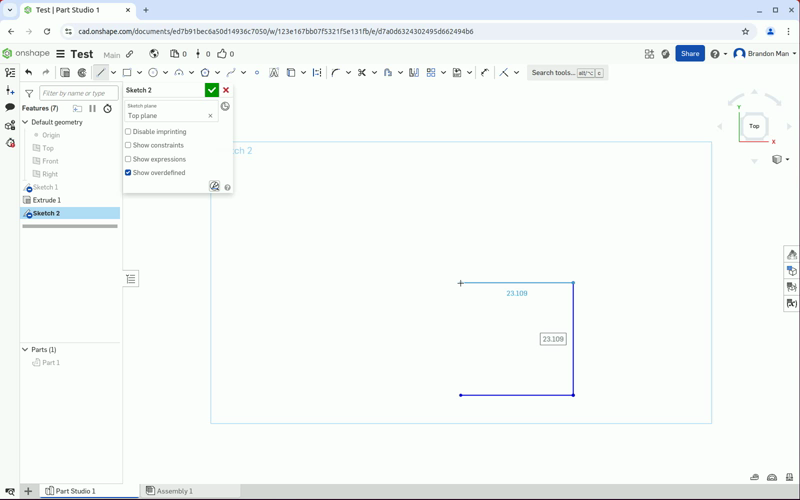
click(460, 282)
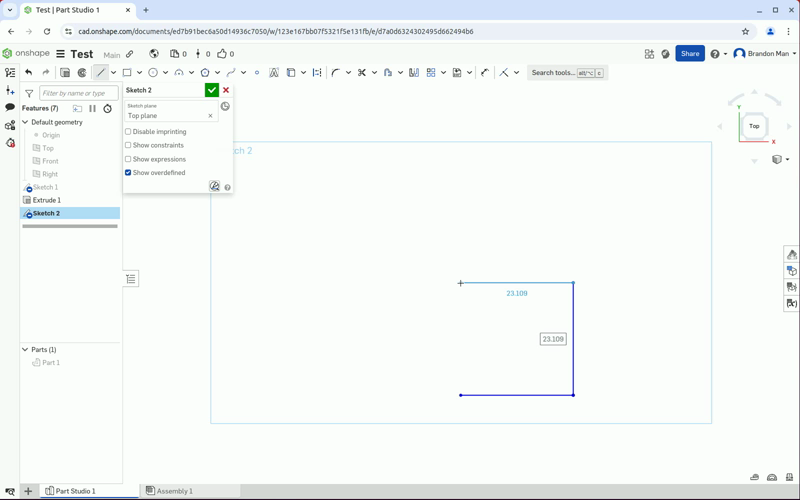
key_up(shift)
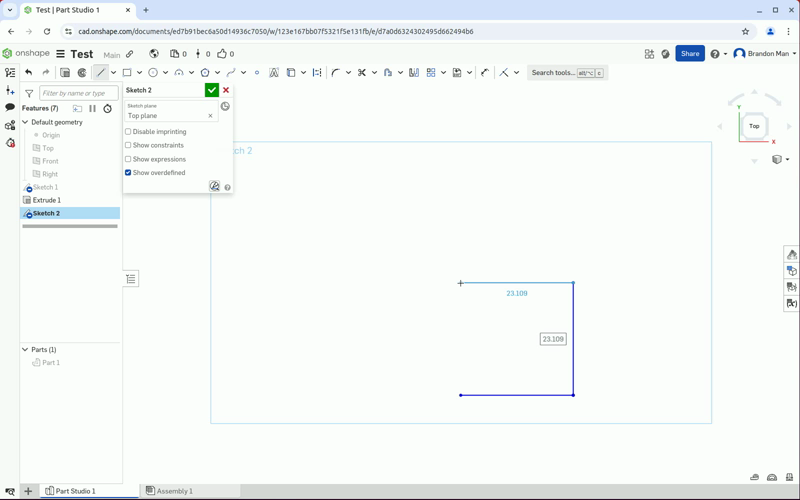
key_down(shift)
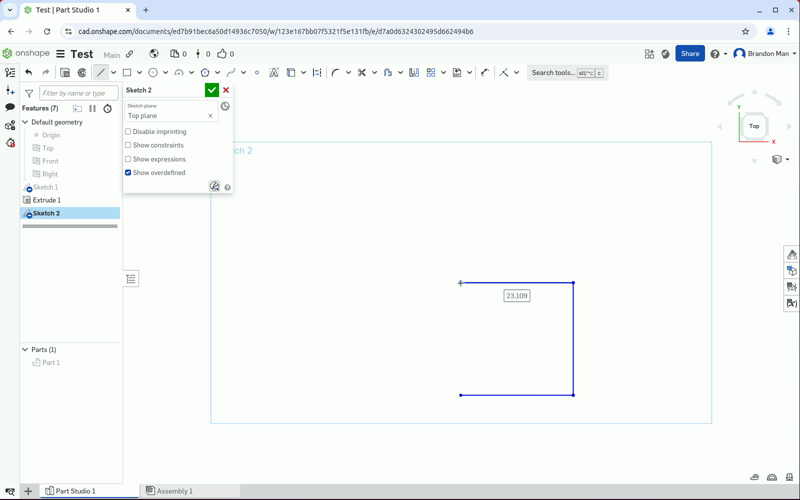
mouse_move(460, 395)
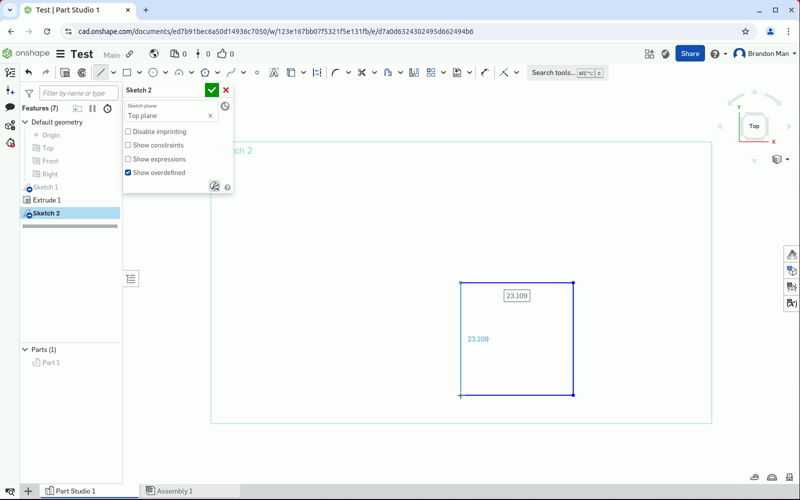
key_up(shift)
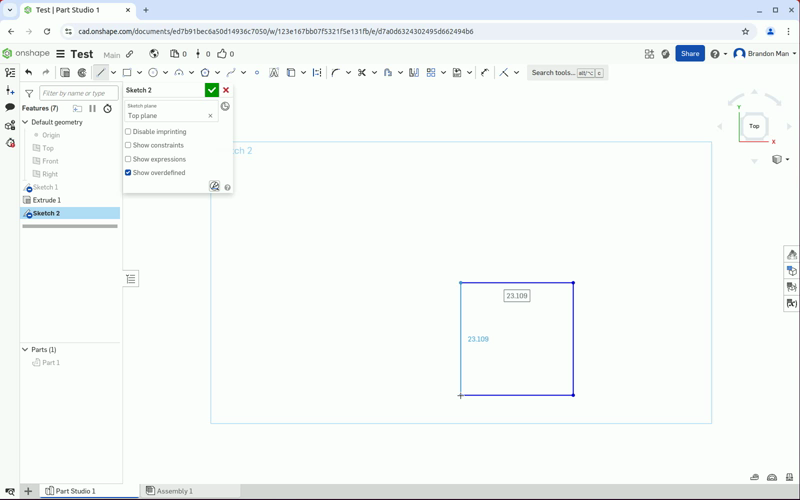
click(460, 395)
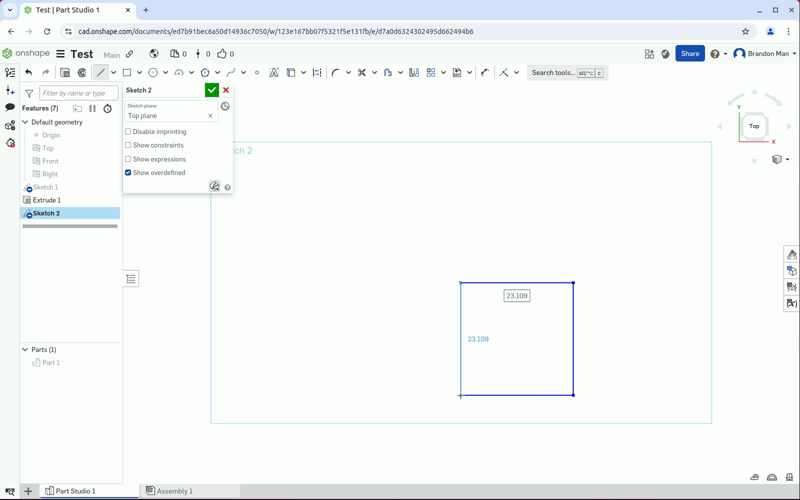
key(esc)
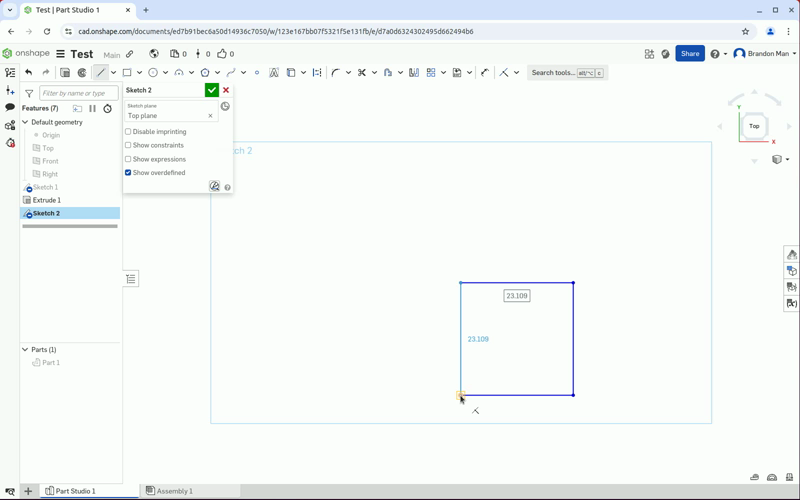
key(l)
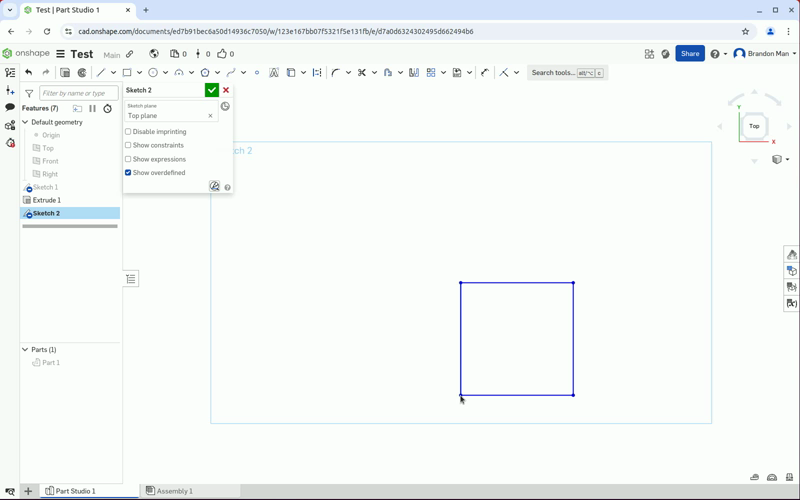
key_down(shift)
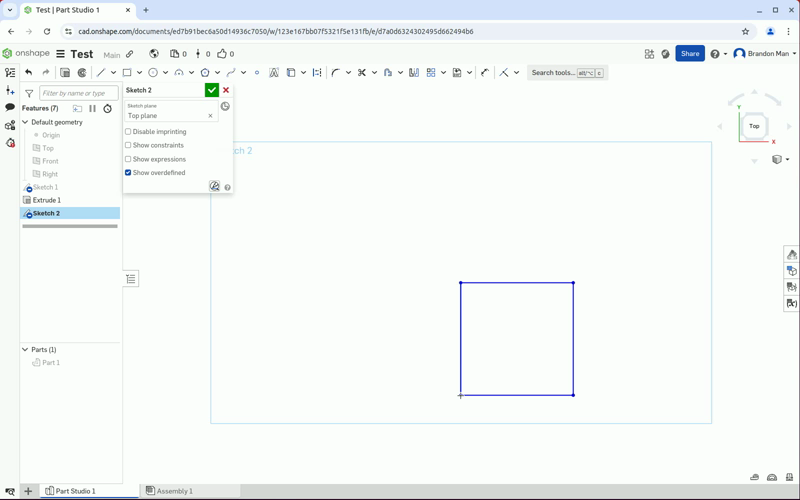
mouse_move(463, 393)
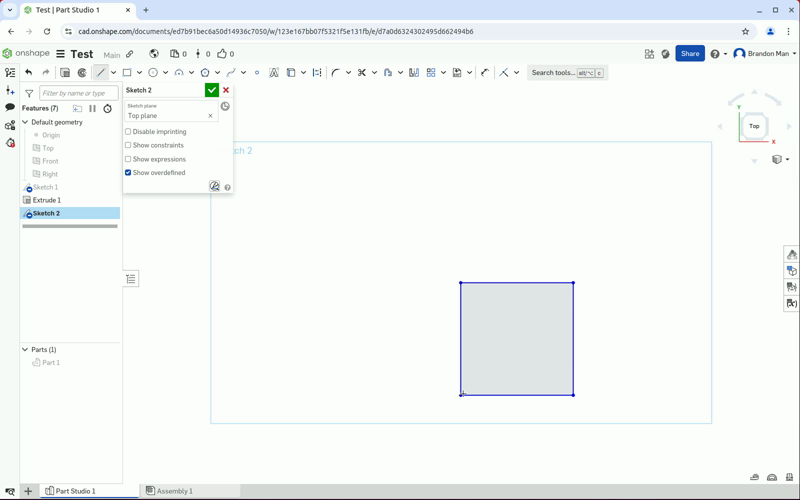
scroll(6)
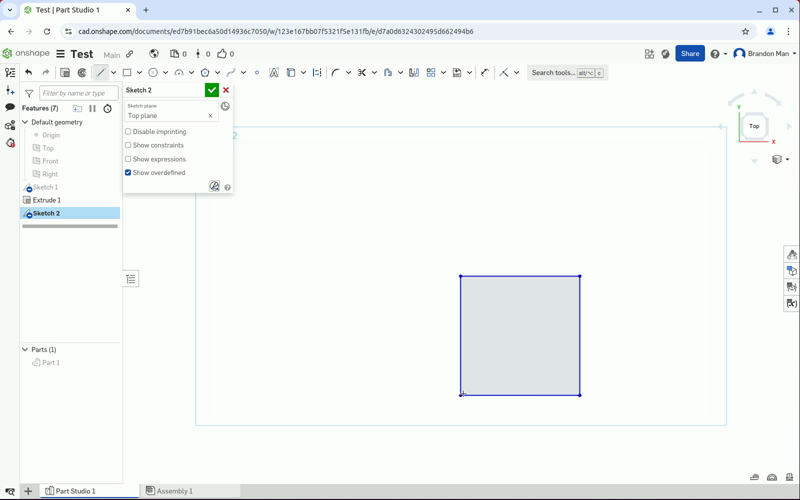
scroll(6)
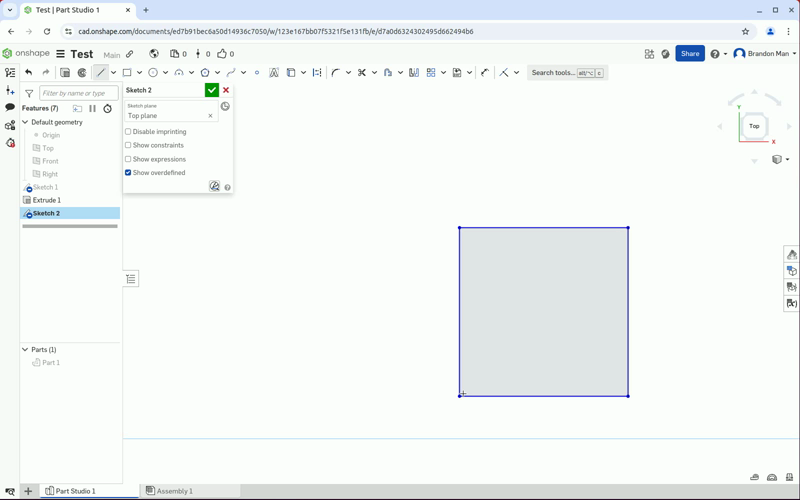
scroll(6)
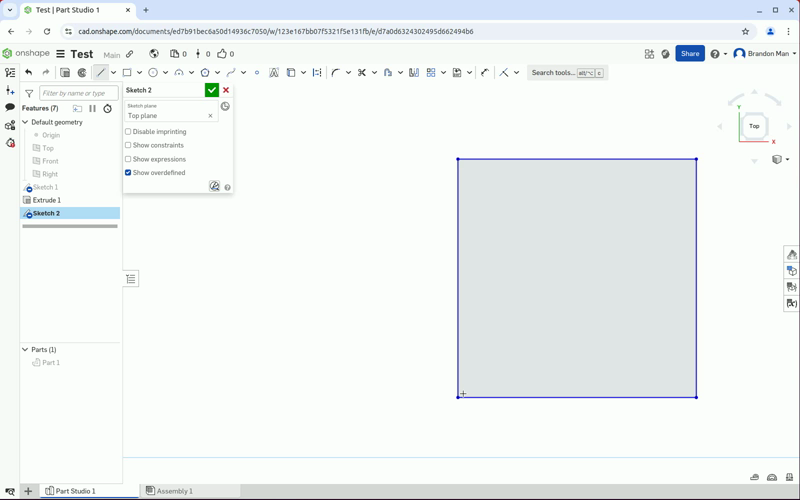
scroll(6)
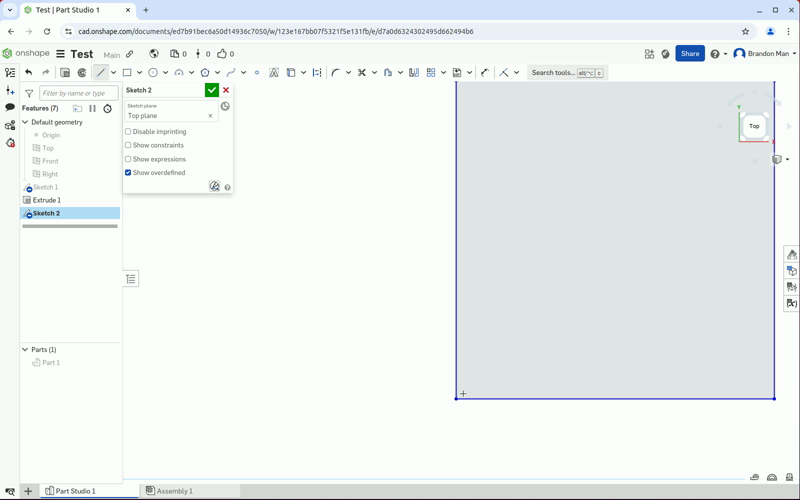
scroll(6)
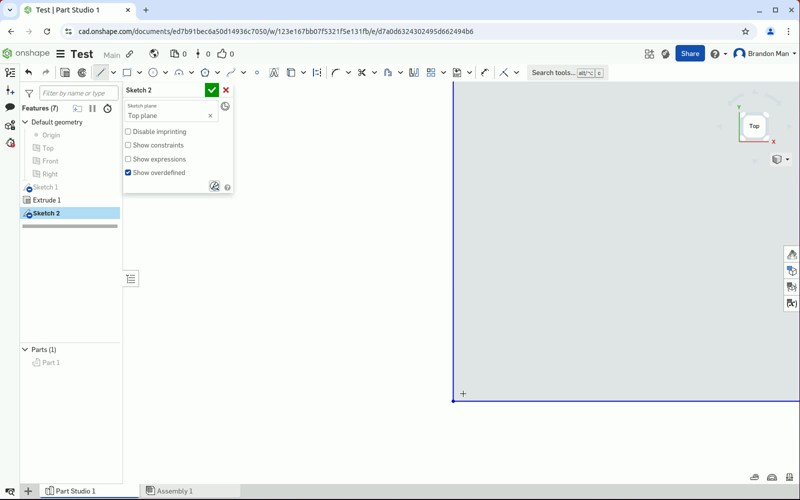
scroll(6)
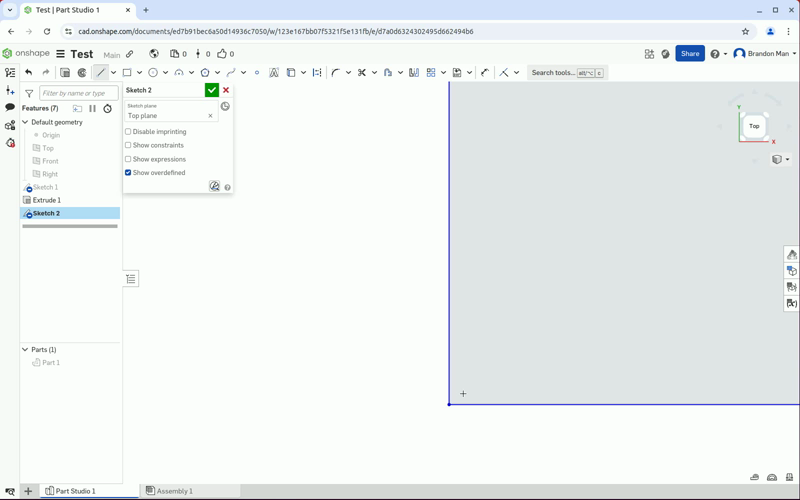
scroll(6)
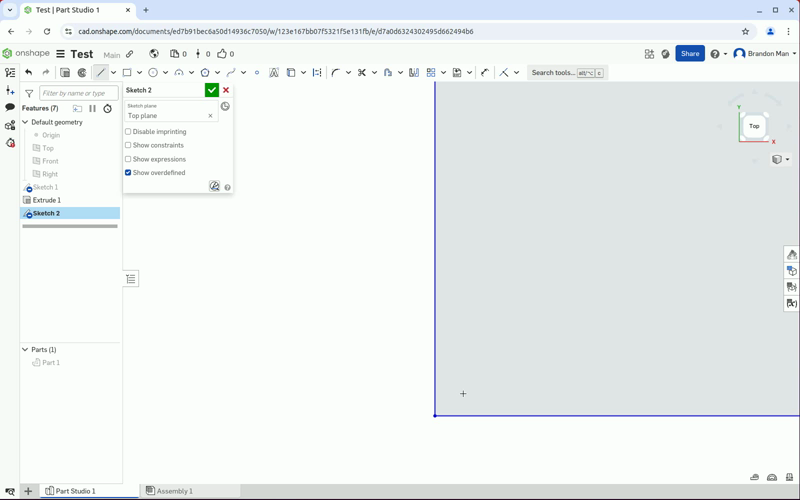
click(463, 393)
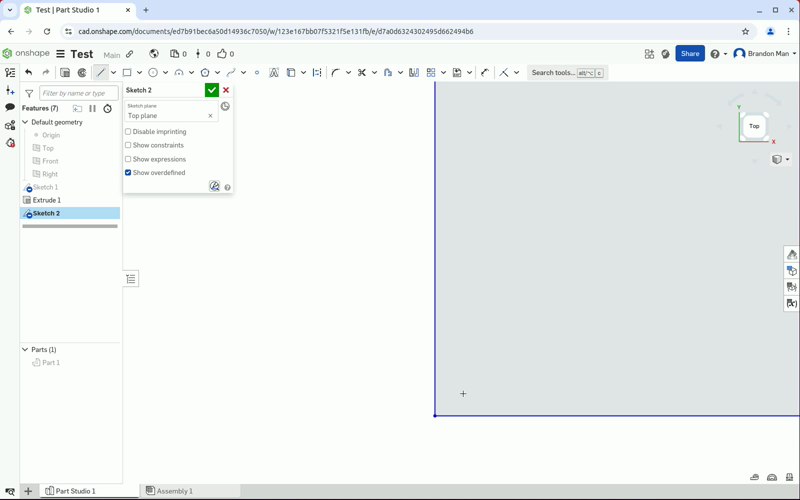
scroll(-6)
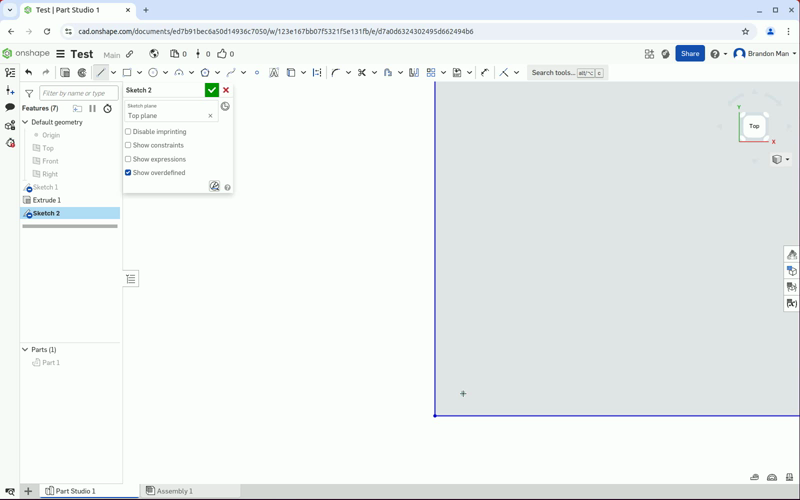
scroll(-6)
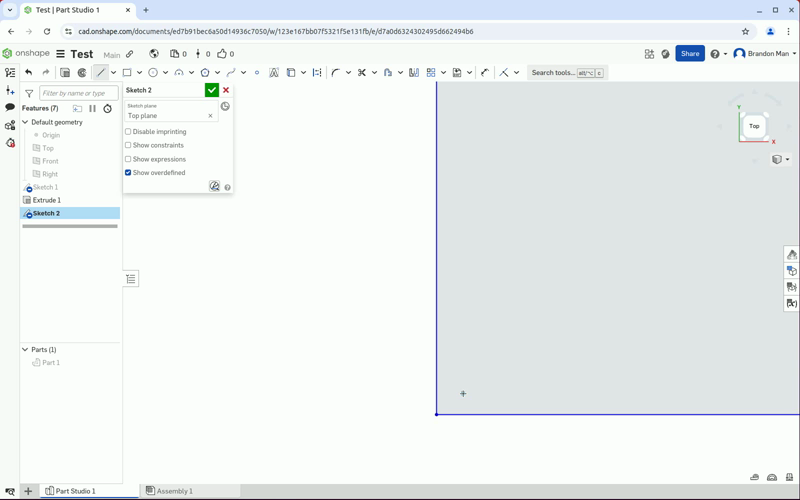
scroll(-6)
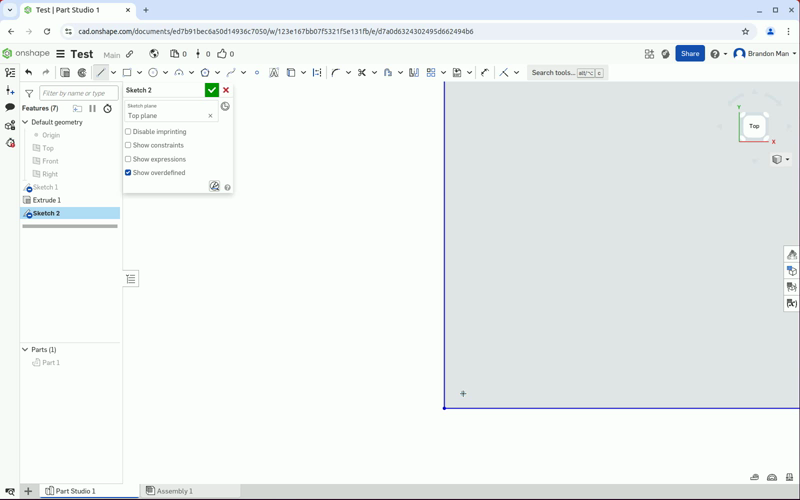
scroll(-6)
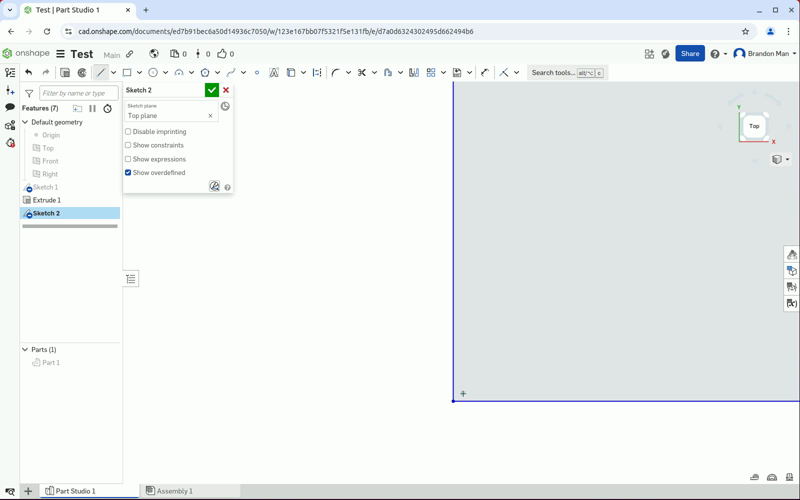
scroll(-6)
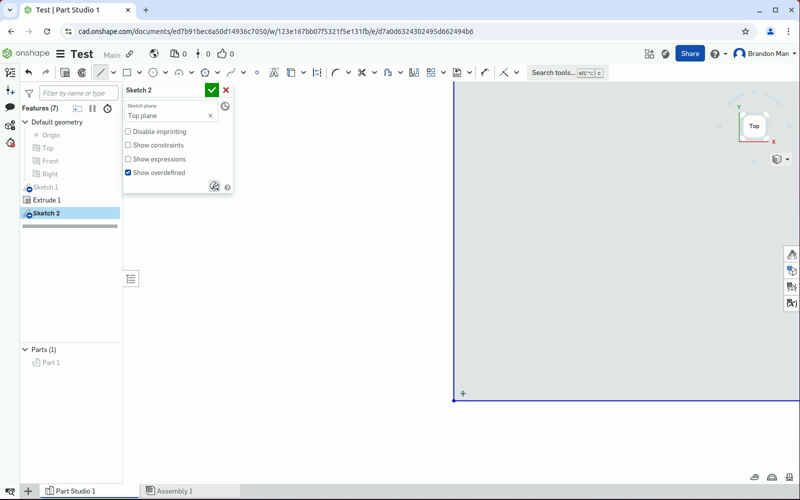
scroll(-6)
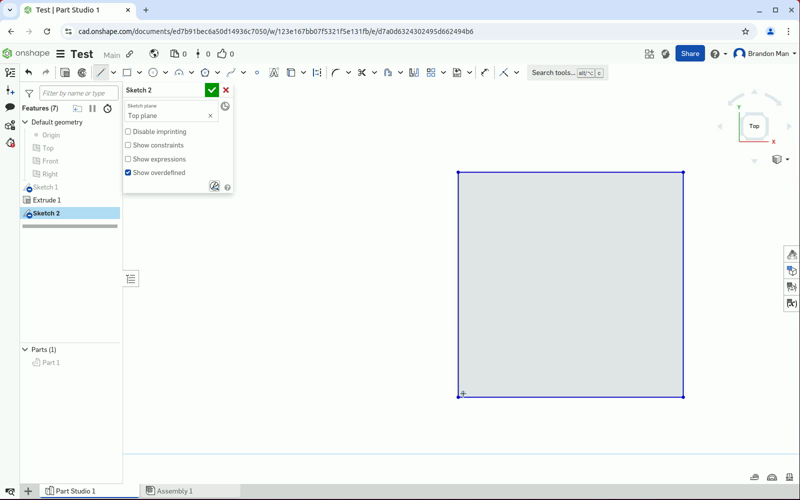
scroll(-6)
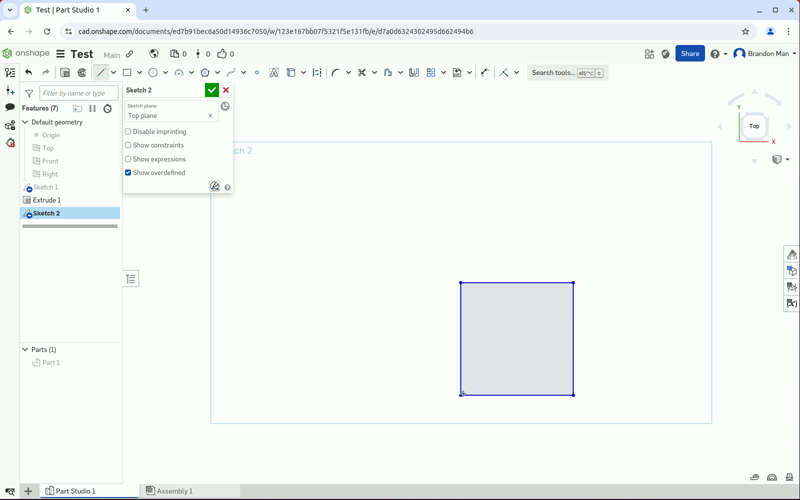
key_up(shift)
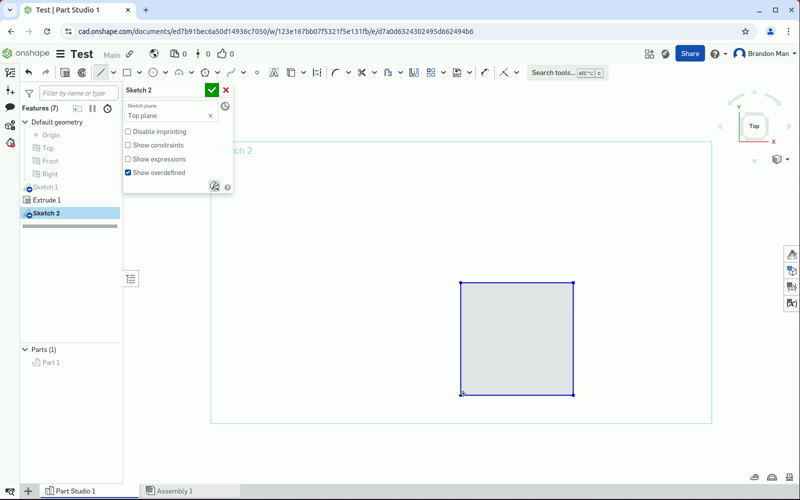
key_down(shift)
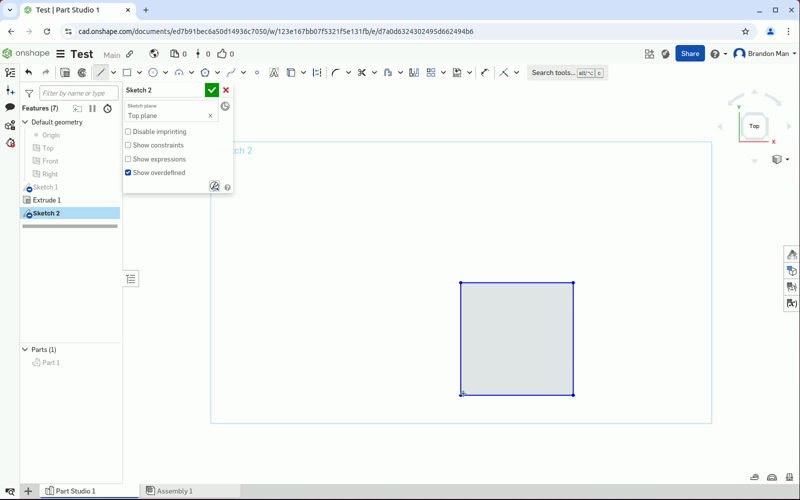
mouse_move(570, 393)
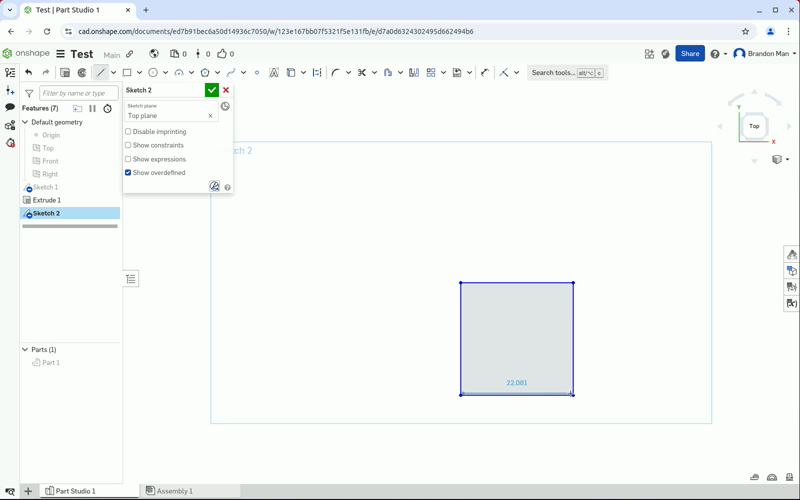
scroll(6)
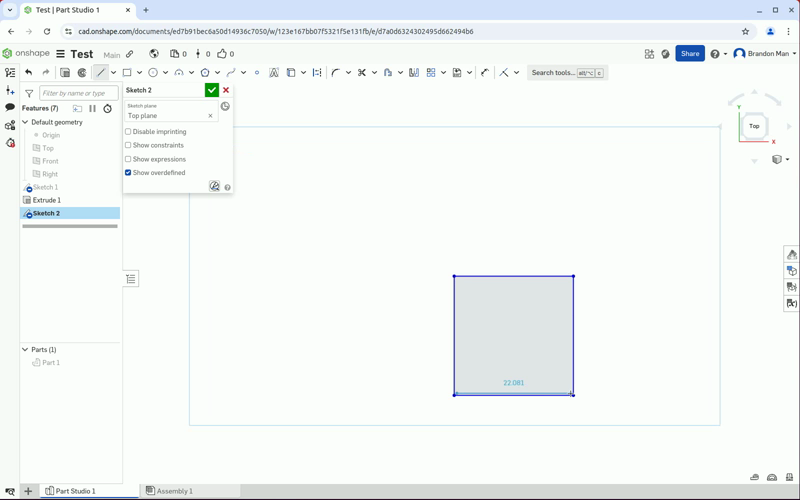
scroll(6)
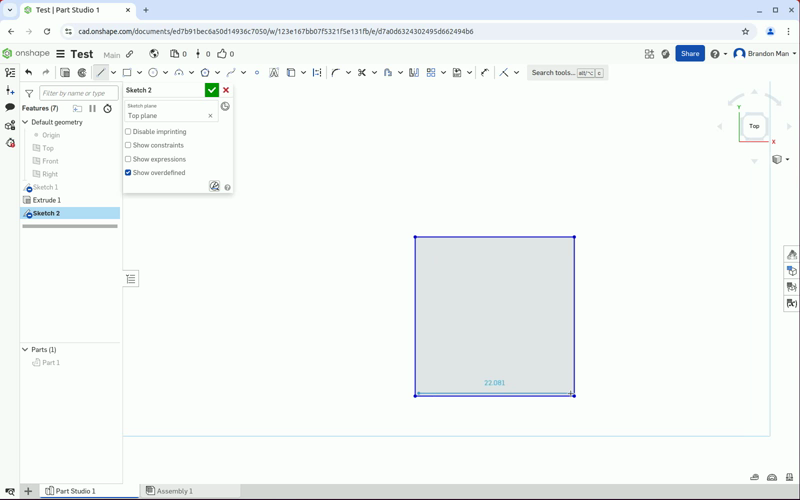
scroll(6)
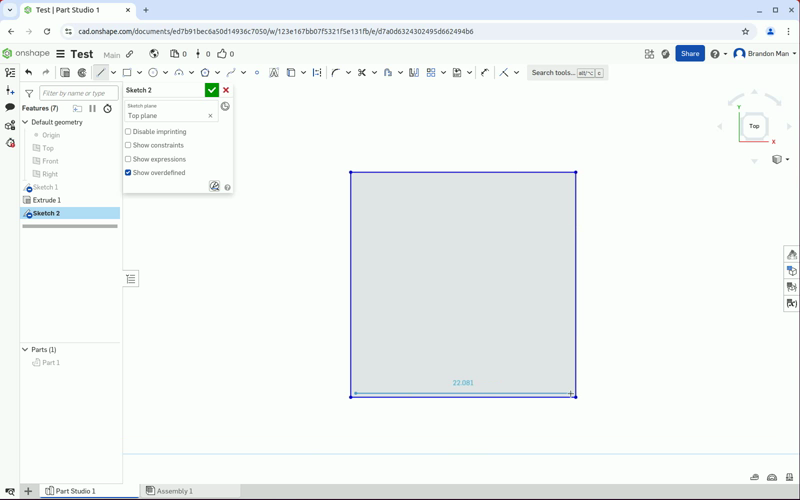
scroll(6)
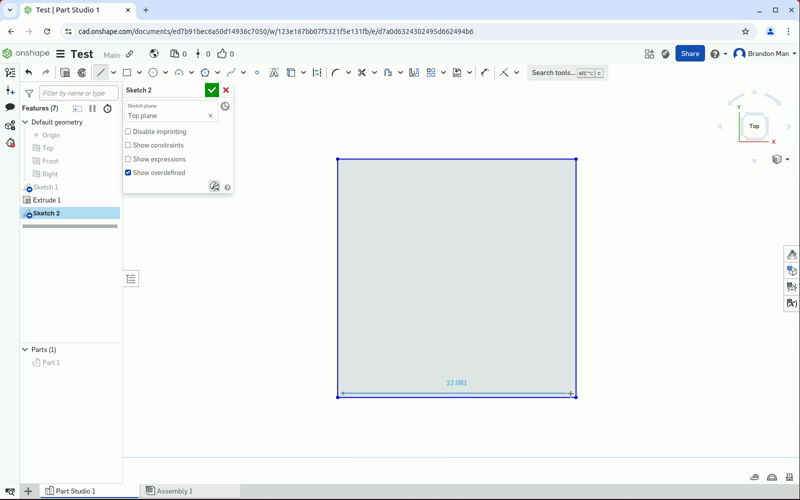
scroll(6)
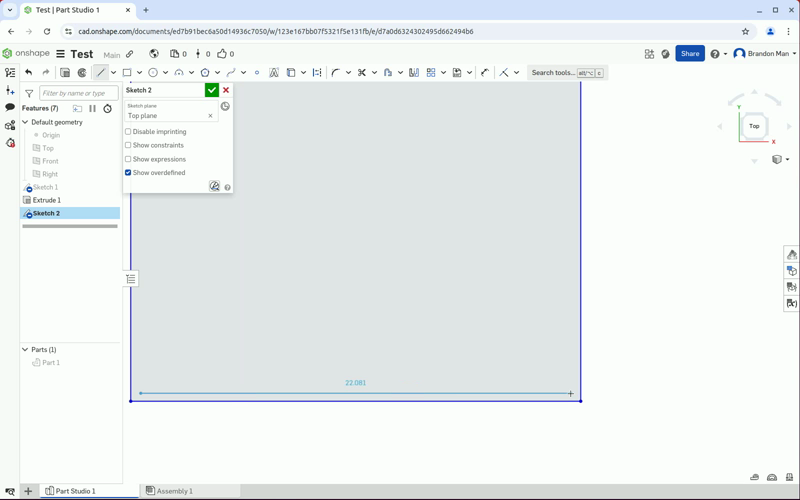
scroll(6)
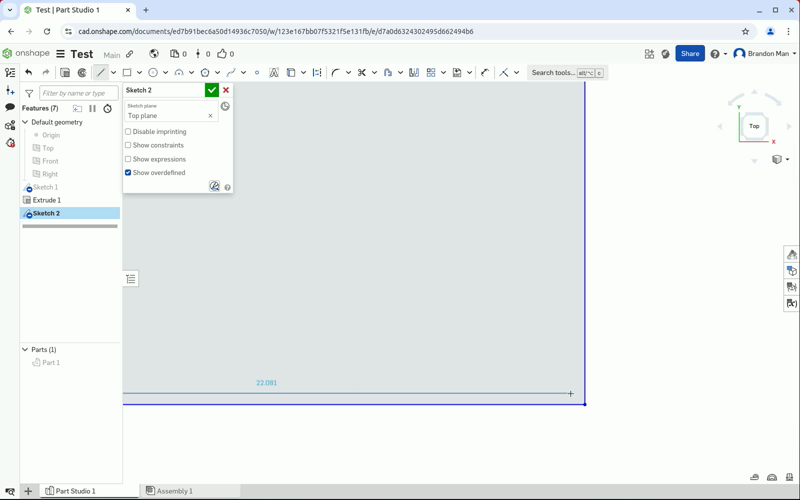
scroll(6)
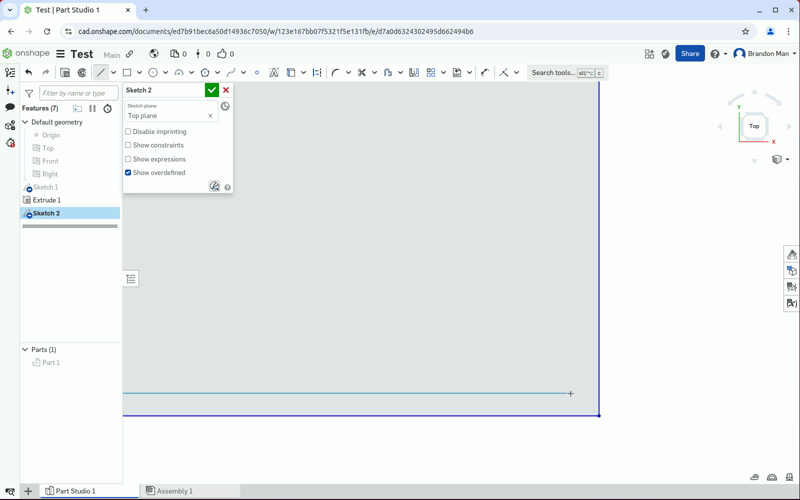
click(570, 393)
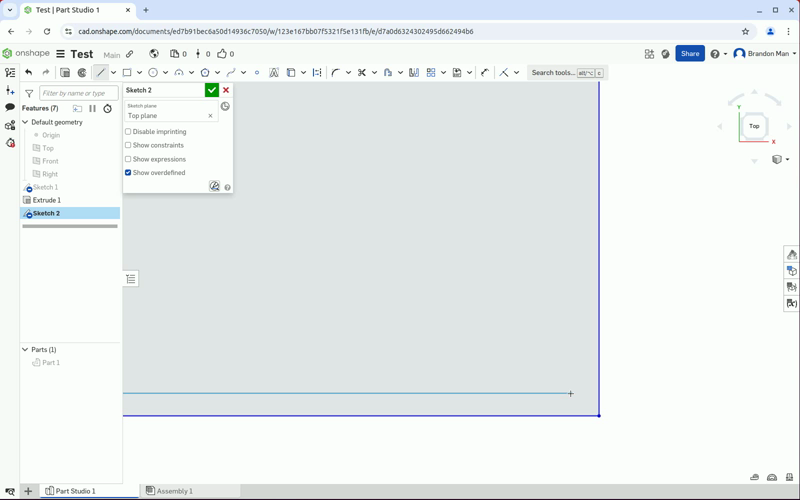
scroll(-6)
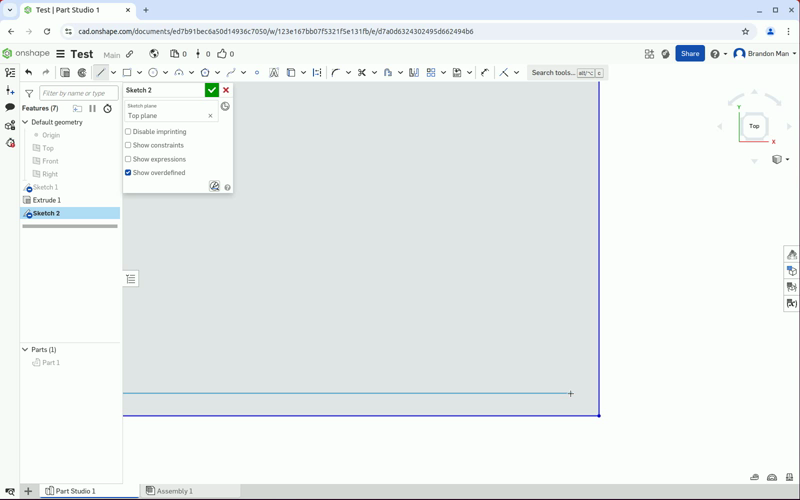
scroll(-6)
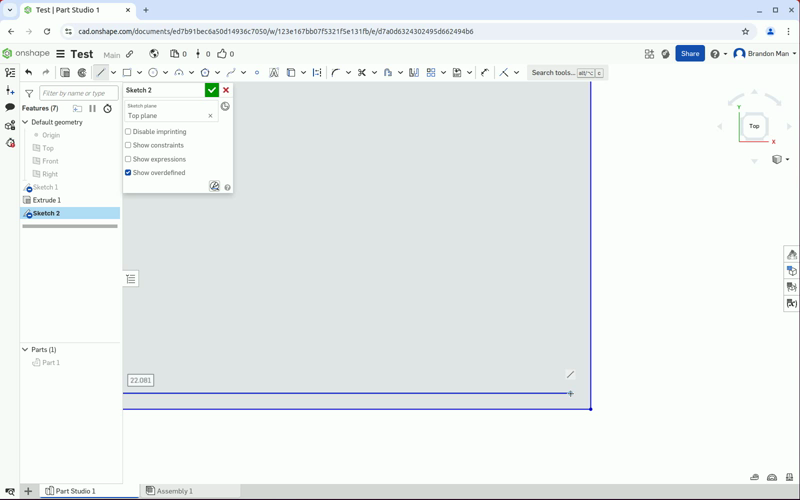
scroll(-6)
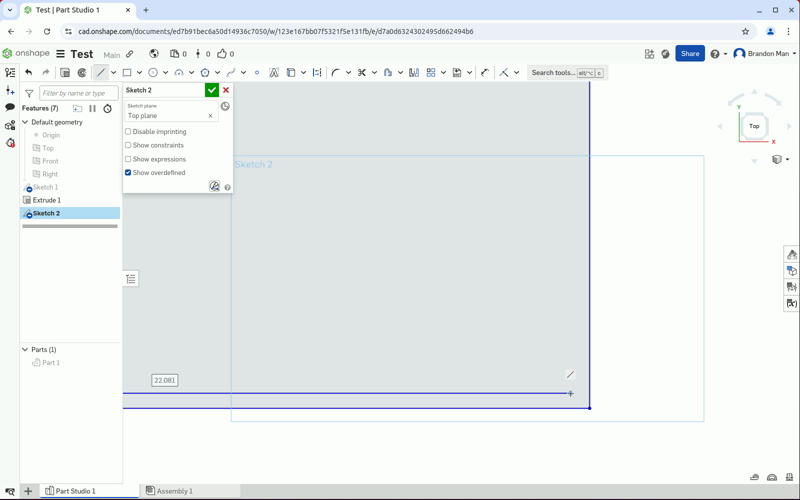
scroll(-6)
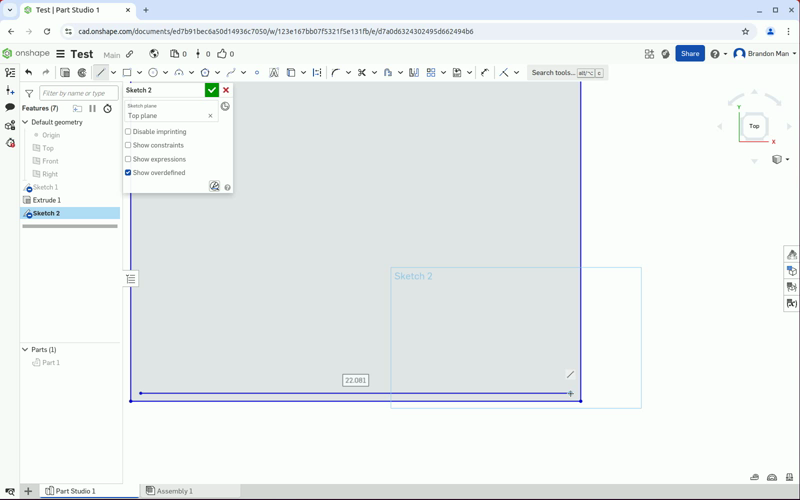
scroll(-6)
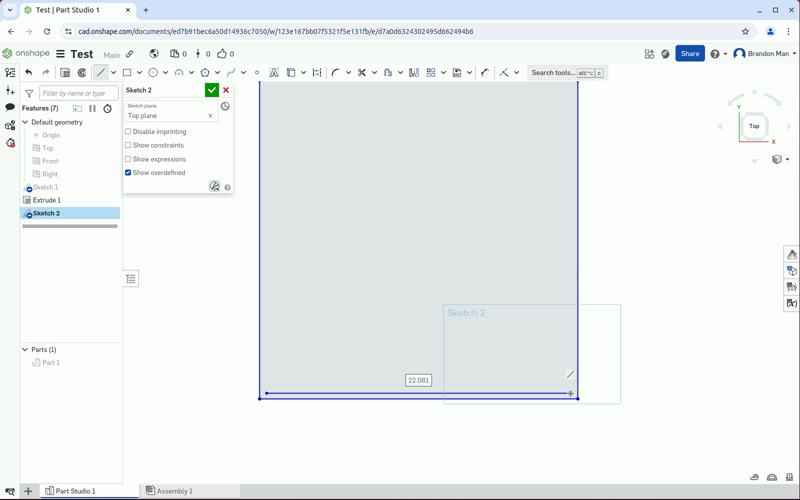
scroll(-6)
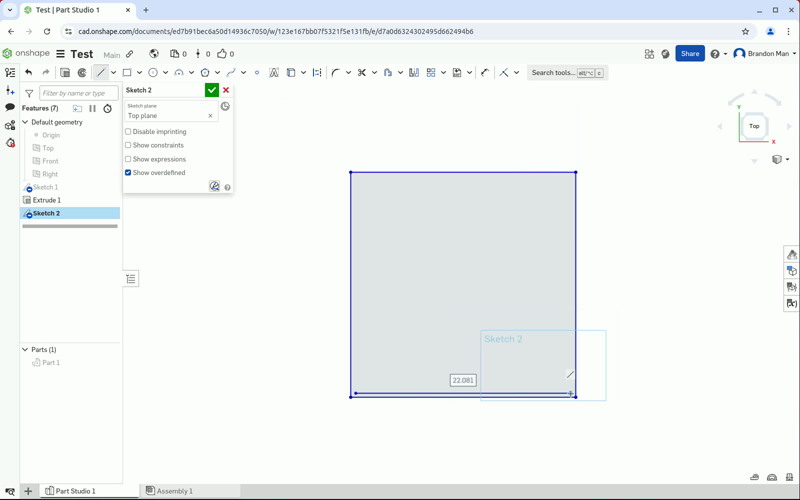
scroll(-6)
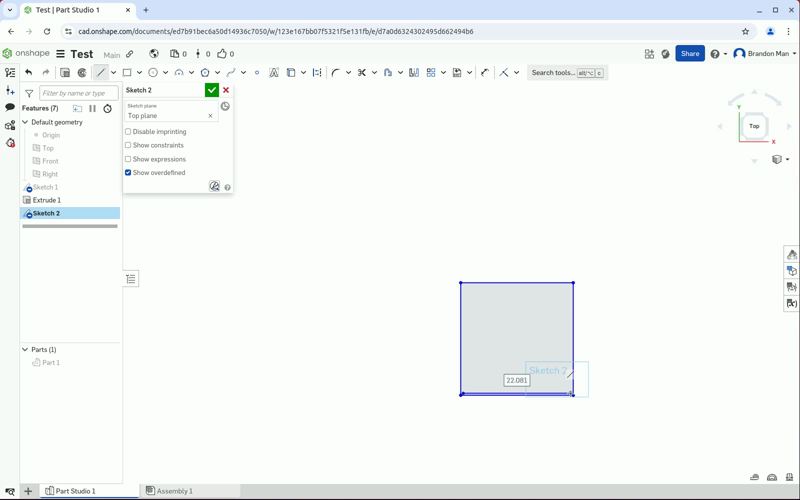
key_up(shift)
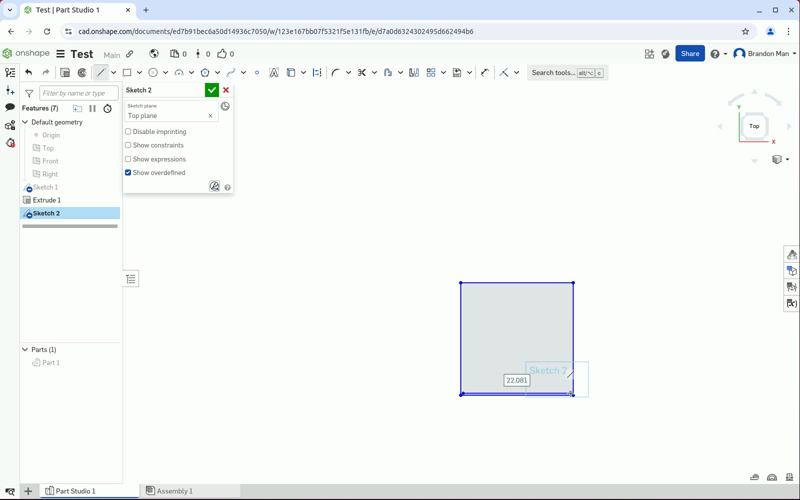
key_down(shift)
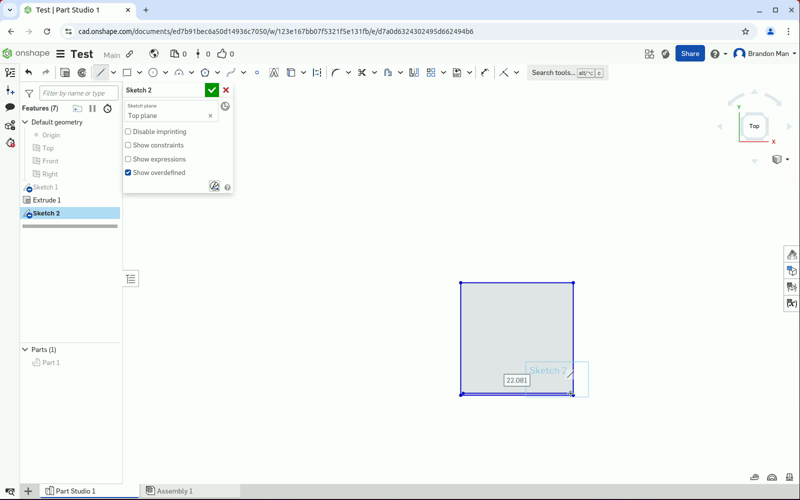
mouse_move(570, 285)
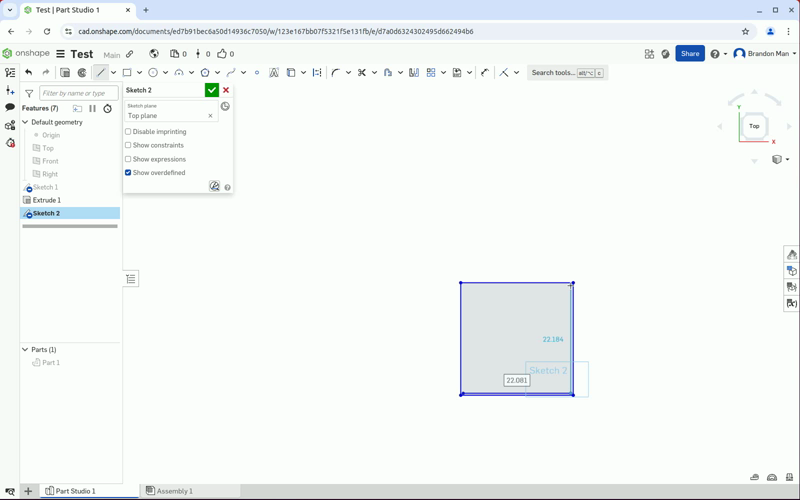
scroll(6)
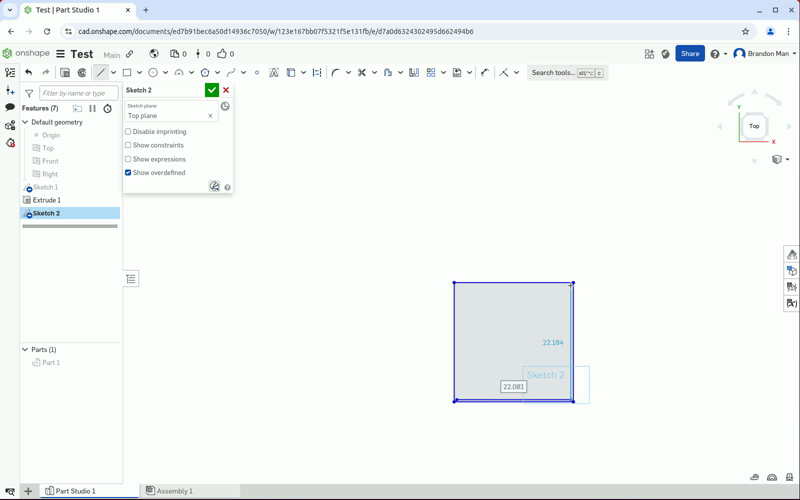
scroll(6)
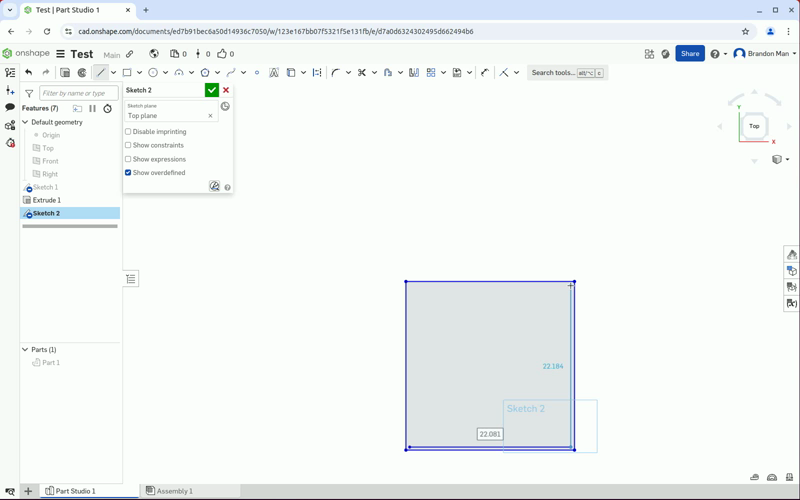
scroll(6)
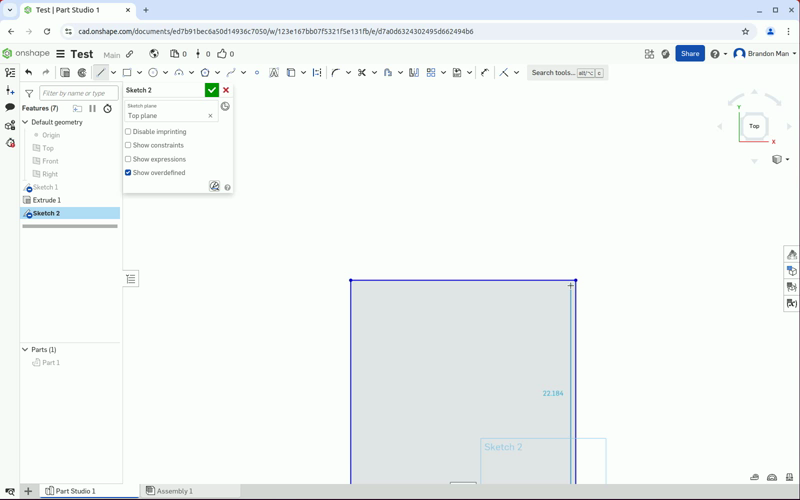
scroll(6)
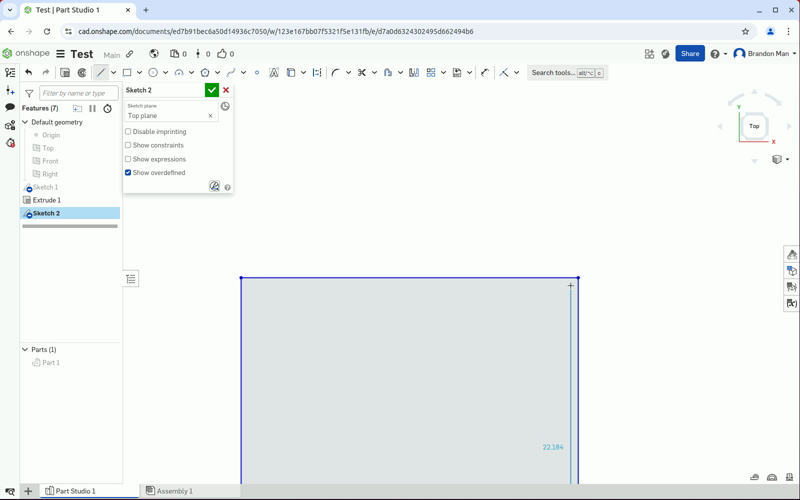
scroll(6)
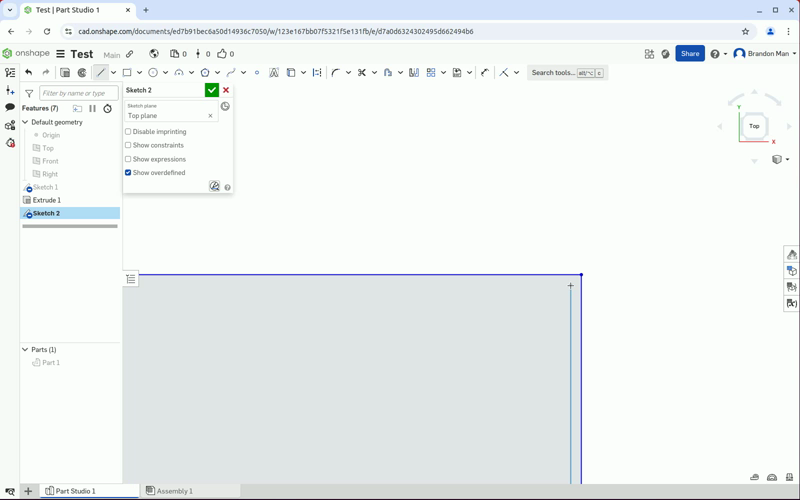
scroll(6)
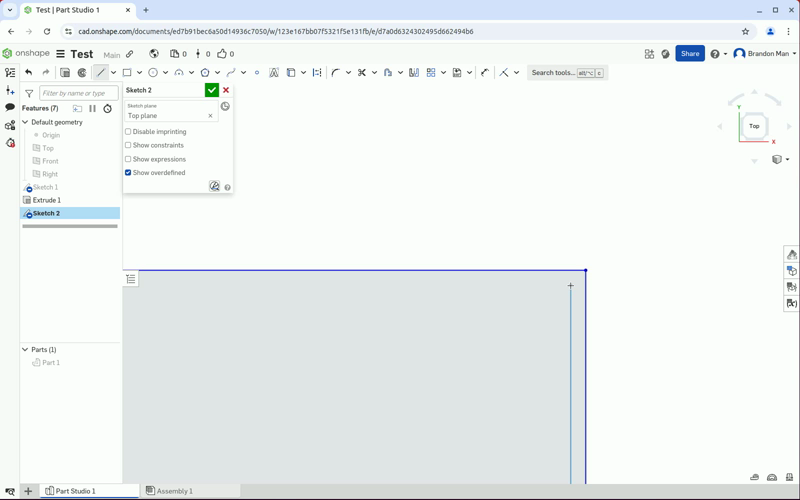
scroll(6)
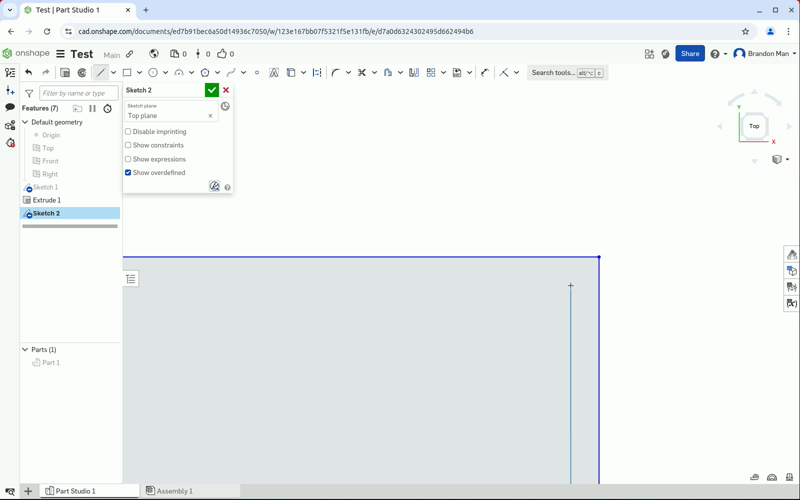
click(570, 285)
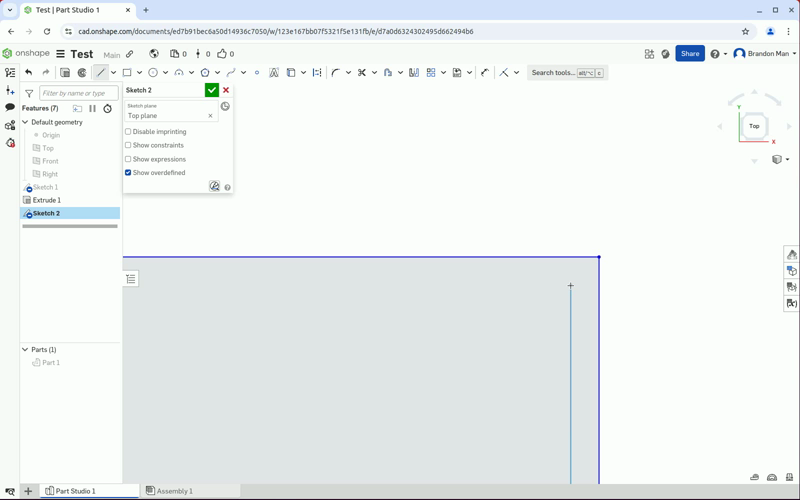
scroll(-6)
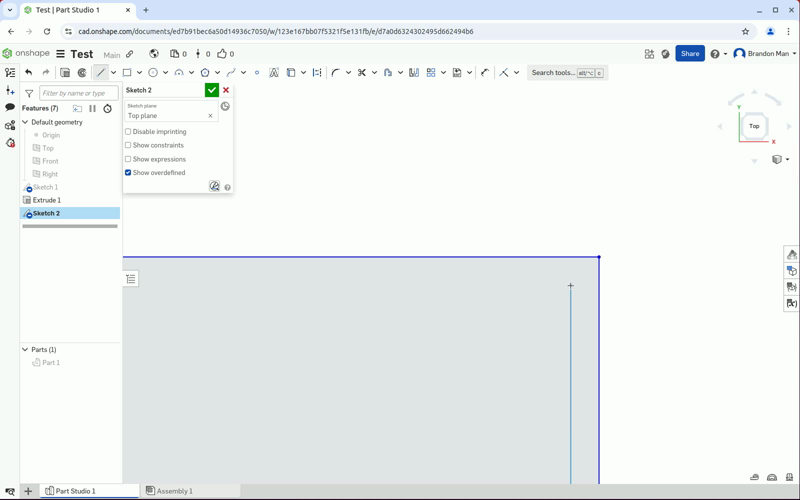
scroll(-6)
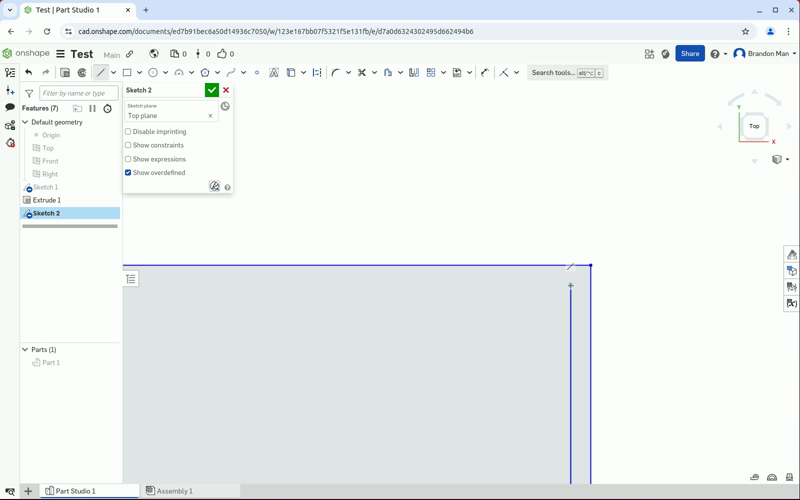
scroll(-6)
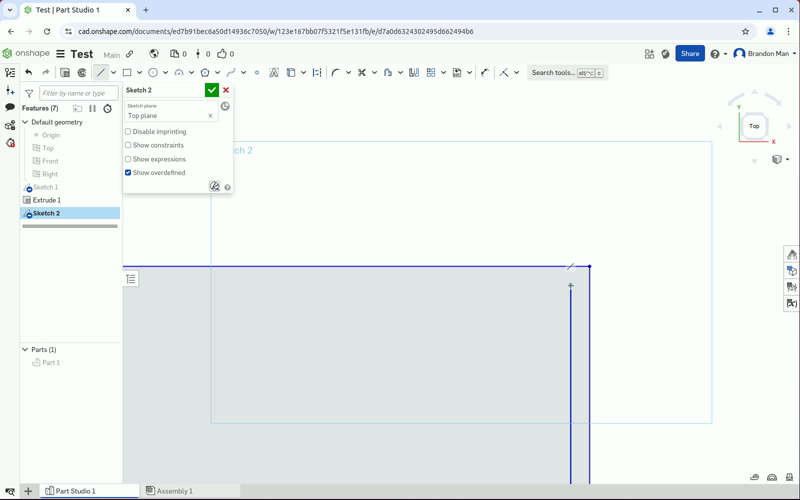
scroll(-6)
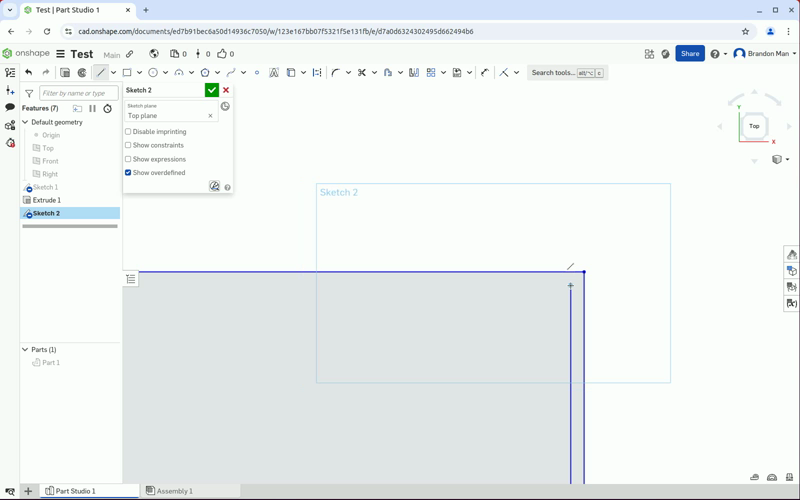
scroll(-6)
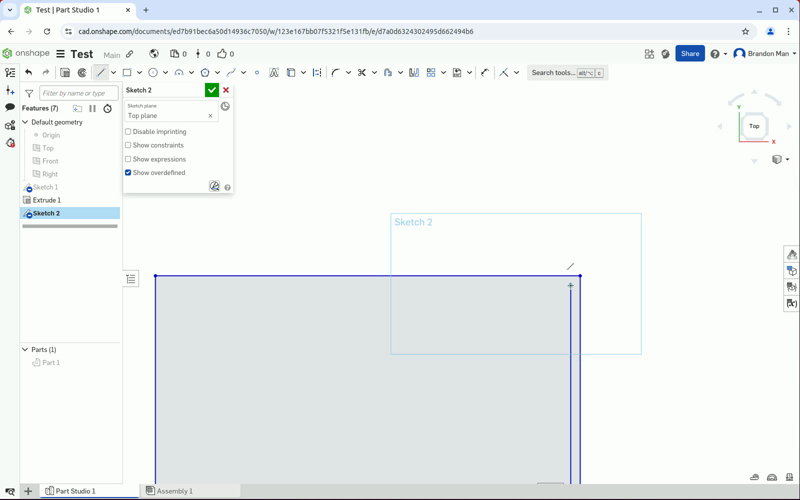
scroll(-6)
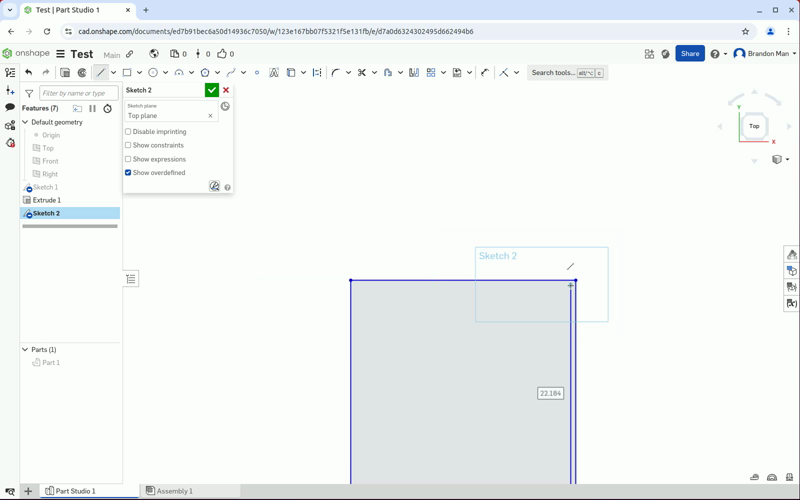
scroll(-6)
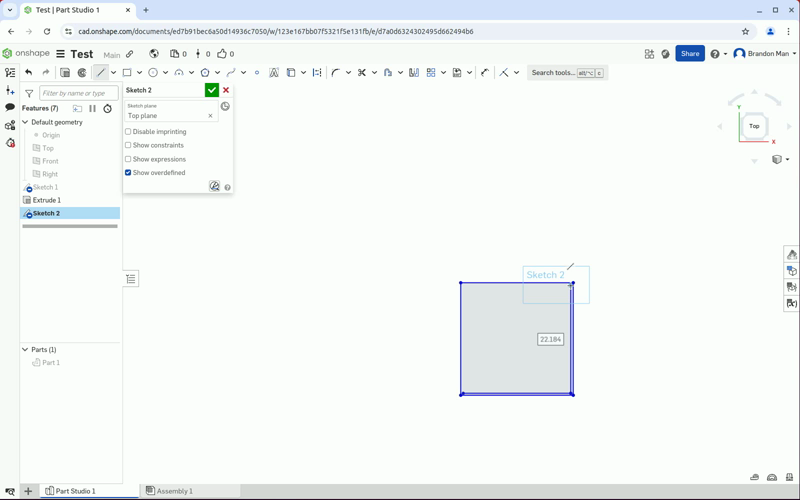
key_up(shift)
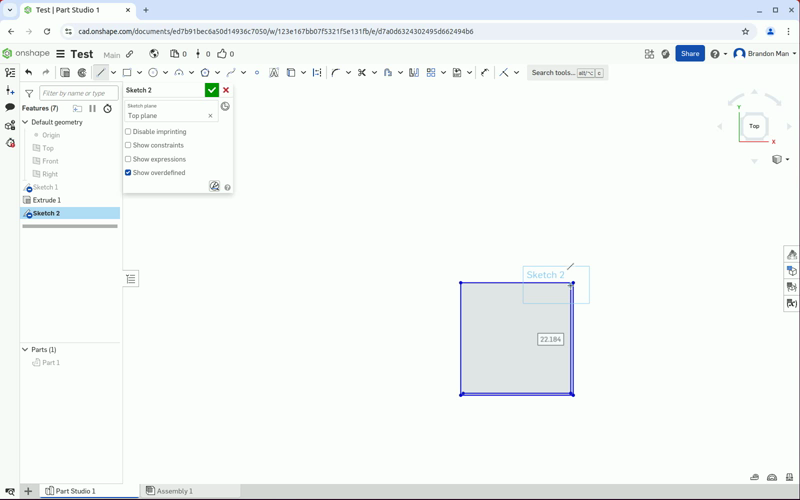
key_down(shift)
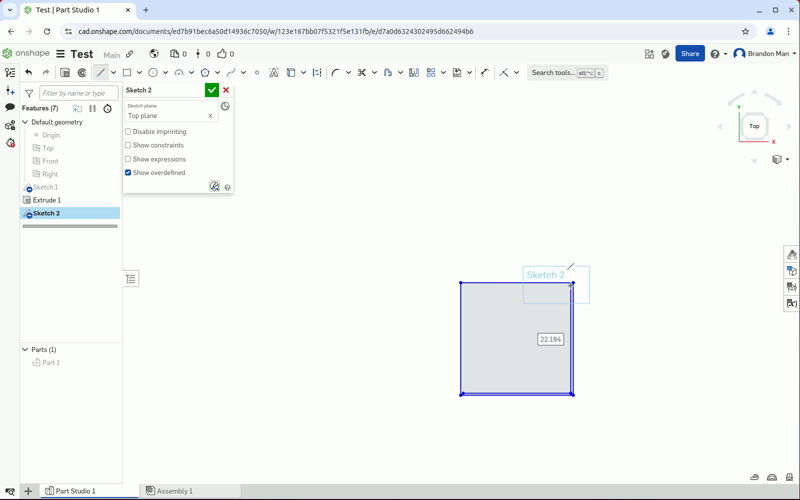
mouse_move(463, 285)
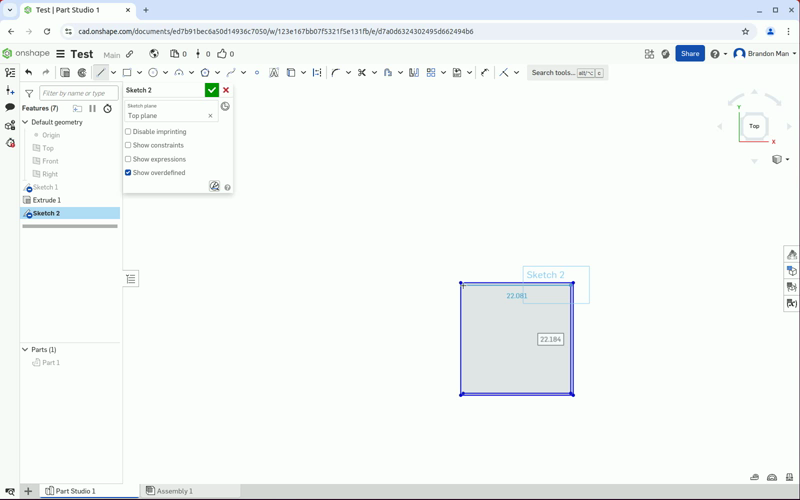
scroll(6)
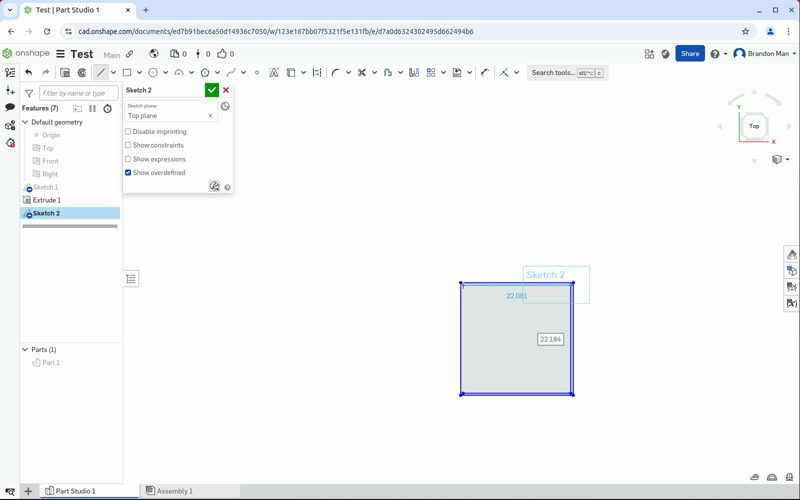
scroll(6)
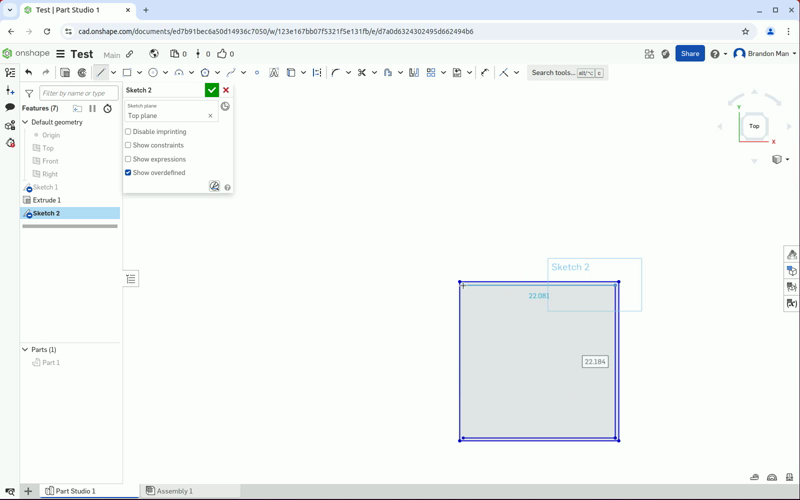
scroll(6)
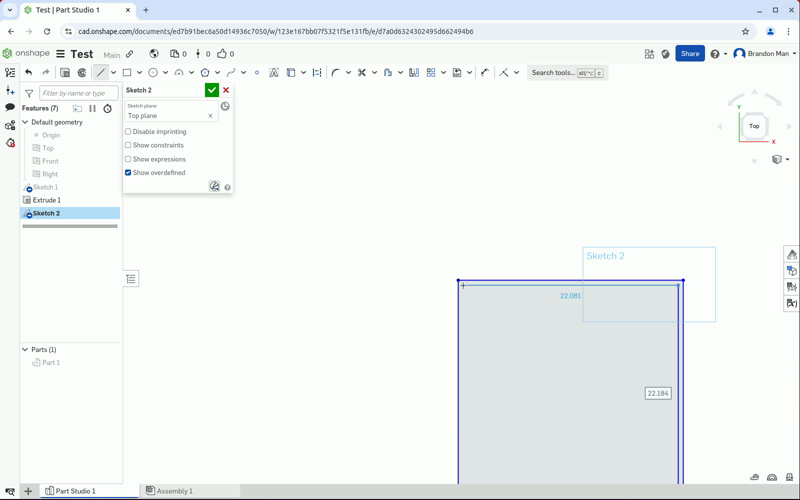
scroll(6)
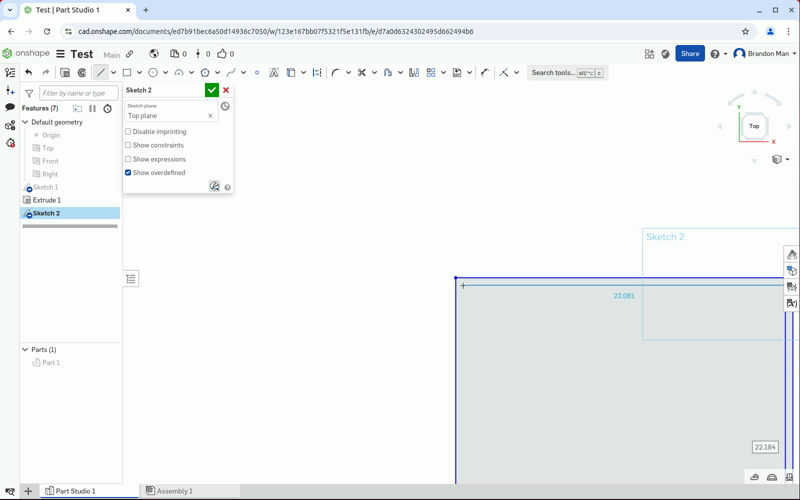
scroll(6)
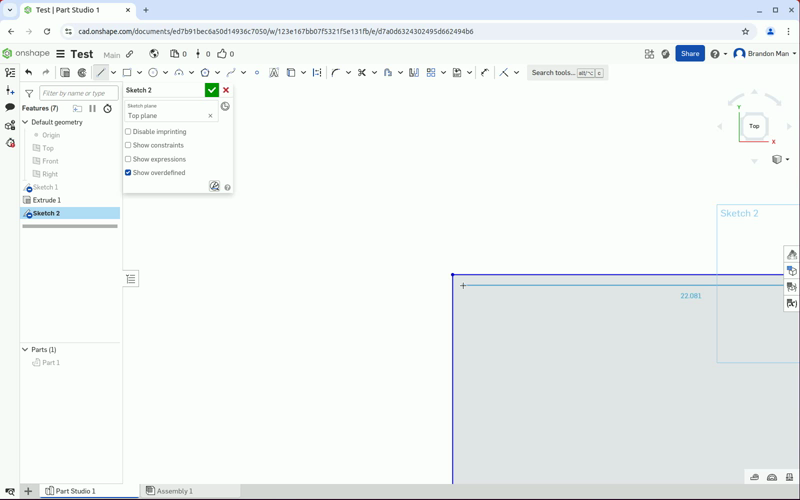
scroll(6)
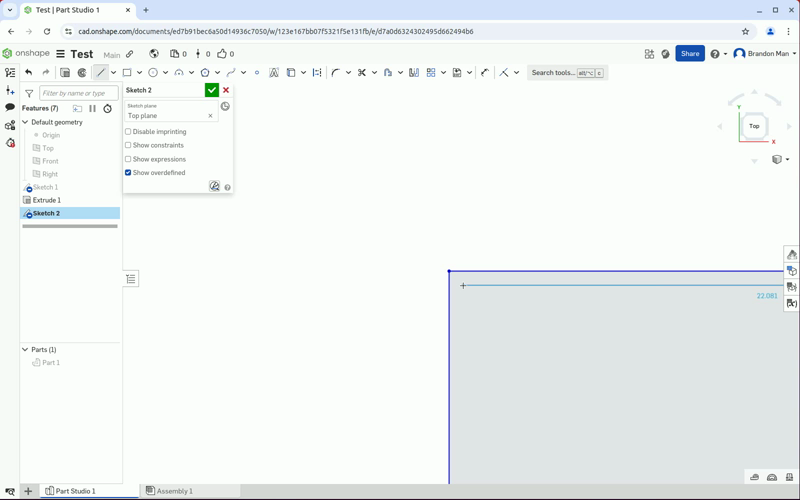
scroll(6)
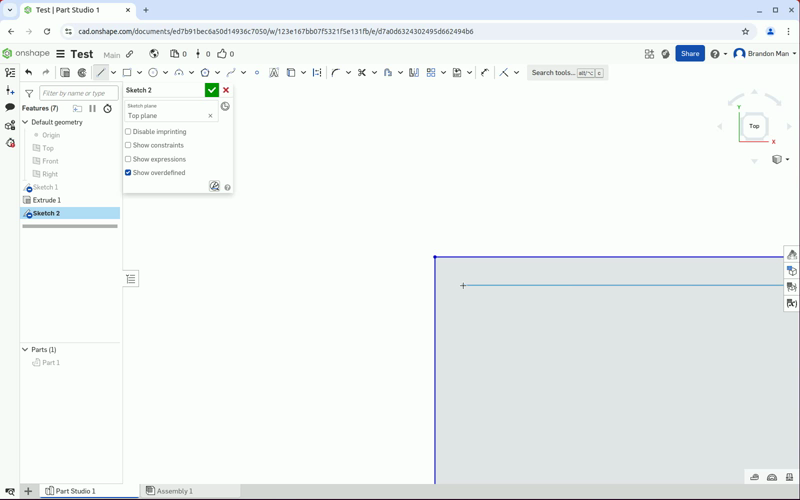
click(463, 285)
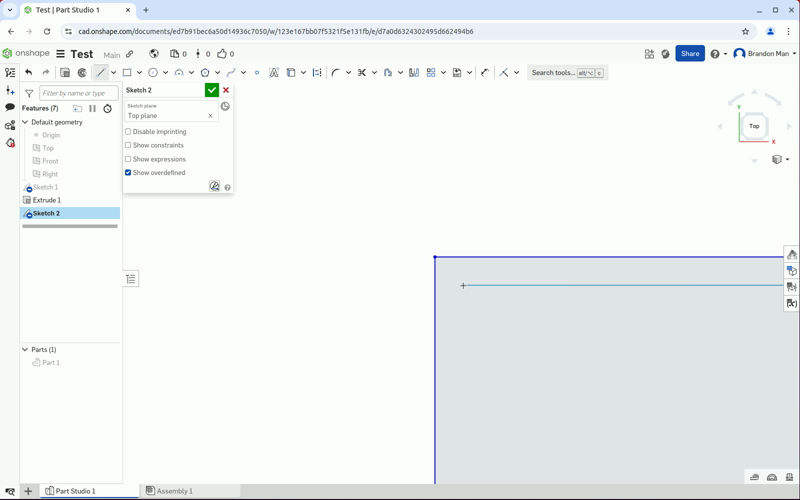
scroll(-6)
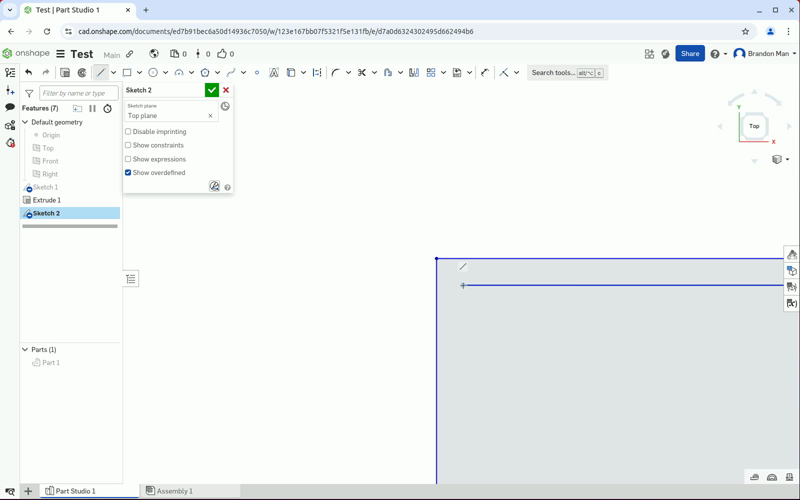
scroll(-6)
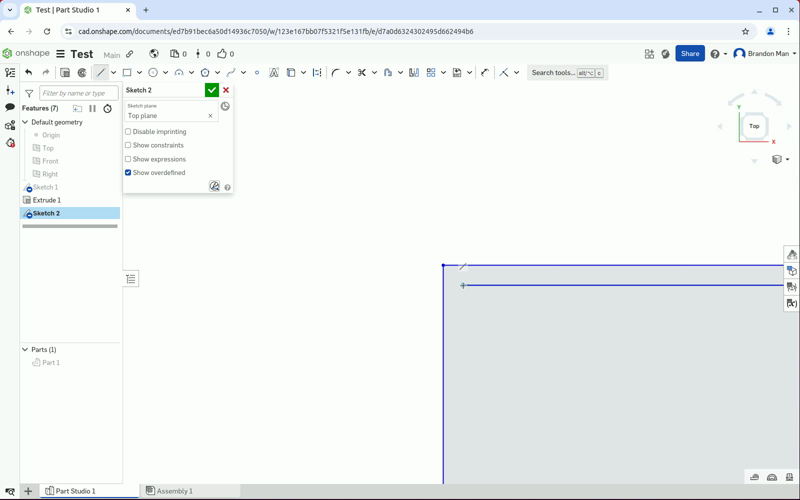
scroll(-6)
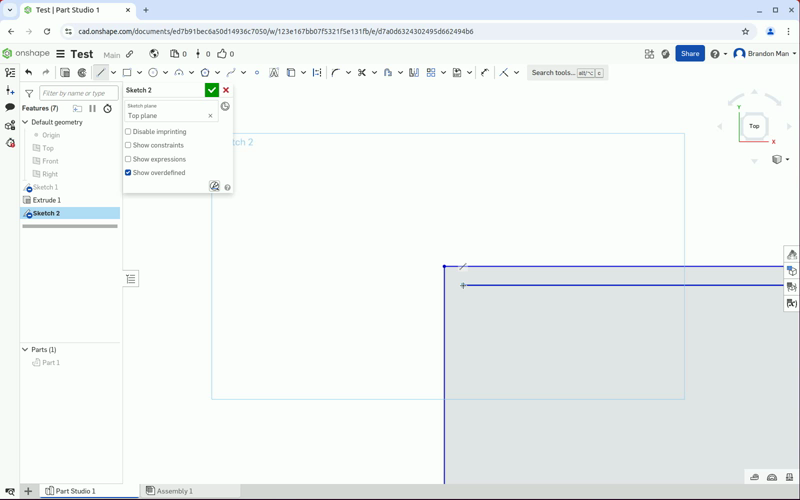
scroll(-6)
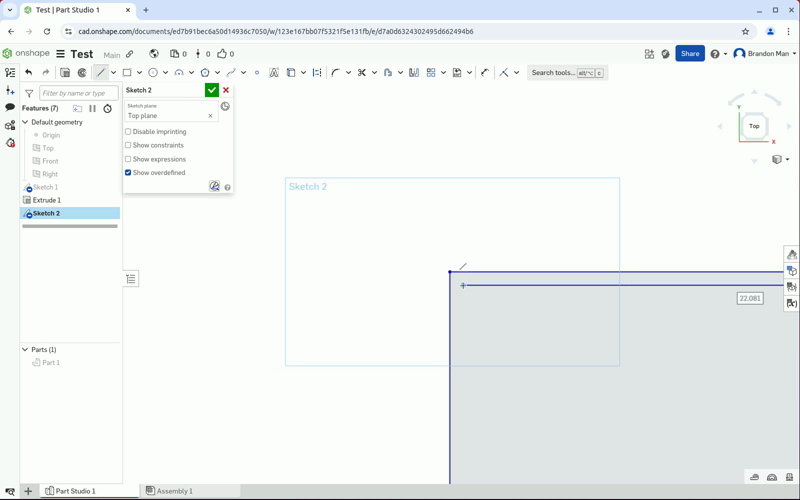
scroll(-6)
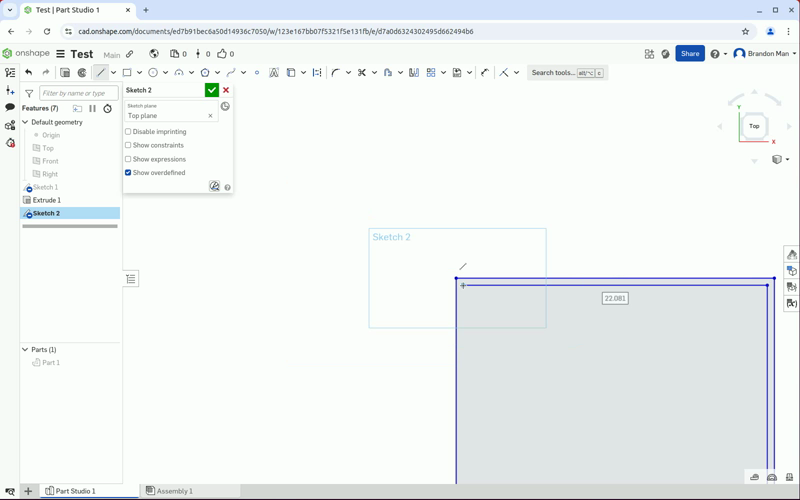
scroll(-6)
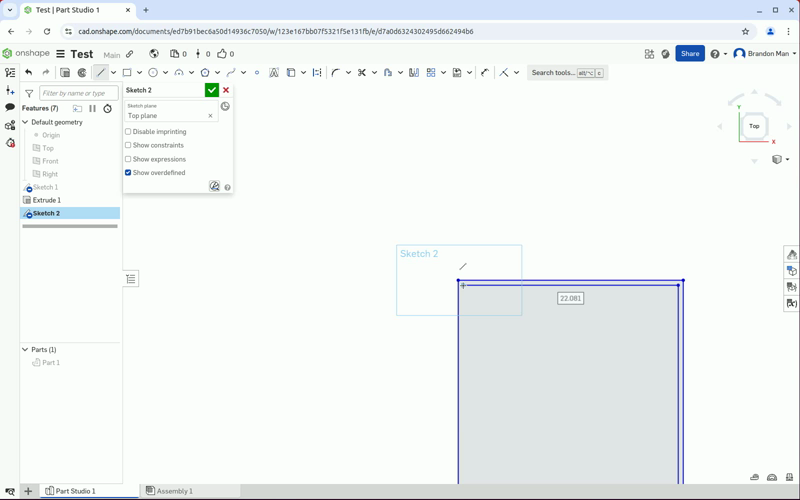
scroll(-6)
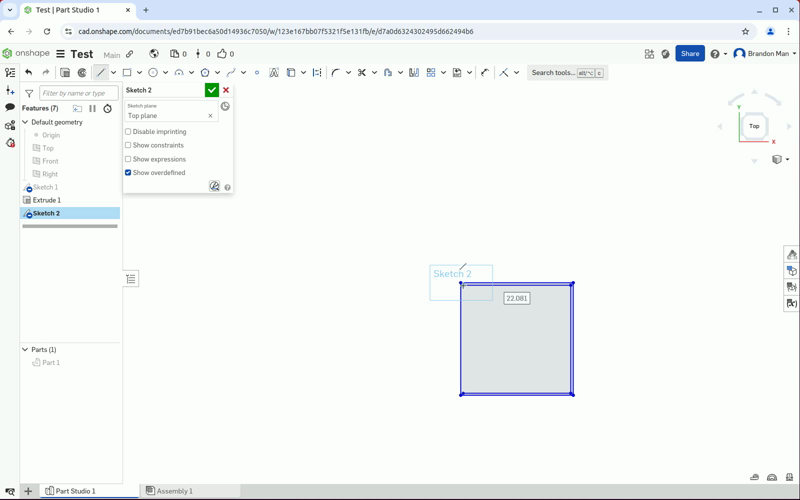
key_up(shift)
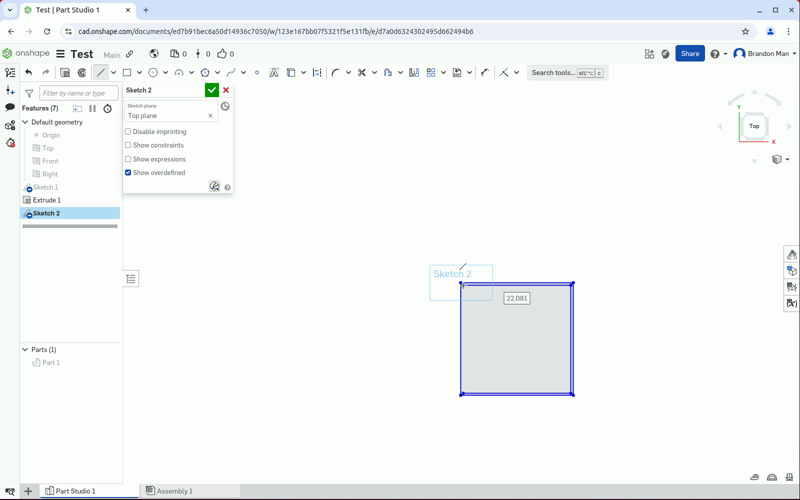
key_down(shift)
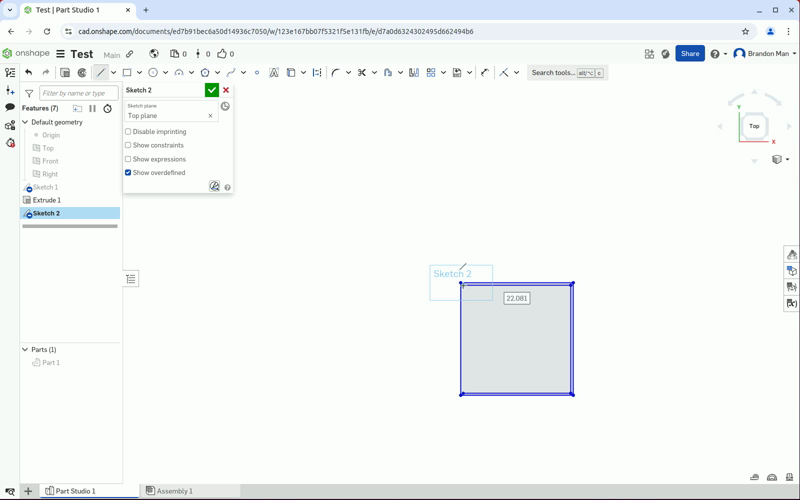
mouse_move(463, 393)
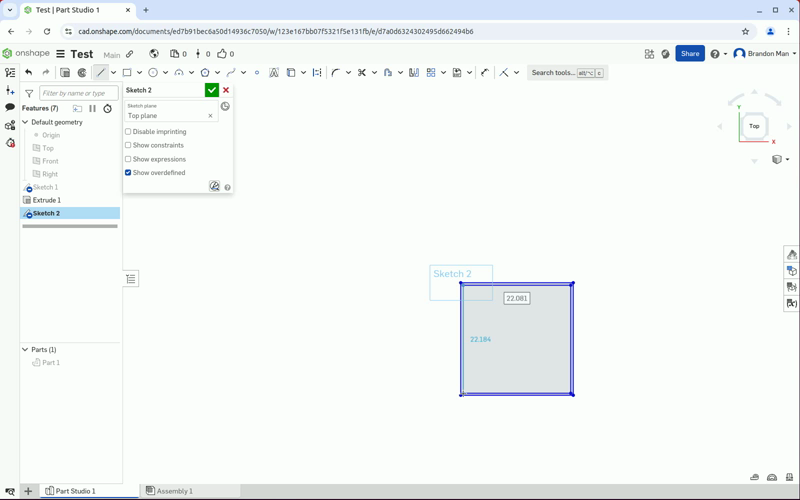
scroll(6)
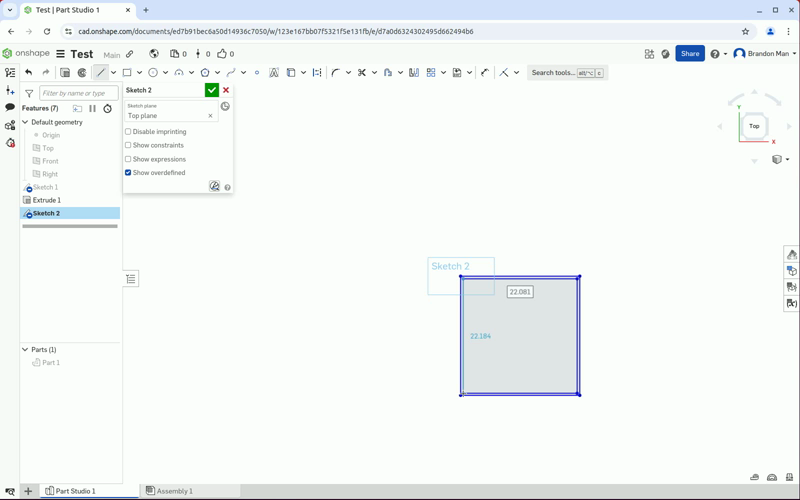
scroll(6)
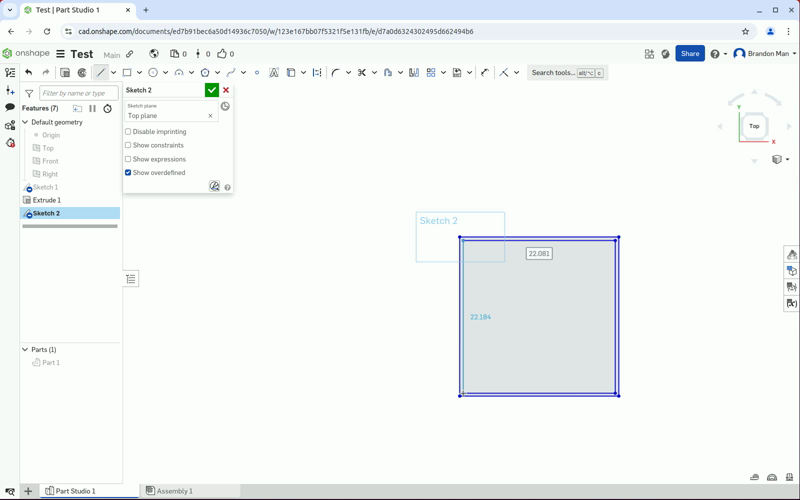
scroll(6)
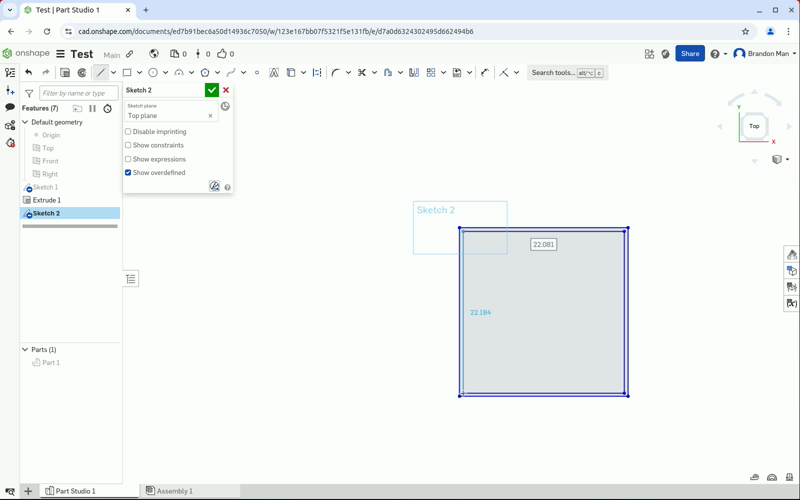
scroll(6)
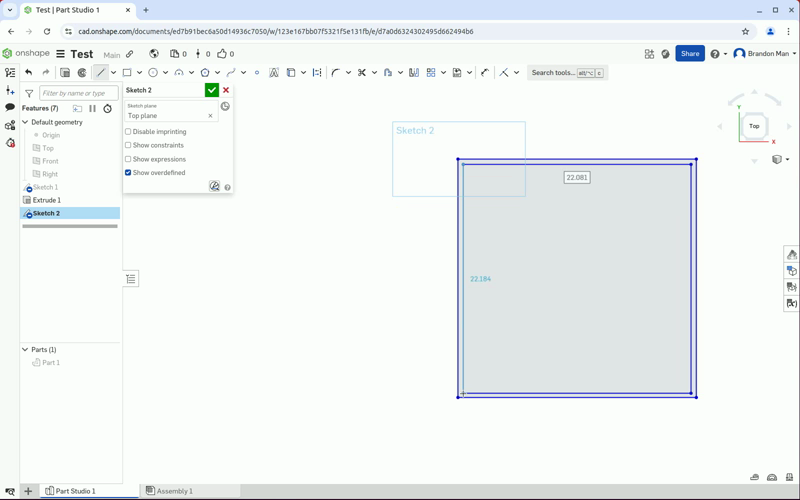
scroll(6)
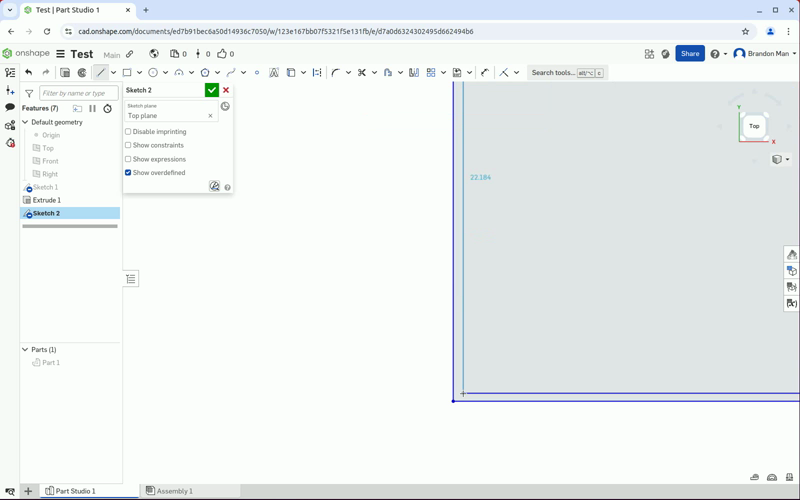
scroll(6)
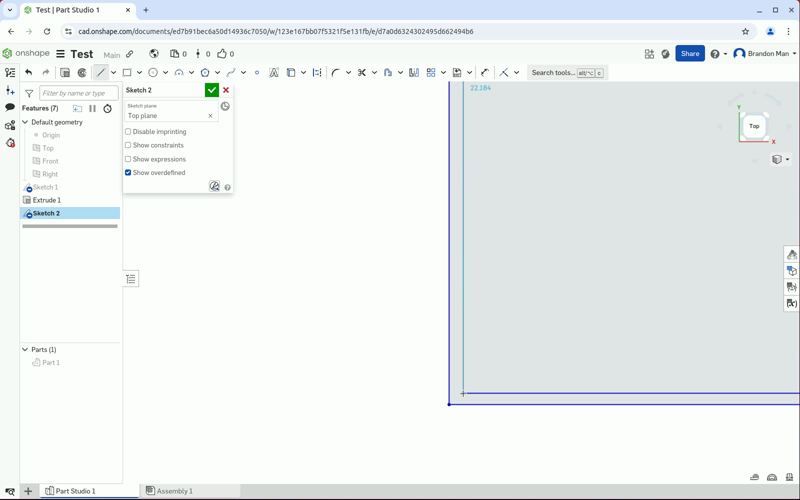
scroll(6)
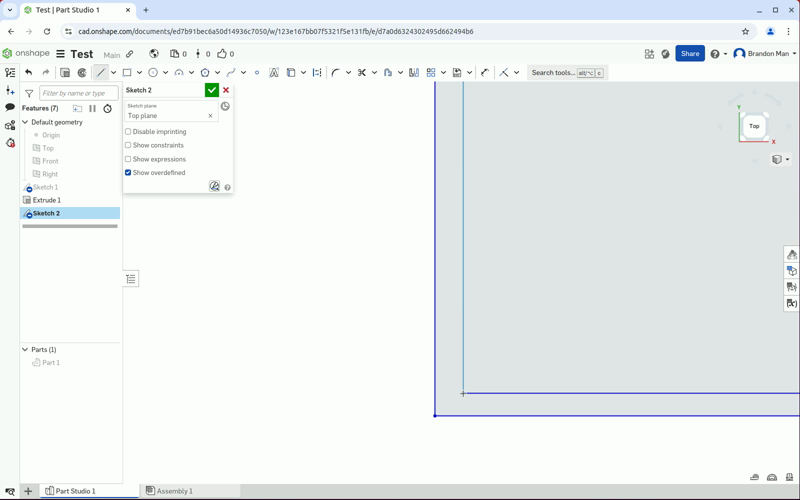
key_up(shift)
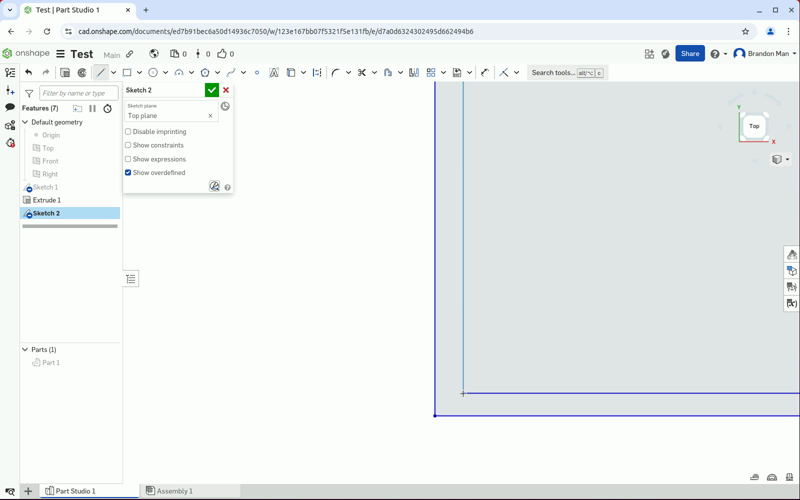
click(463, 393)
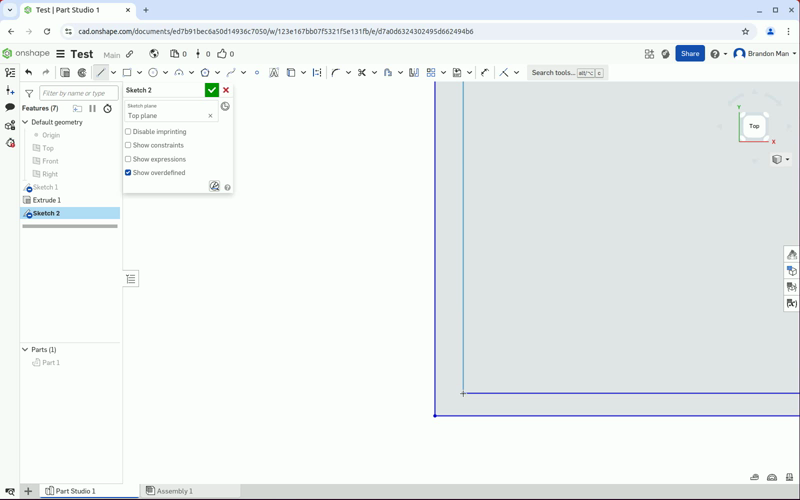
scroll(-6)
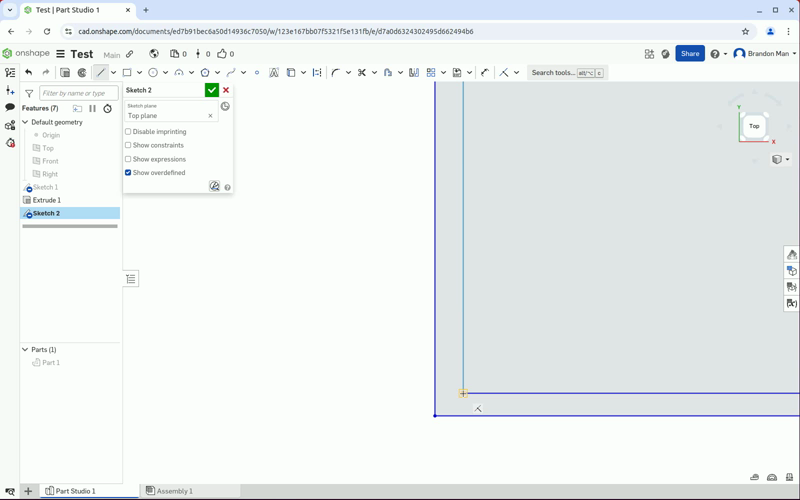
scroll(-6)
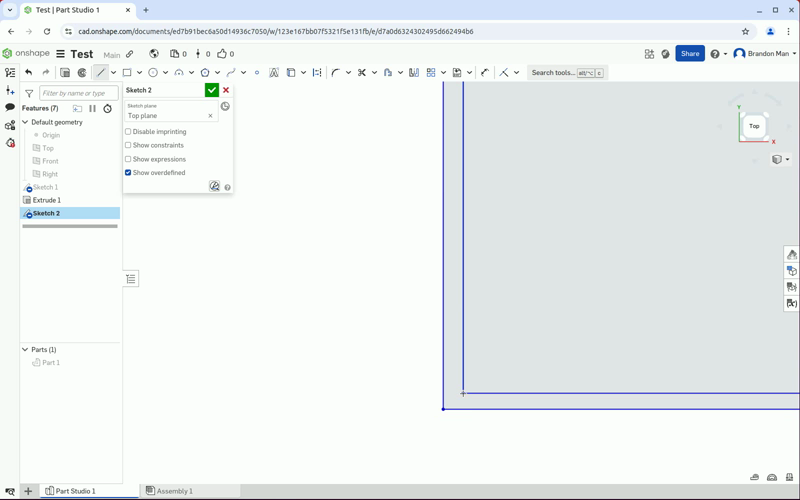
scroll(-6)
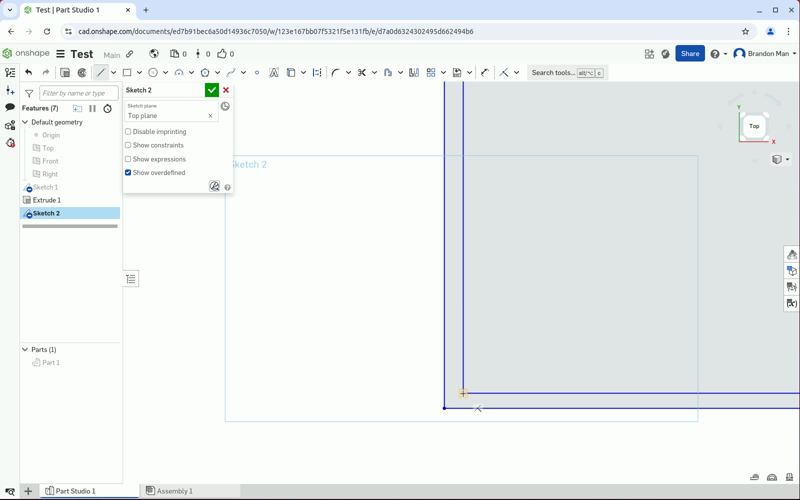
scroll(-6)
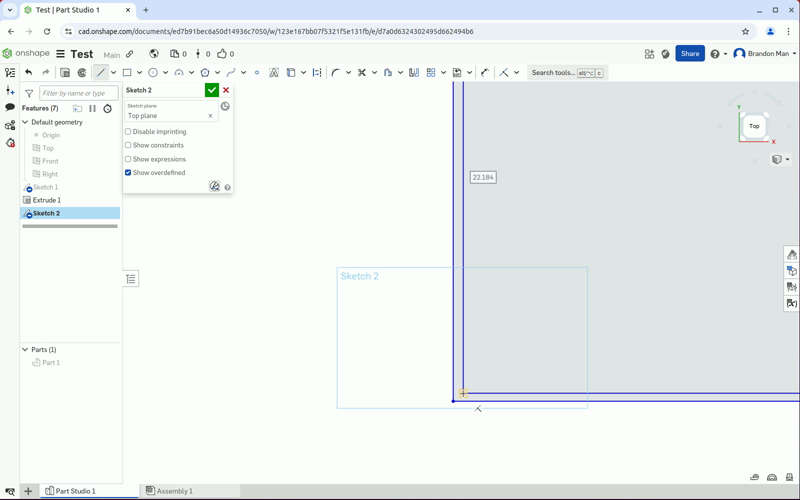
scroll(-6)
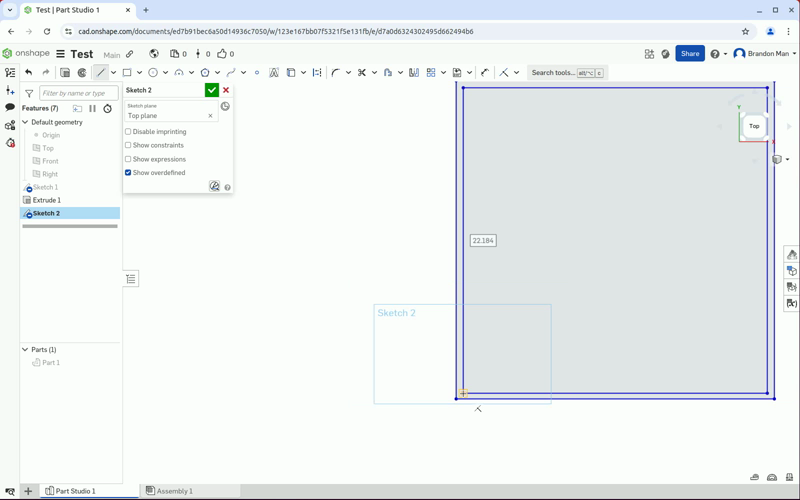
scroll(-6)
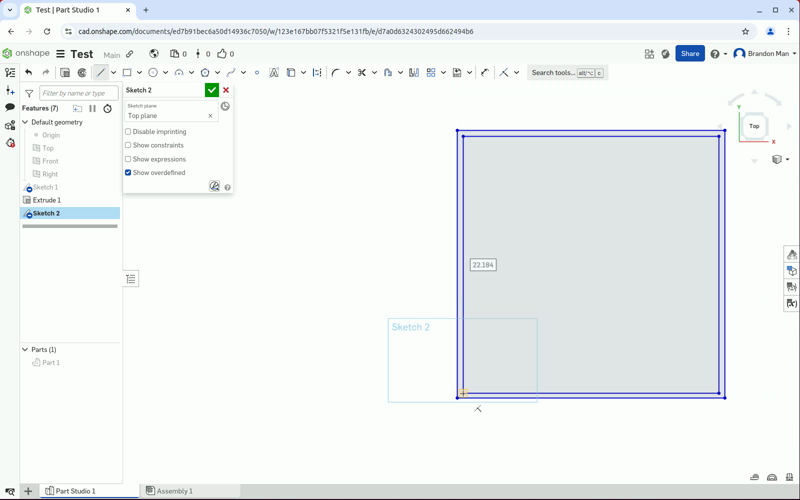
scroll(-6)
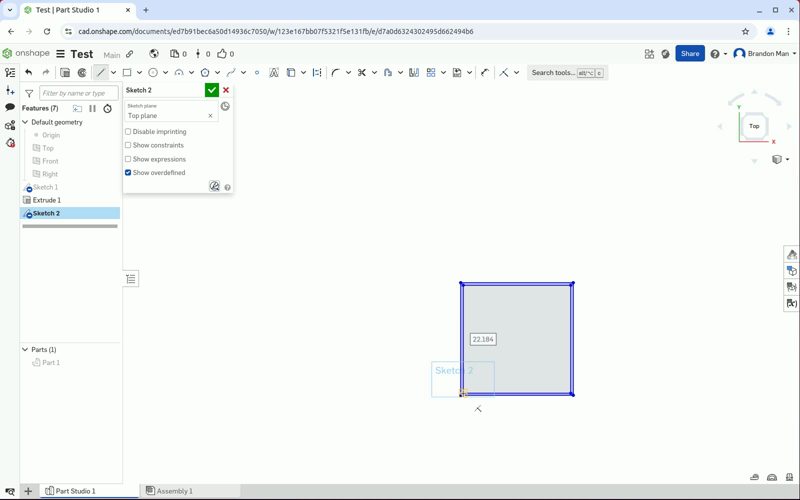
key(esc)
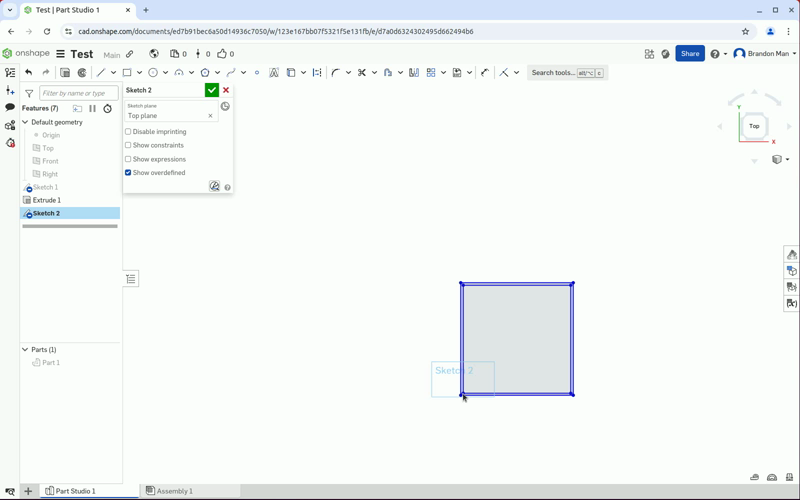
mouse_move(554, 284)
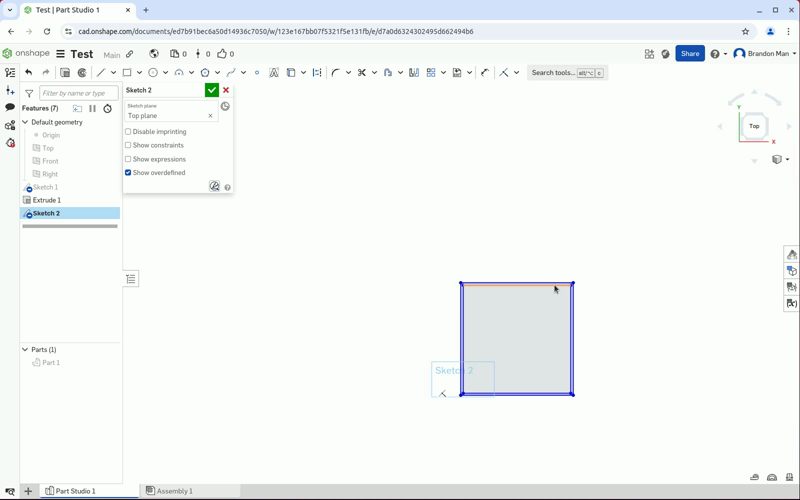
scroll(6)
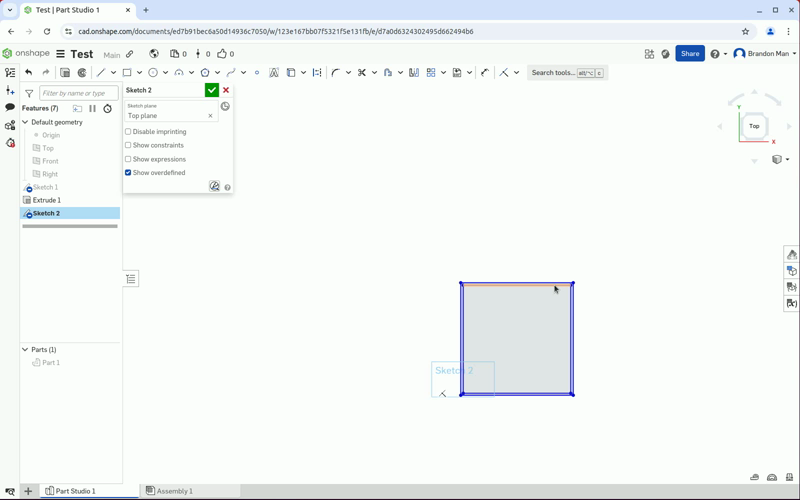
scroll(6)
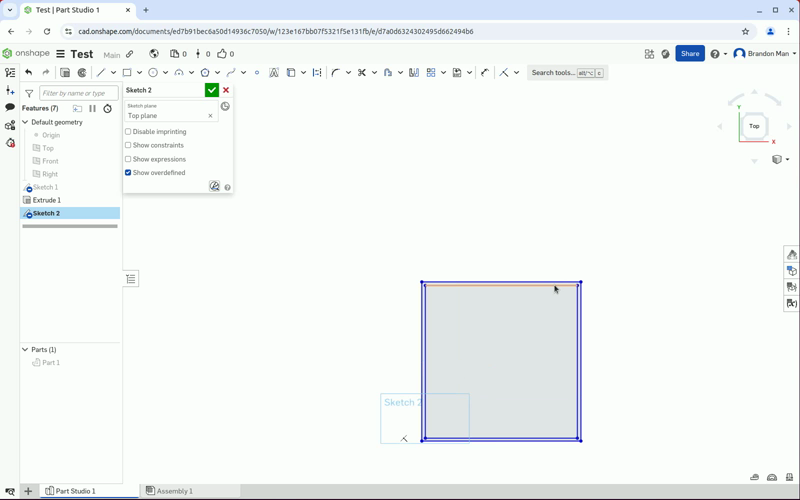
scroll(6)
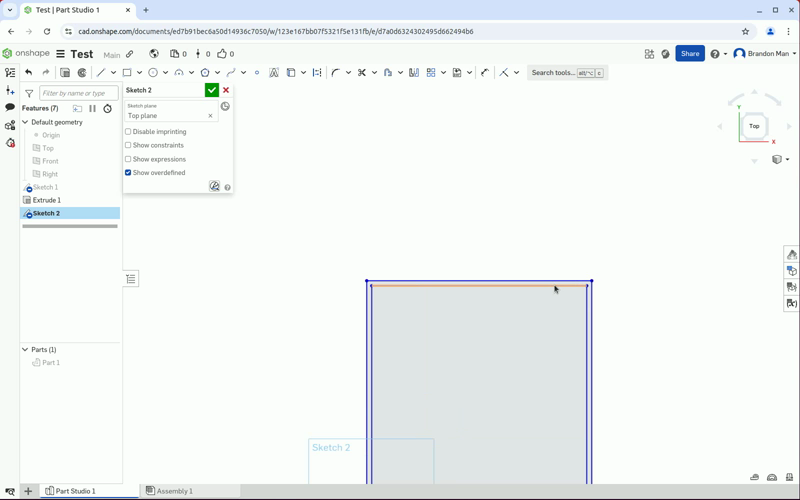
scroll(6)
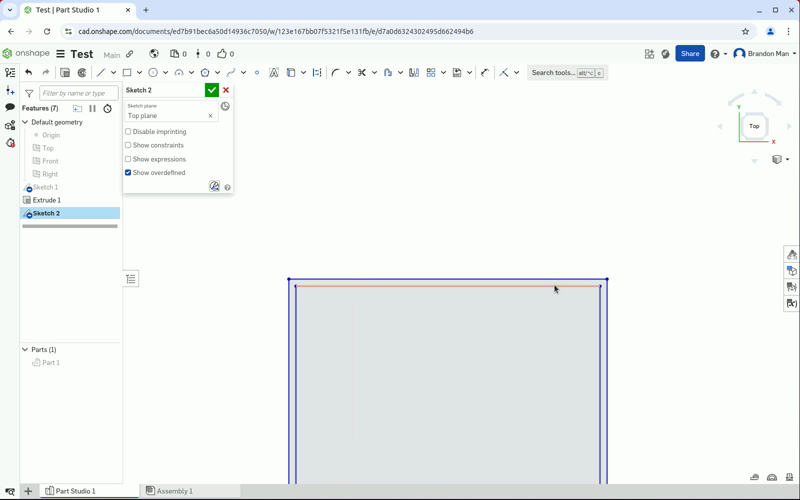
scroll(6)
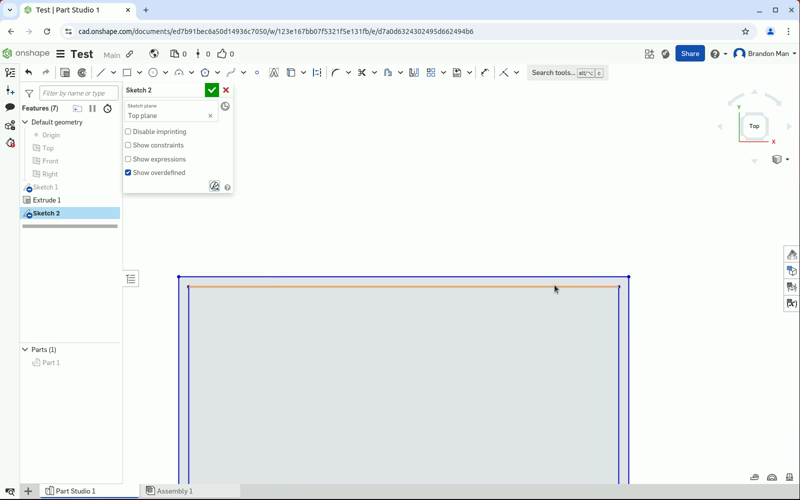
scroll(6)
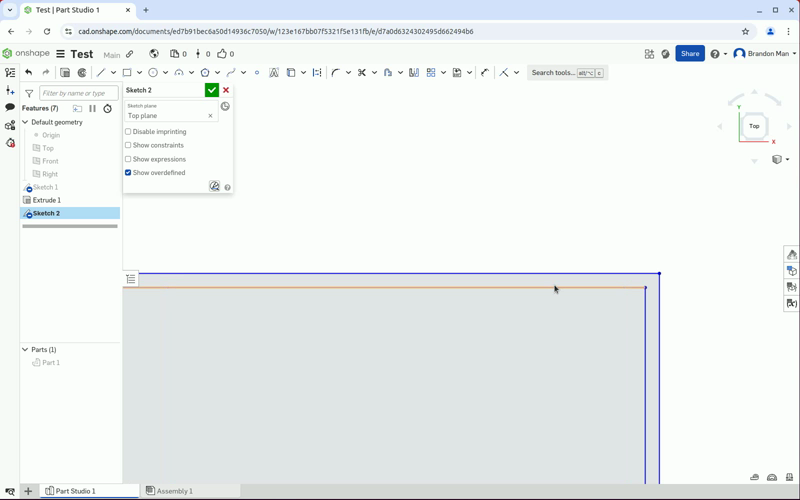
scroll(6)
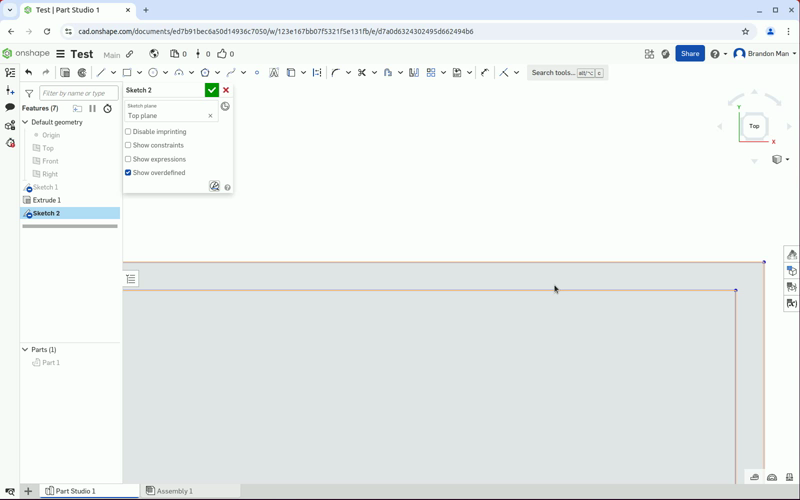
click(554, 284)
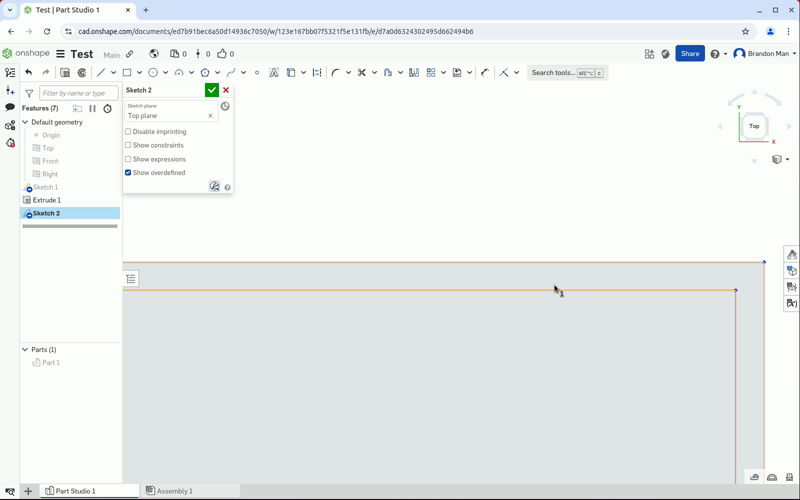
scroll(-6)
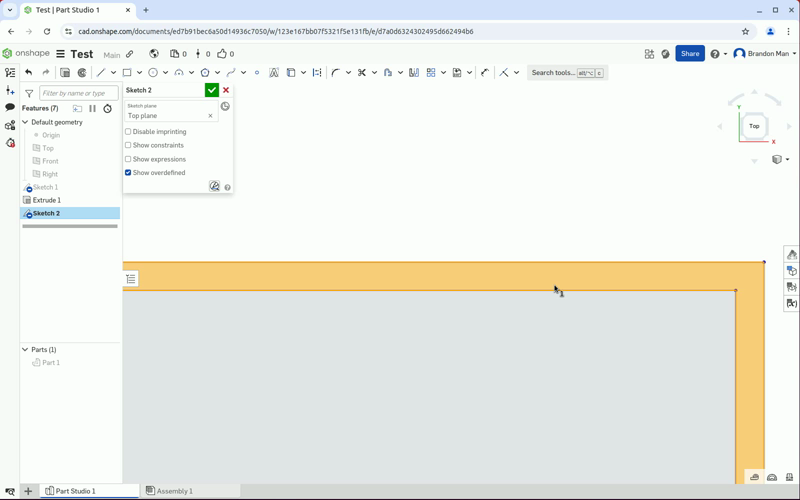
scroll(-6)
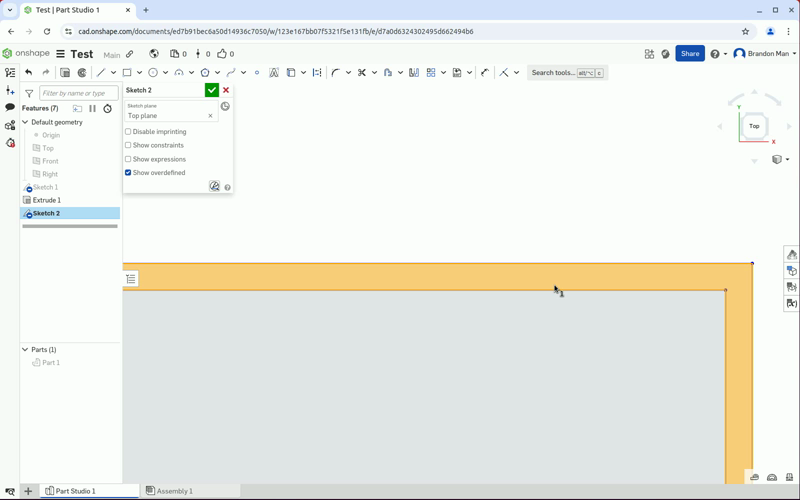
scroll(-6)
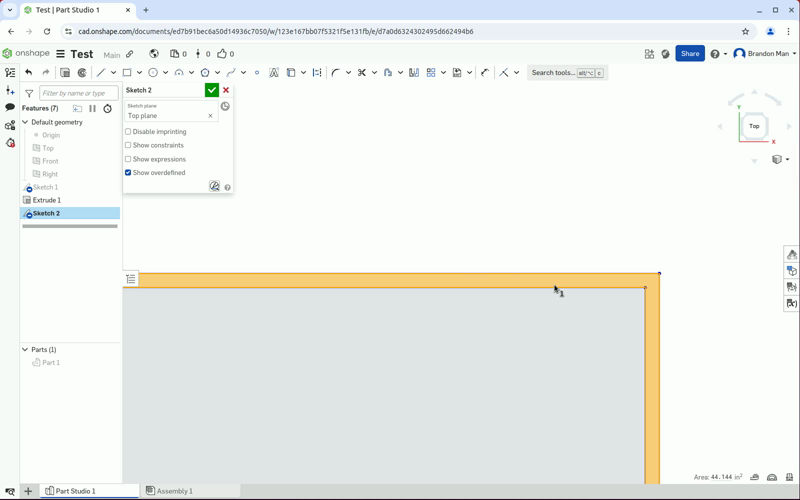
scroll(-6)
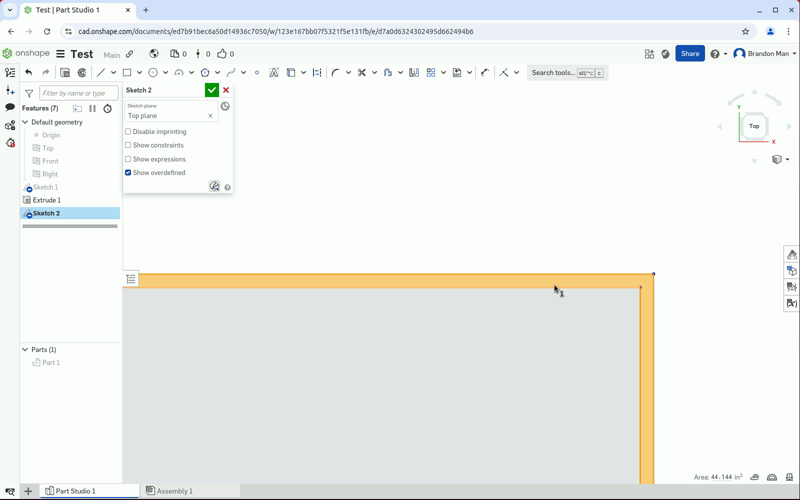
scroll(-6)
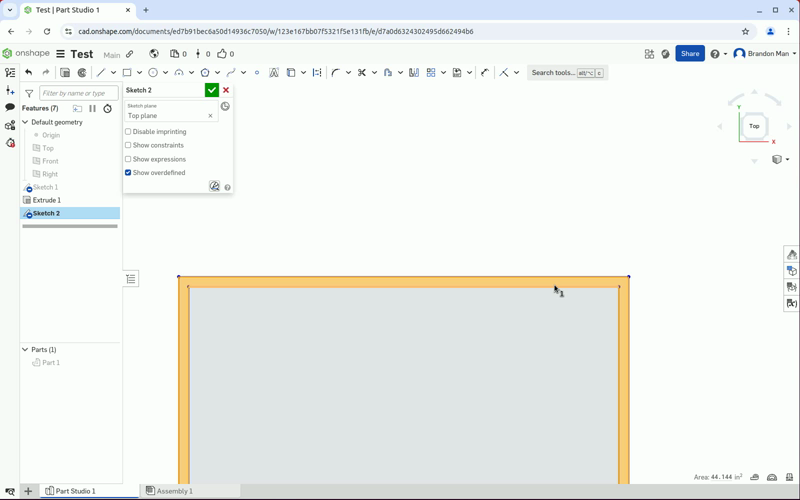
scroll(-6)
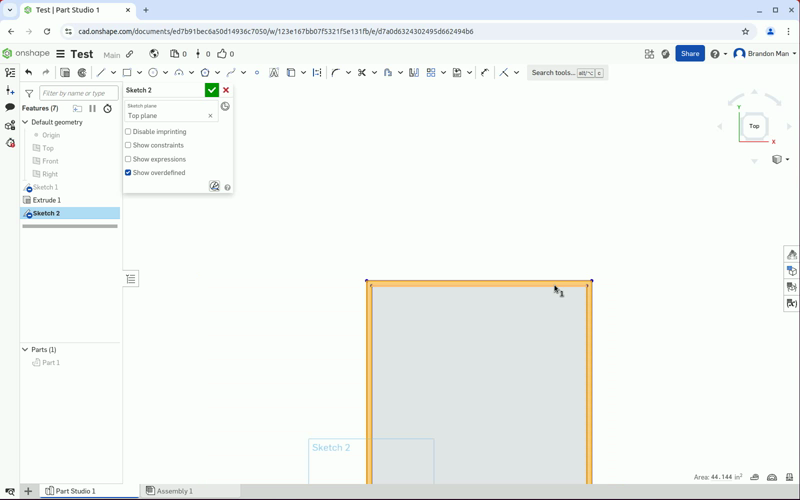
scroll(-6)
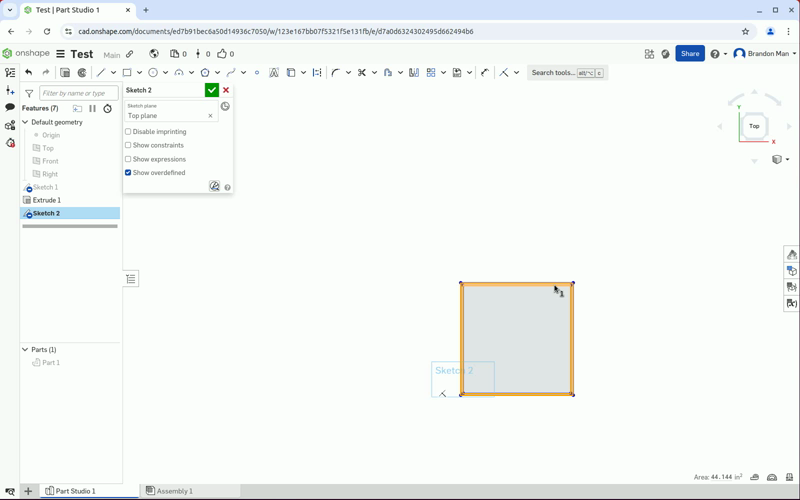
mouse_move(73, 352)
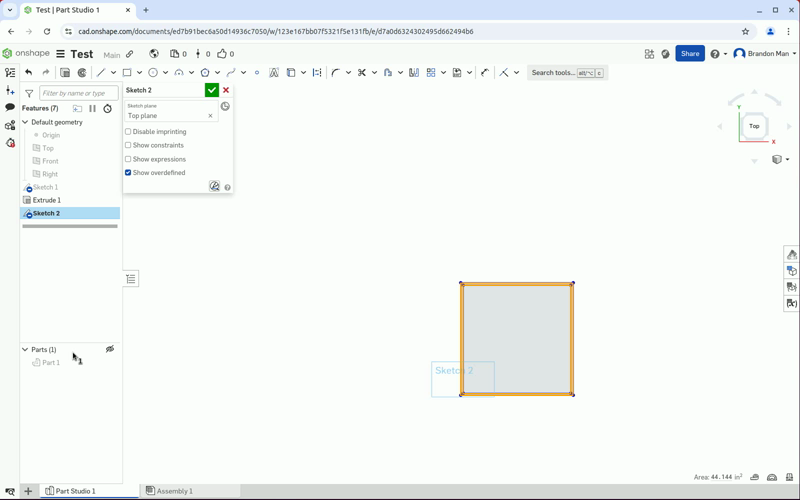
key(shift+y)
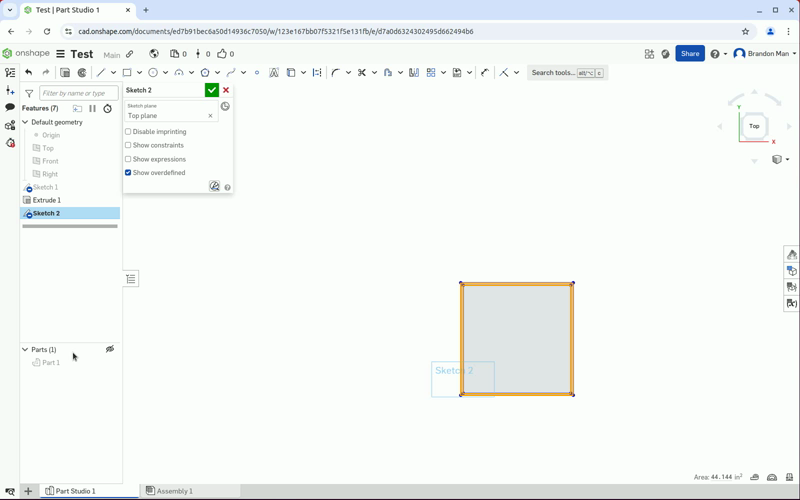
key(shift+e)
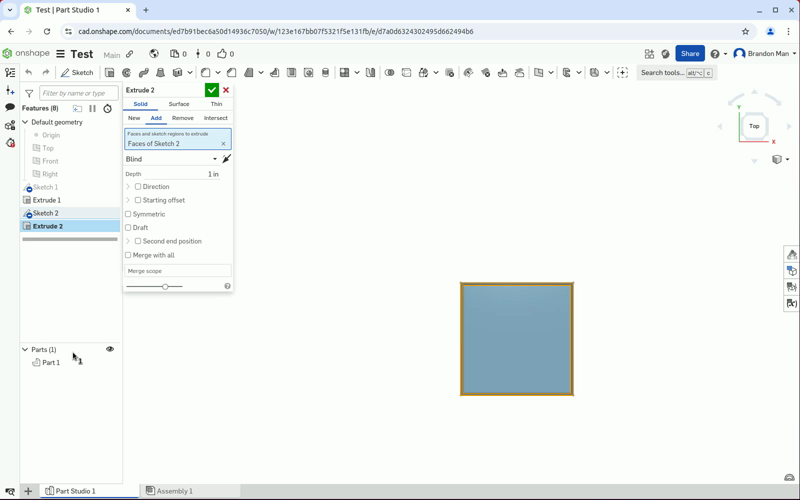
mouse_move(143, 106)
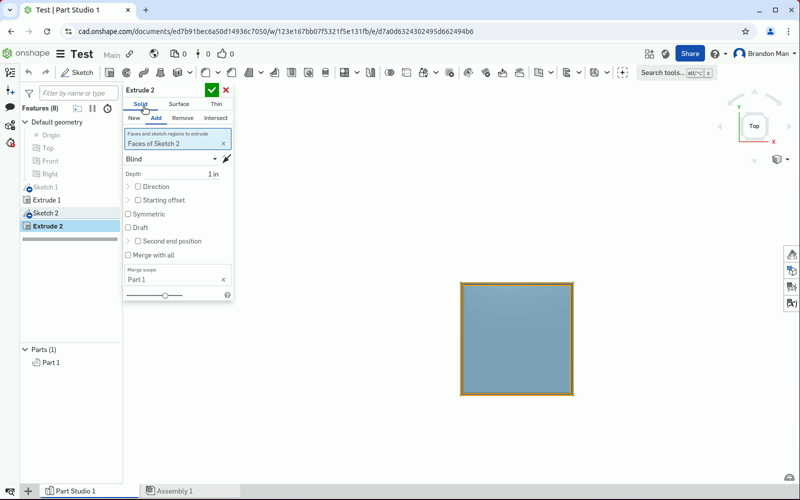
click(143, 106)
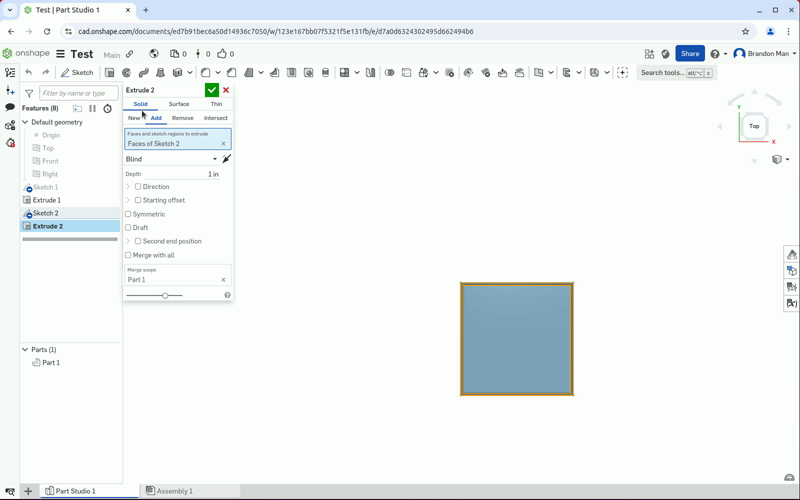
mouse_move(137, 120)
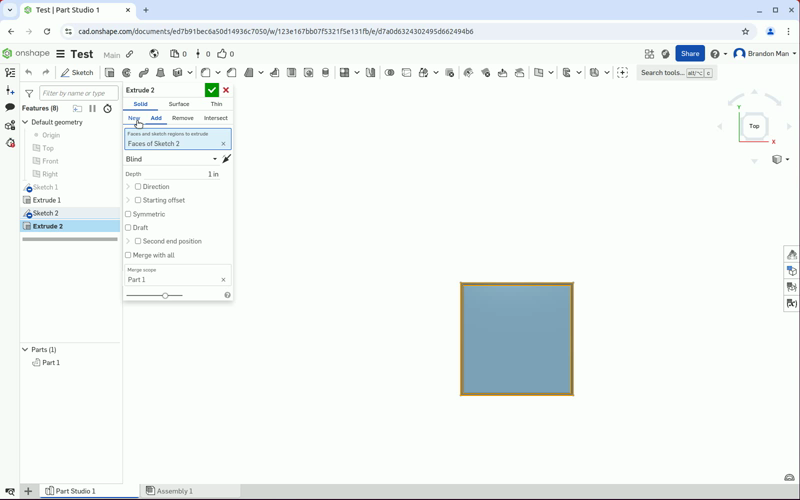
click(137, 120)
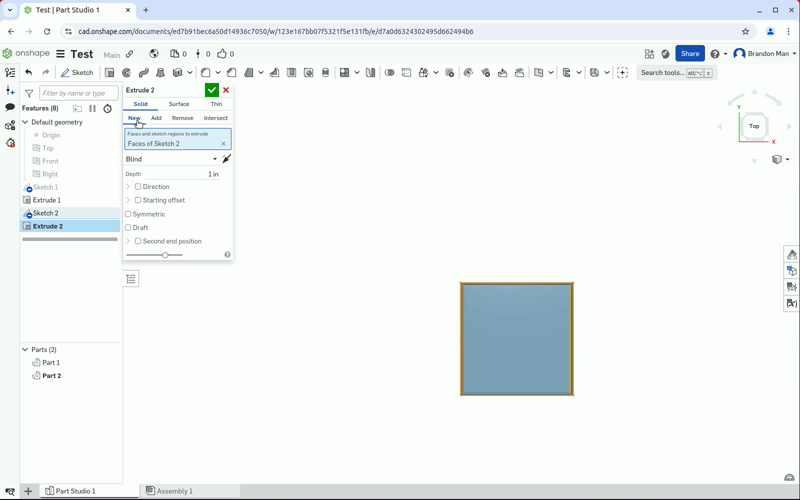
key(tab, 4)
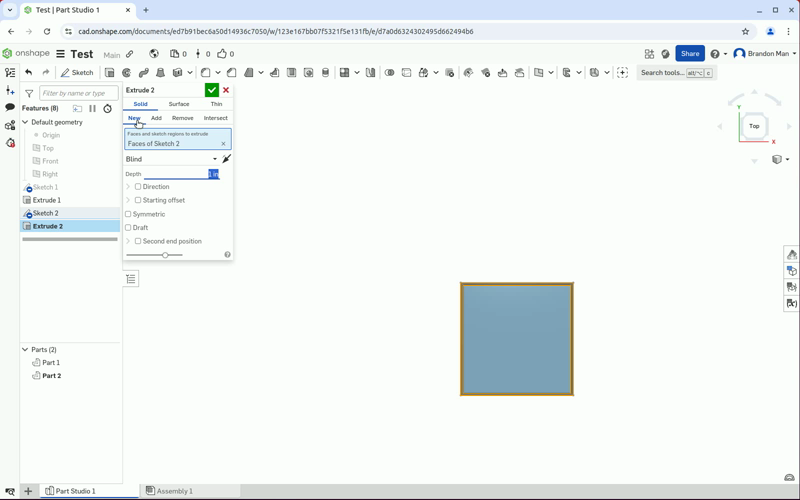
text(2.407)
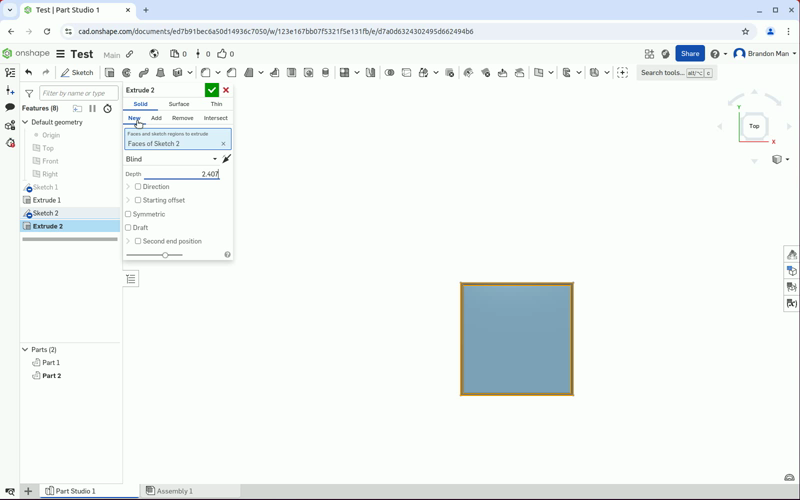
key(enter)
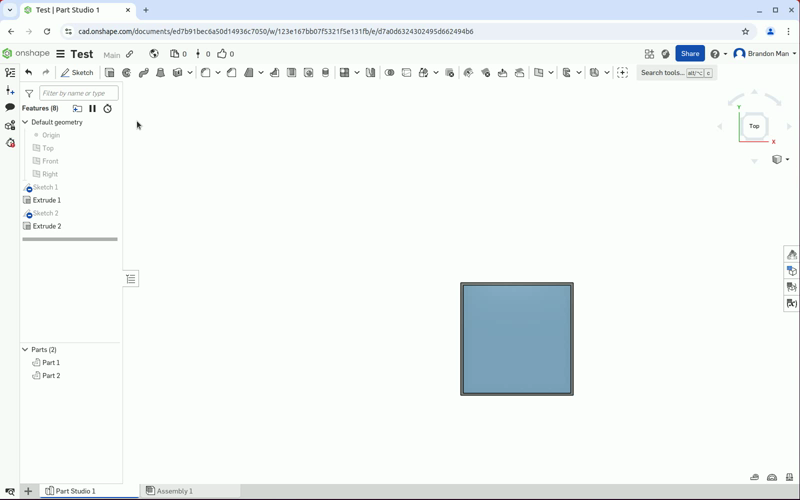
key(shift+h)
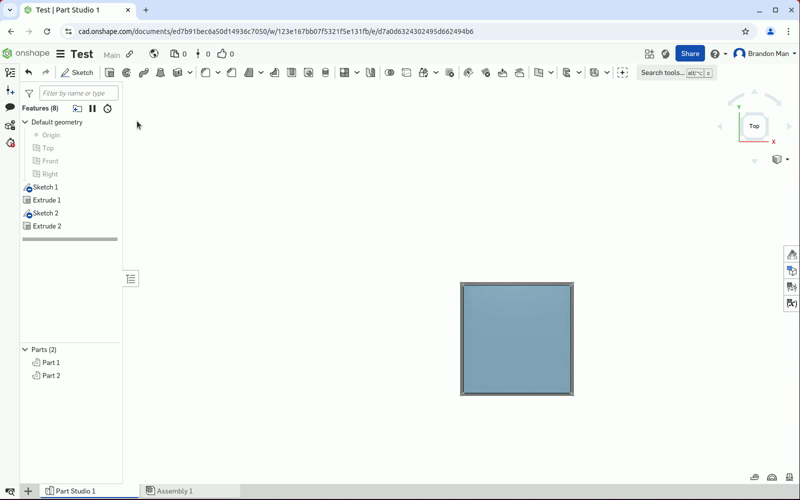
key(shift+h)
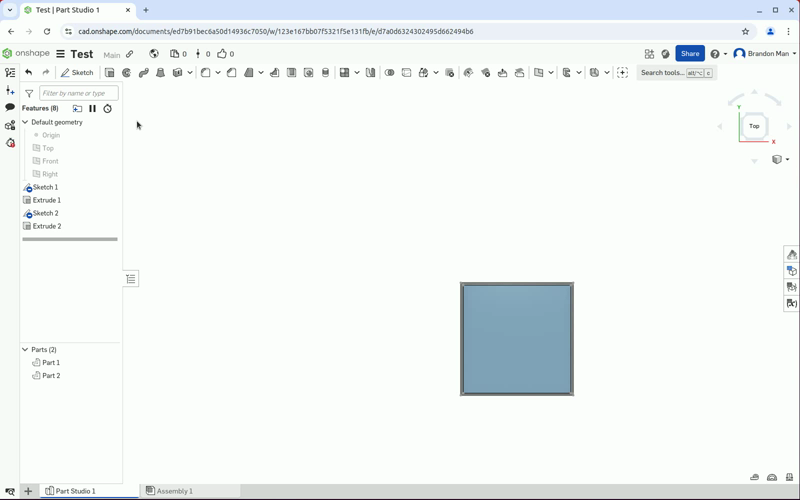
key(shift+7)
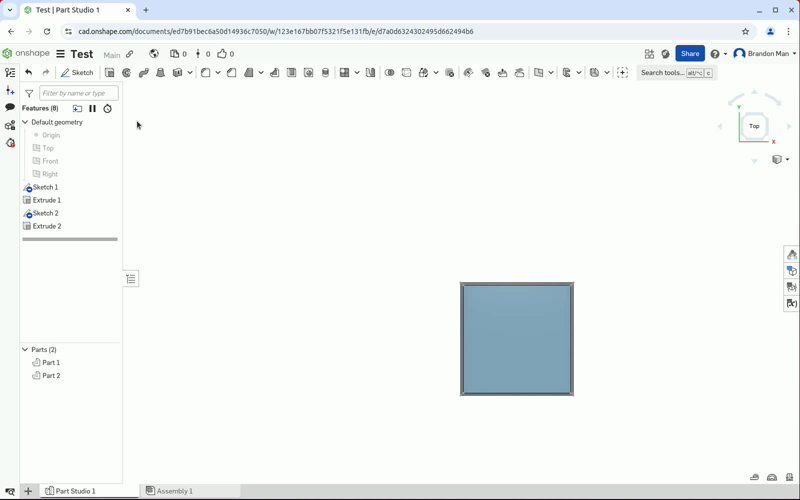
key(up, 3)
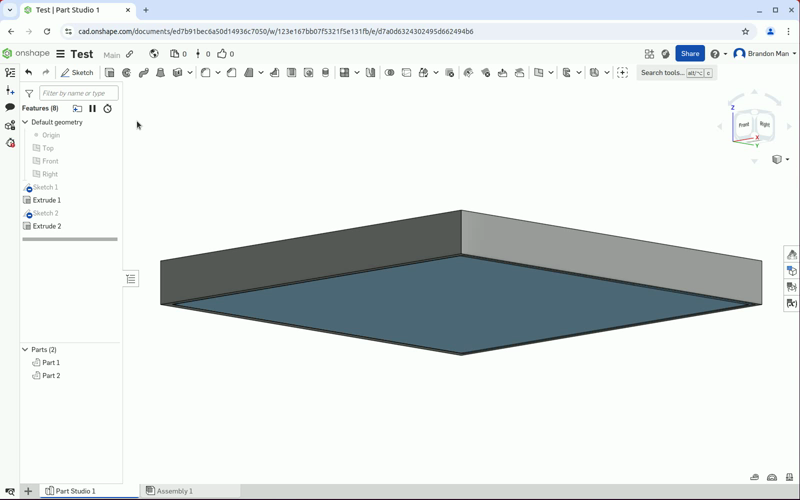
key(left, 3)
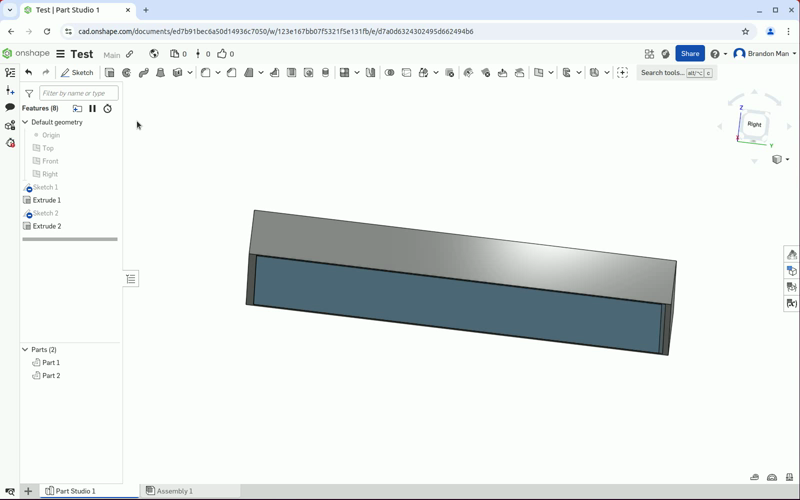
key(right, 3)
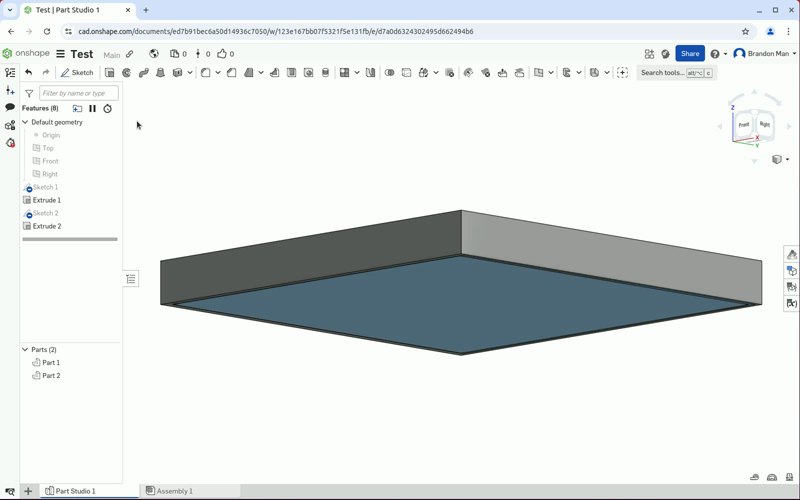
key(down, 3)
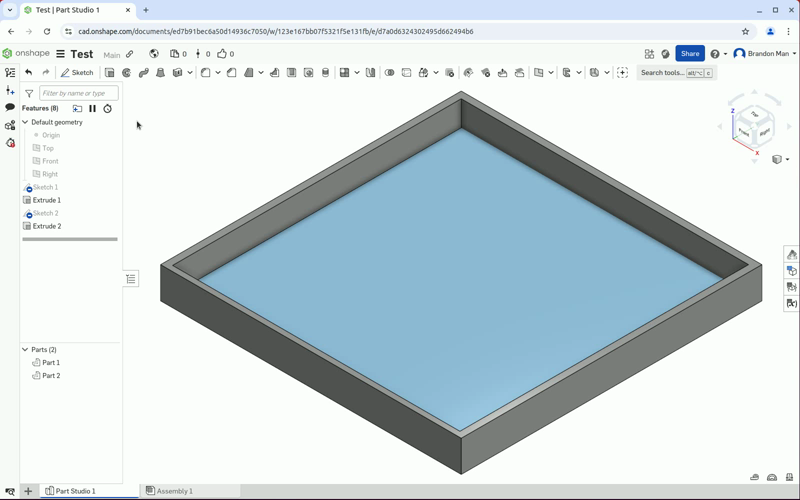
mouse_move(73, 189)
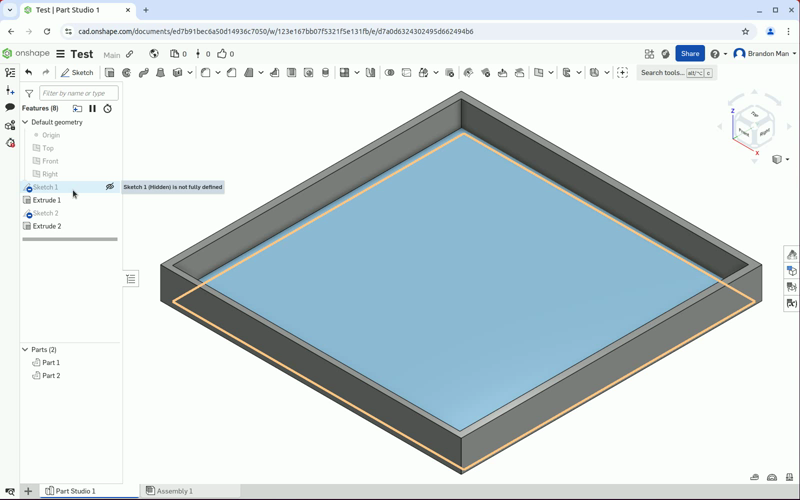
click(73, 189)